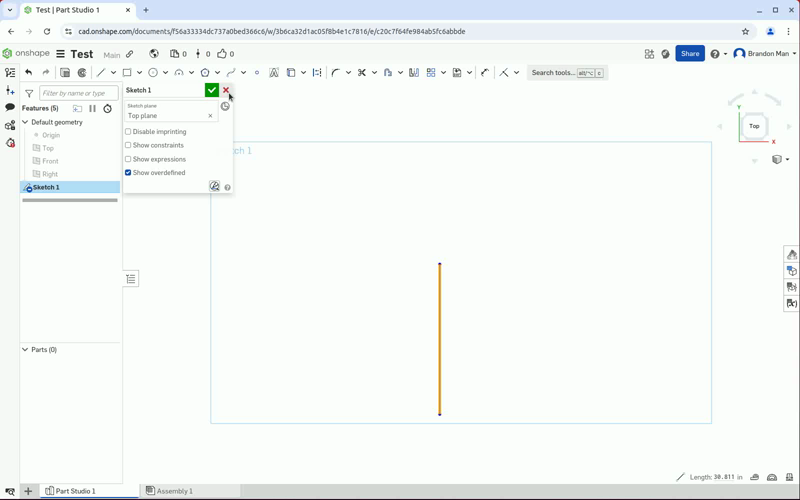
key(shift+h)
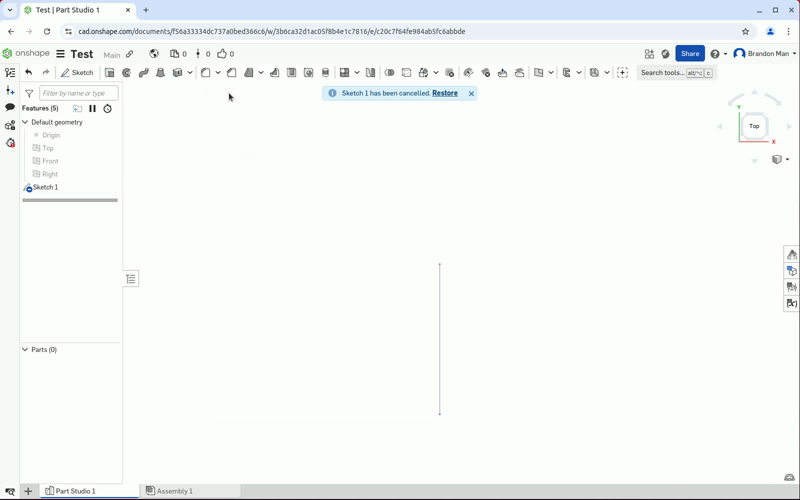
key(shift+s)
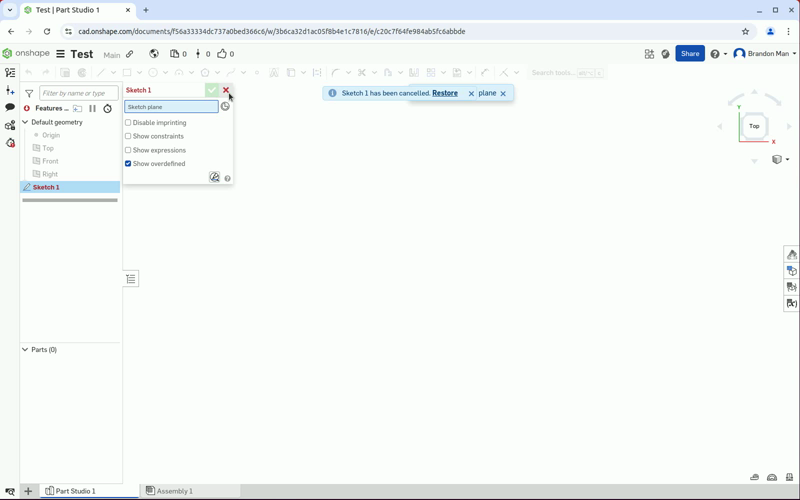
mouse_move(73, 150)
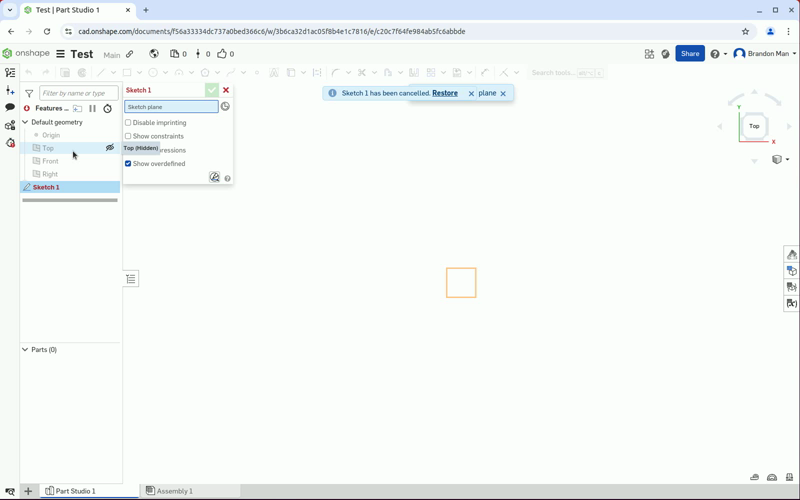
click(73, 150)
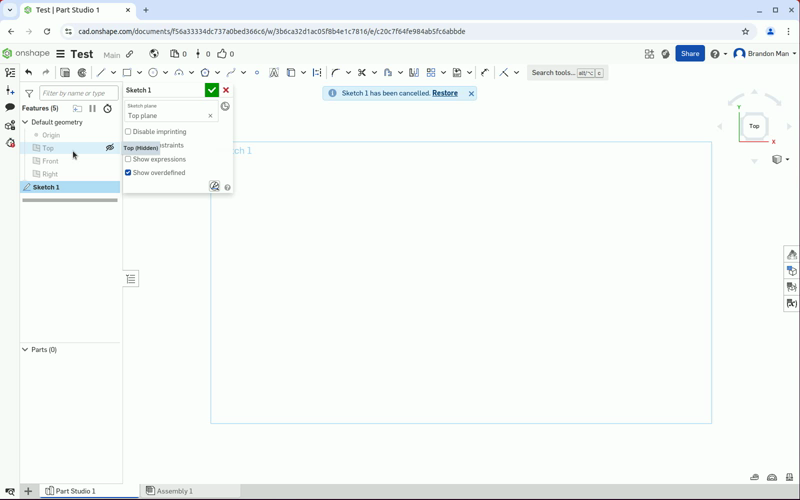
mouse_move(73, 352)
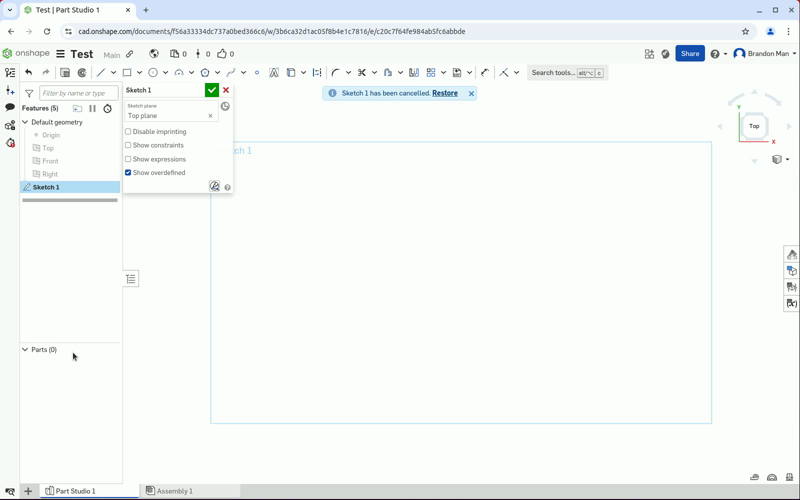
key(y)
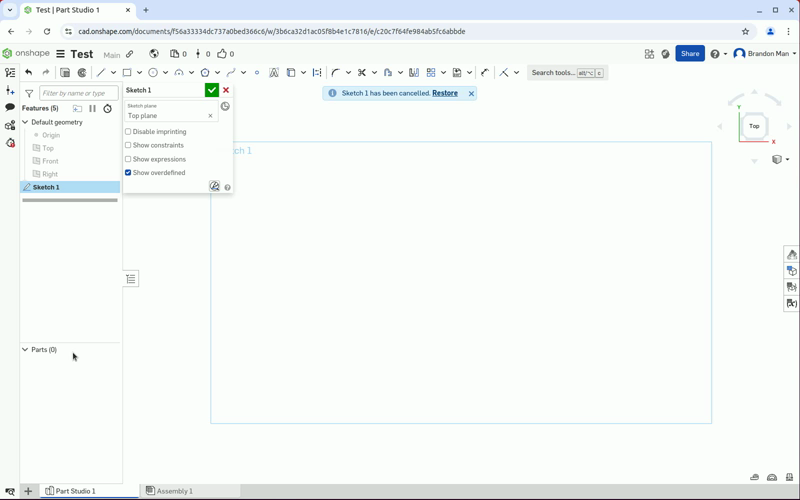
key(l)
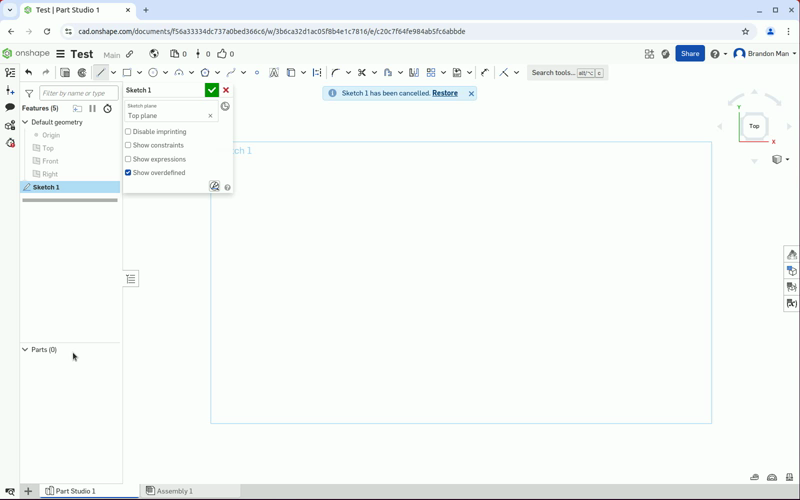
key_down(shift)
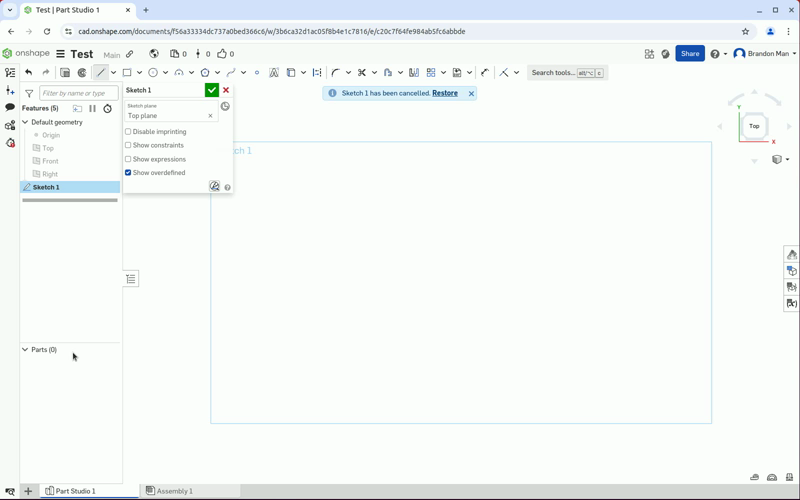
mouse_move(397, 292)
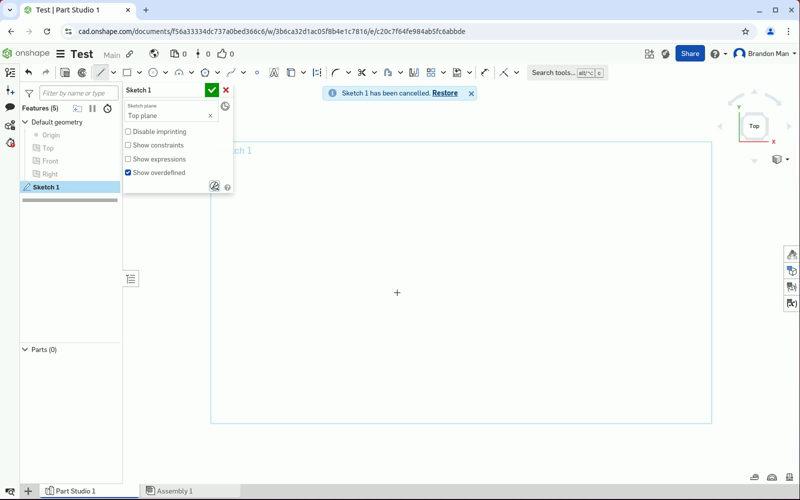
click(397, 292)
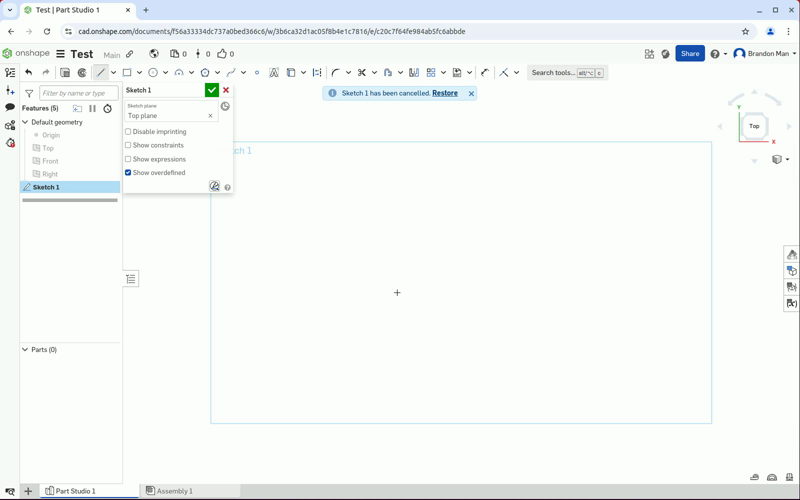
key_up(shift)
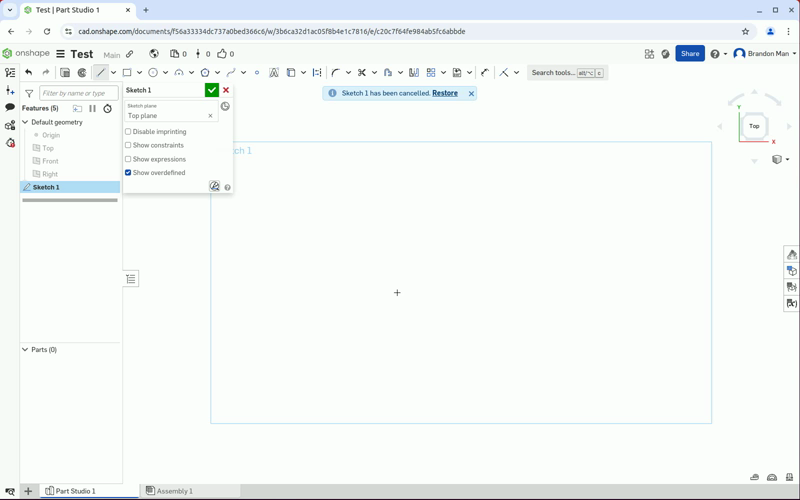
key_down(shift)
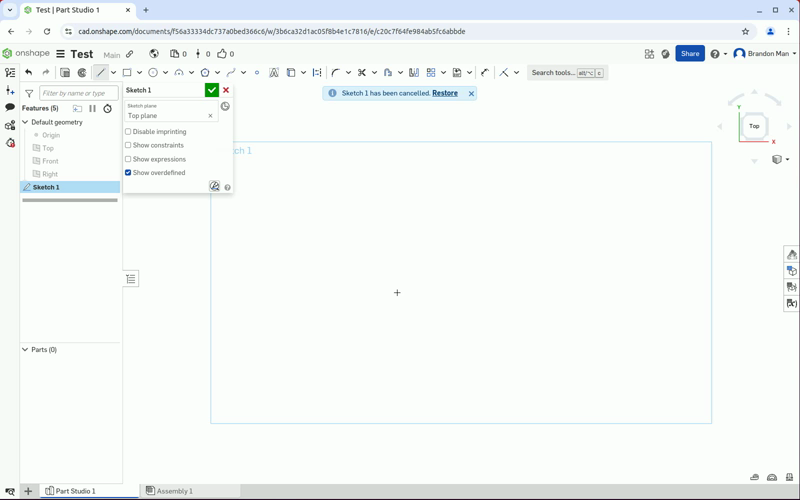
mouse_move(427, 292)
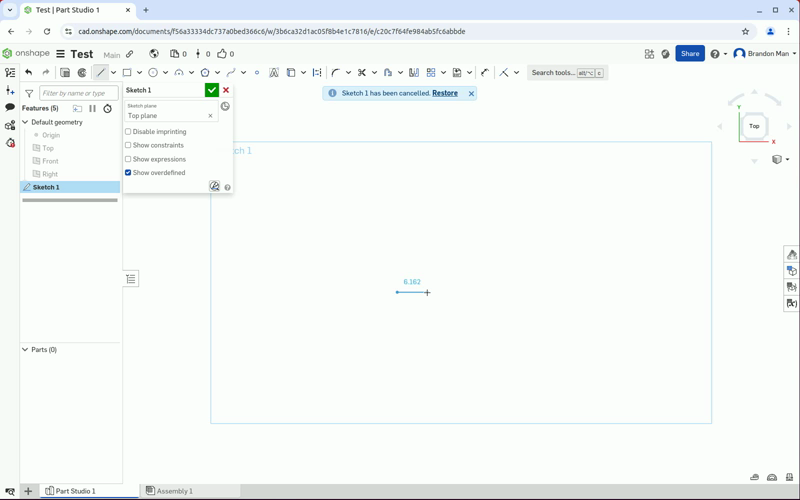
mouse_move(417, 309)
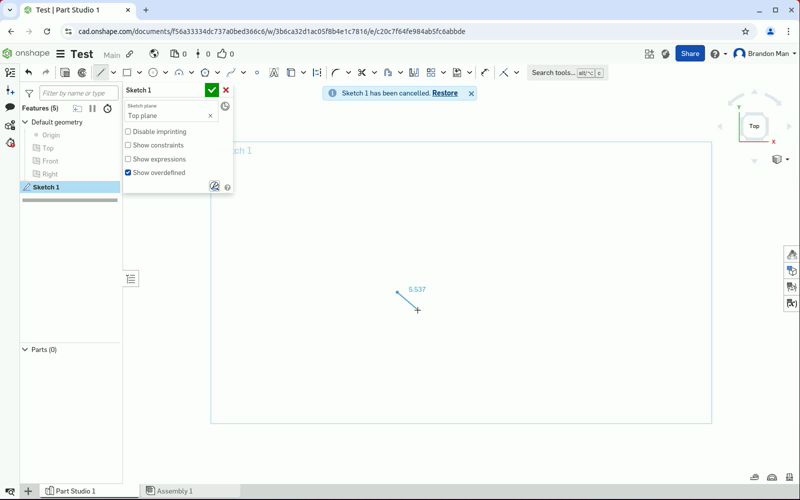
click(417, 309)
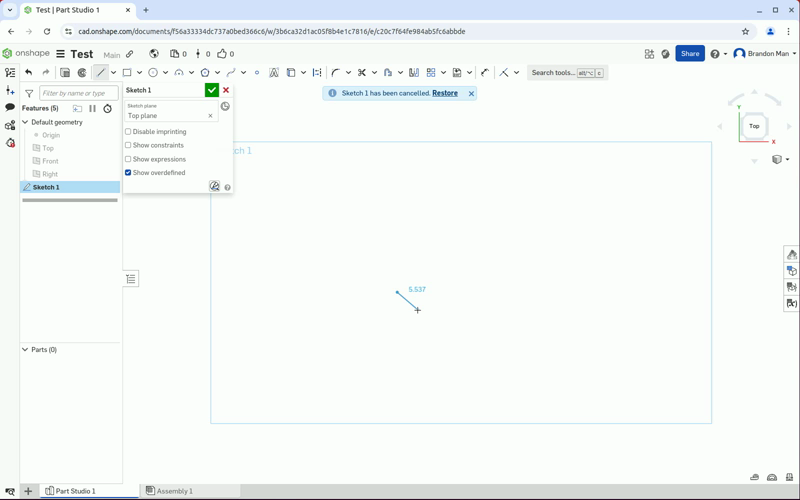
key_up(shift)
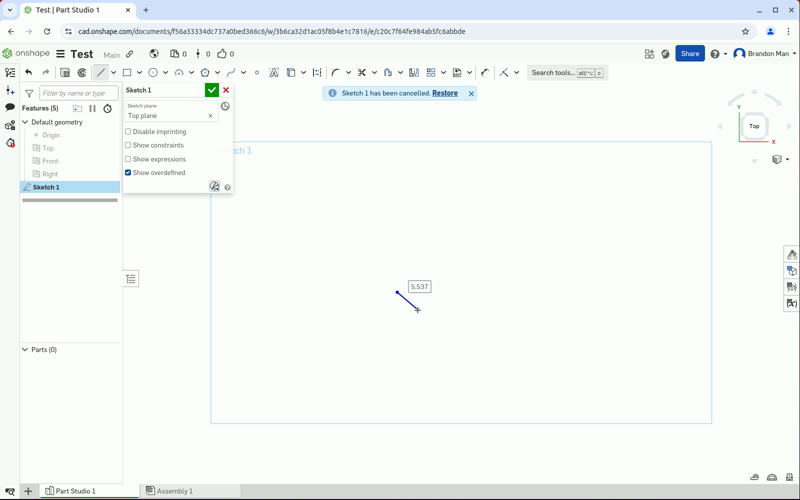
key_down(shift)
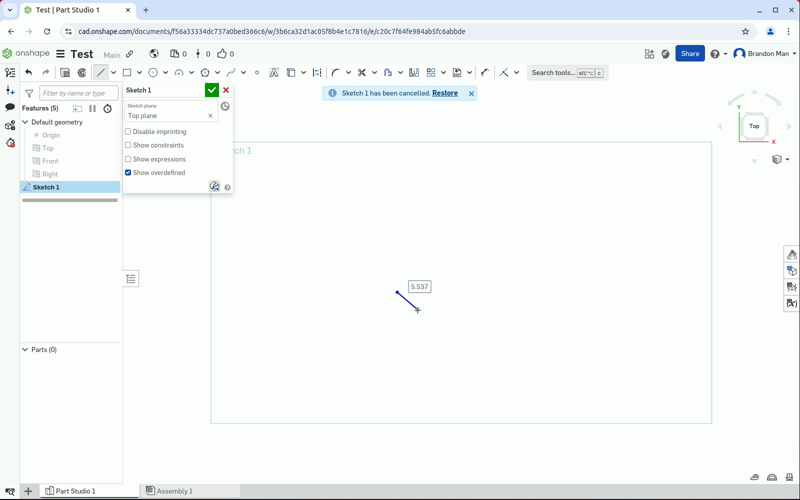
mouse_move(485, 309)
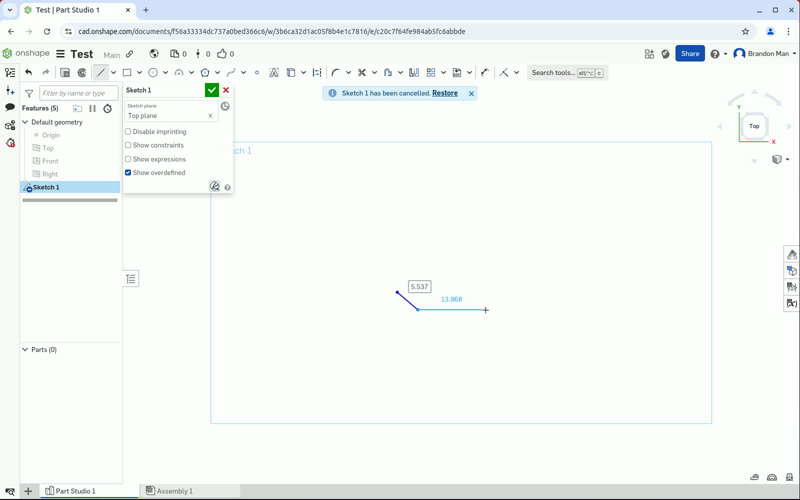
click(485, 309)
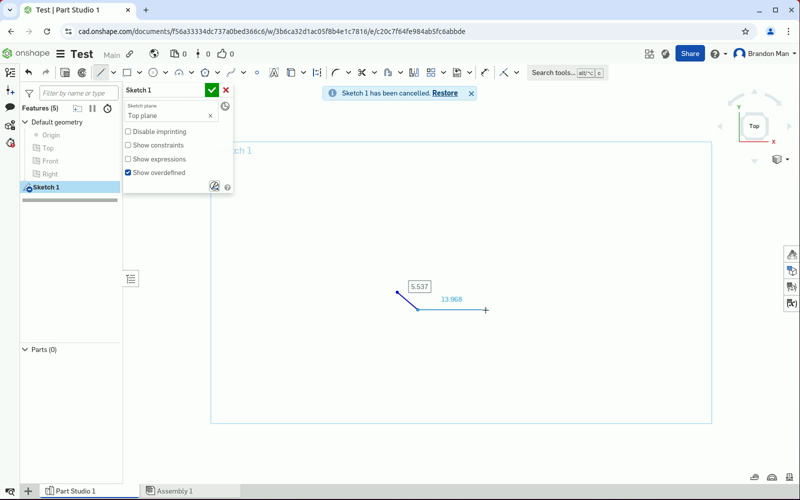
key_up(shift)
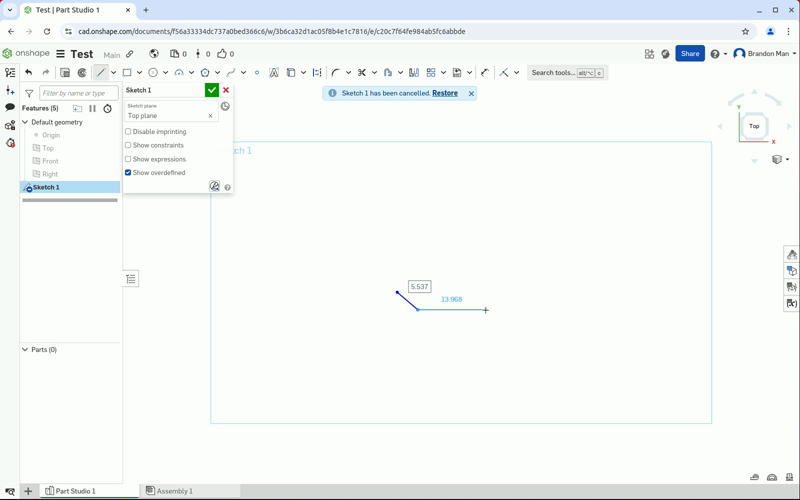
key_down(shift)
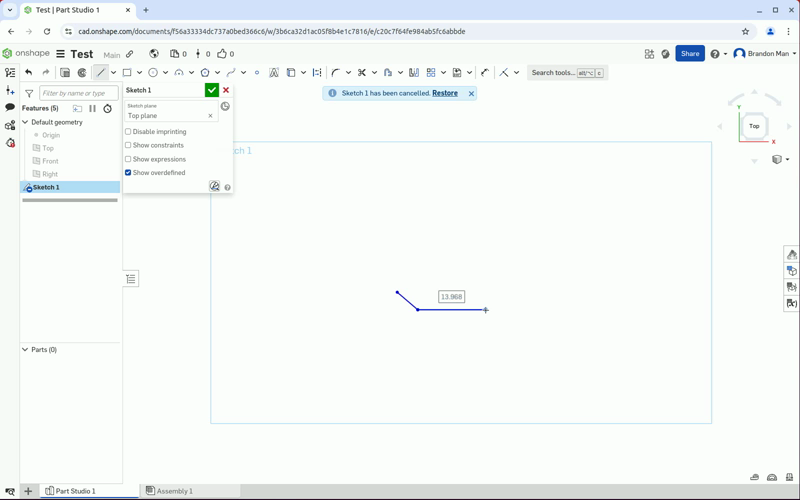
mouse_move(515, 309)
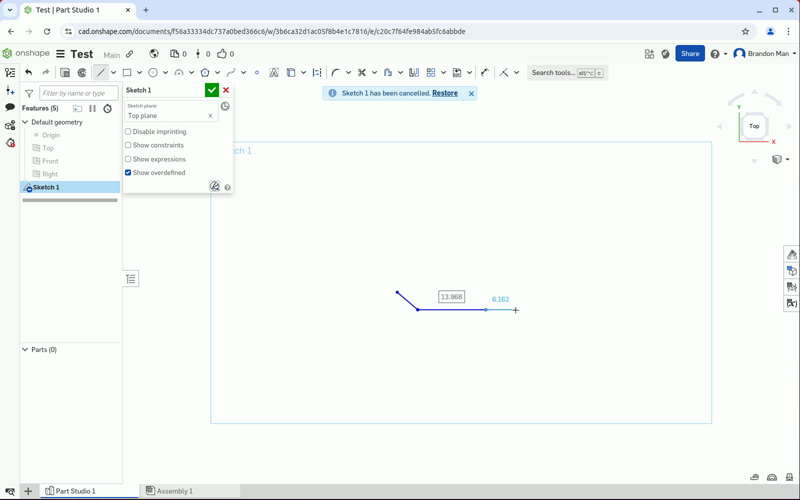
mouse_move(485, 283)
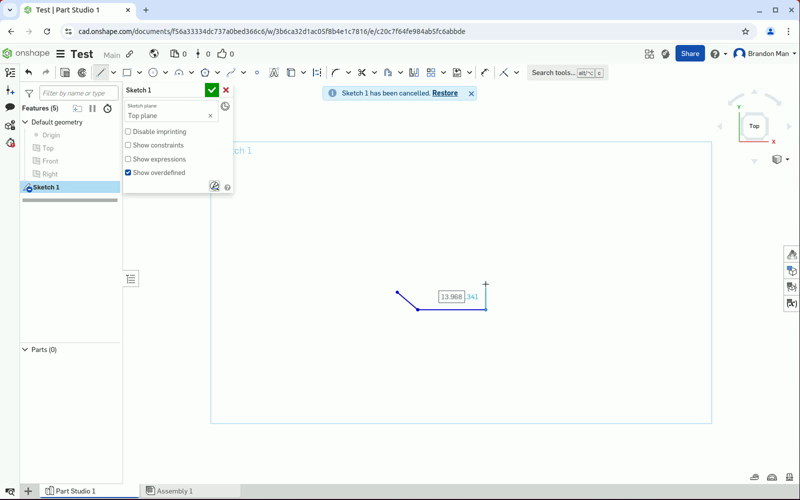
click(485, 283)
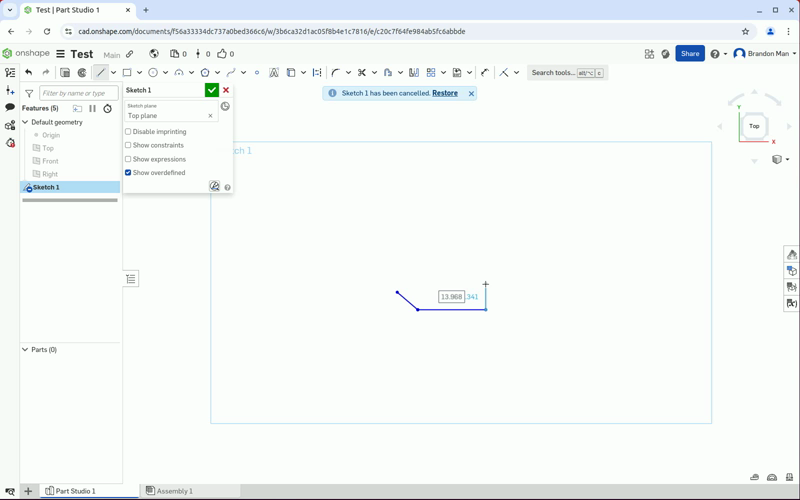
key_up(shift)
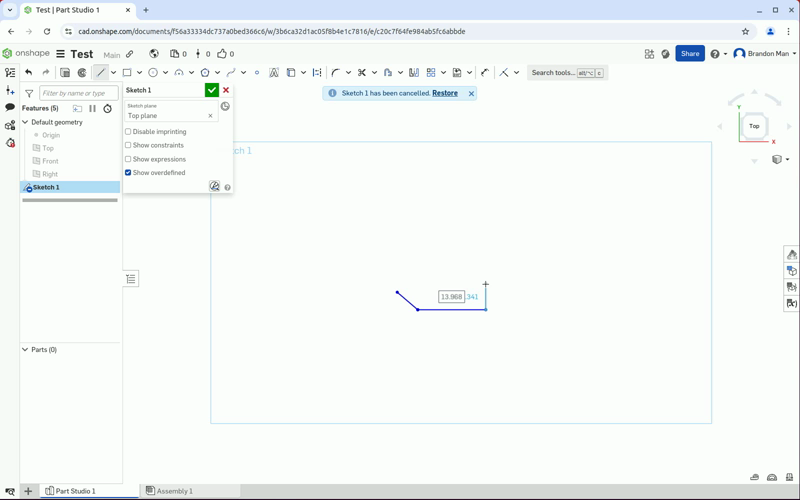
key(esc)
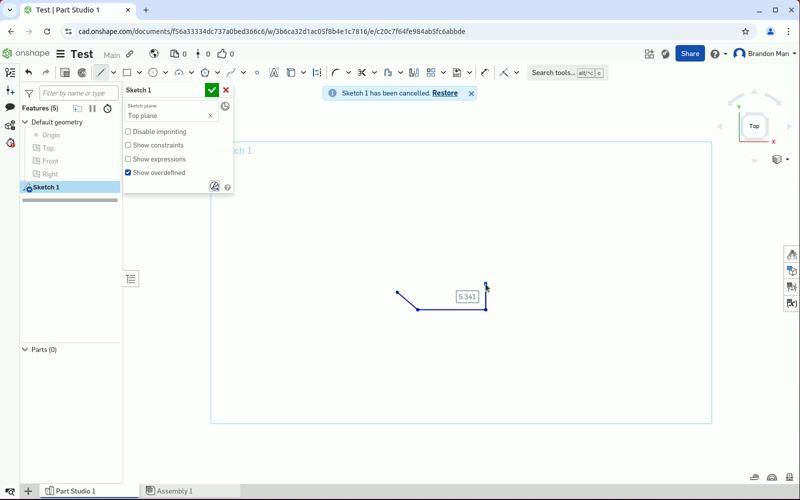
key(a)
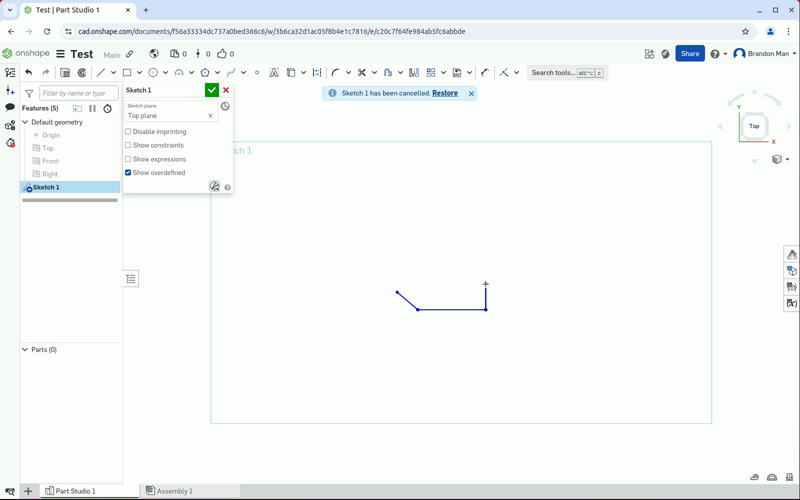
mouse_move(485, 283)
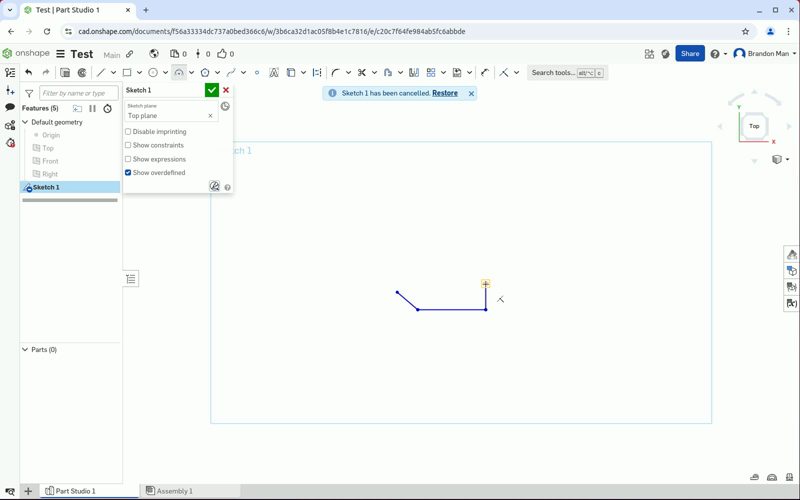
click(485, 283)
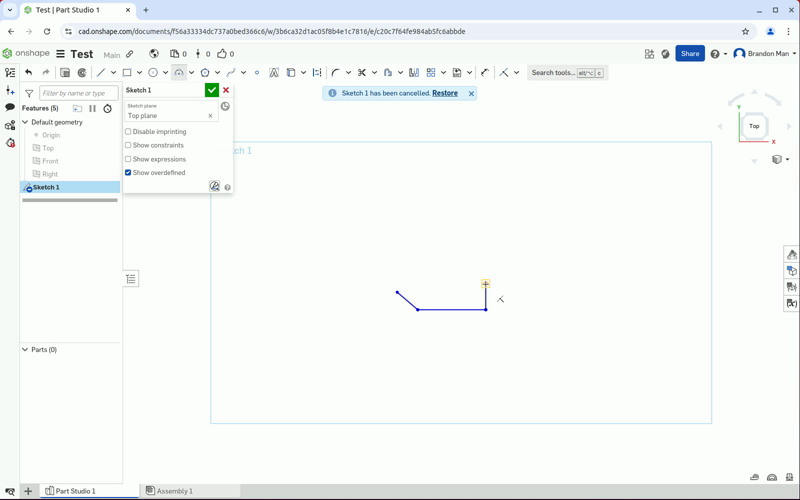
key_down(shift)
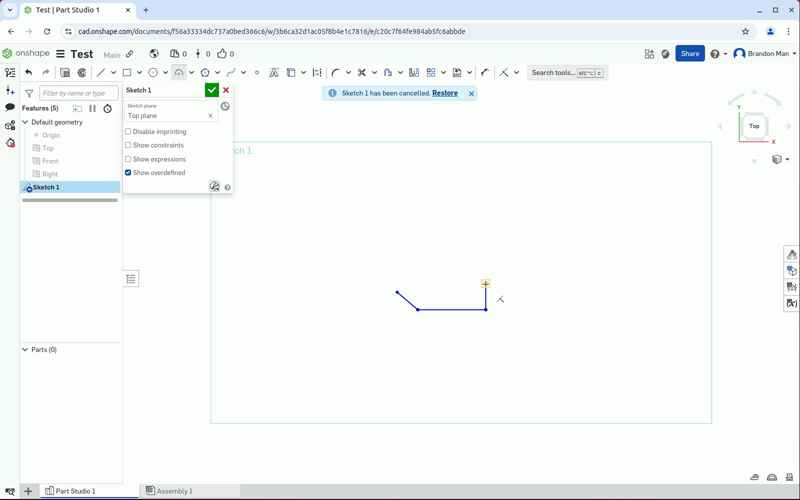
mouse_move(485, 281)
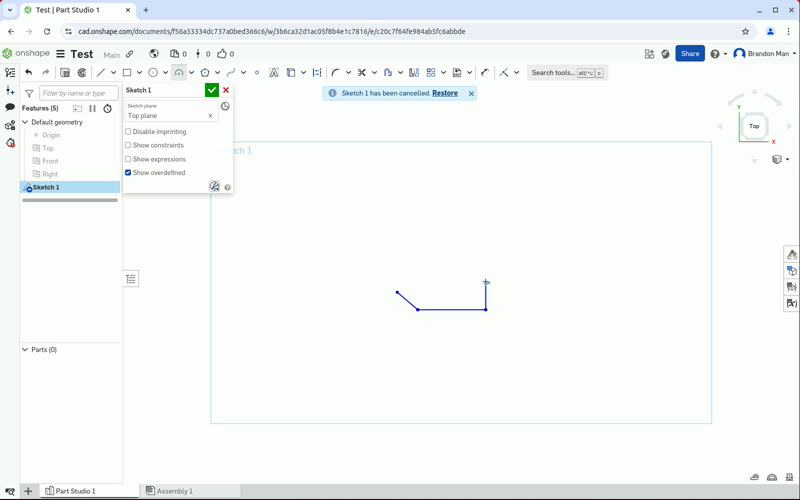
scroll(6)
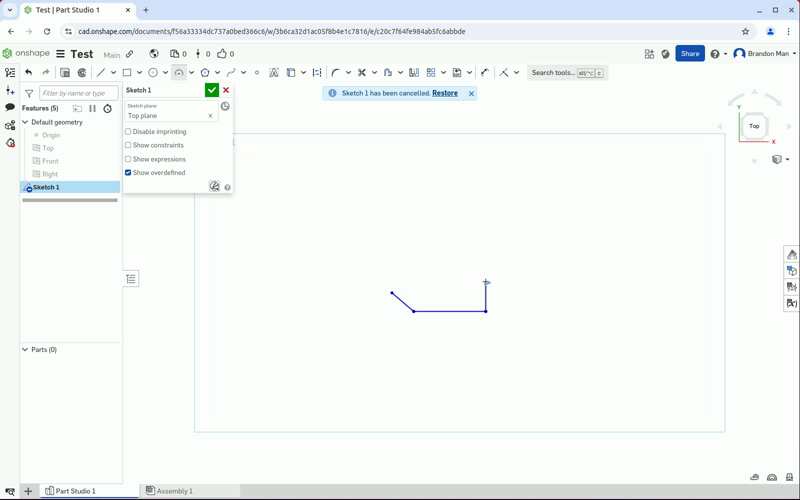
scroll(6)
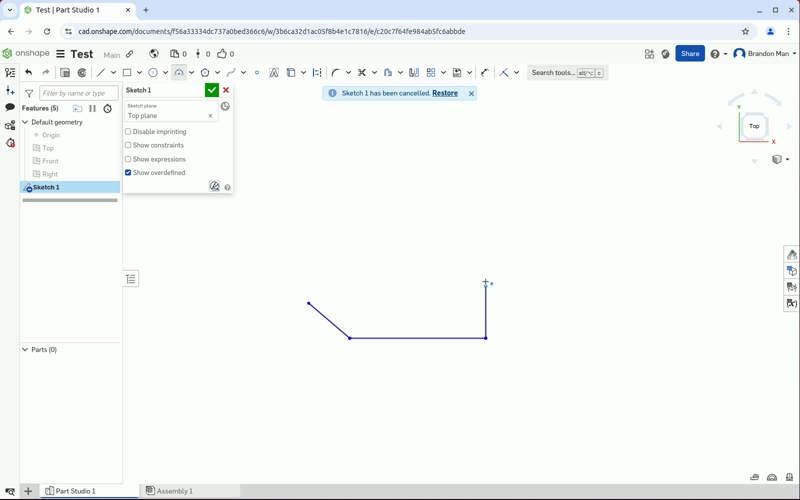
scroll(6)
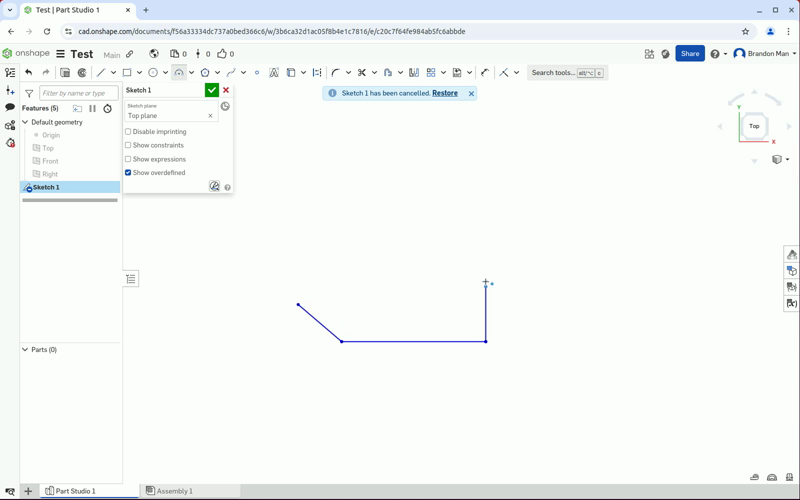
scroll(6)
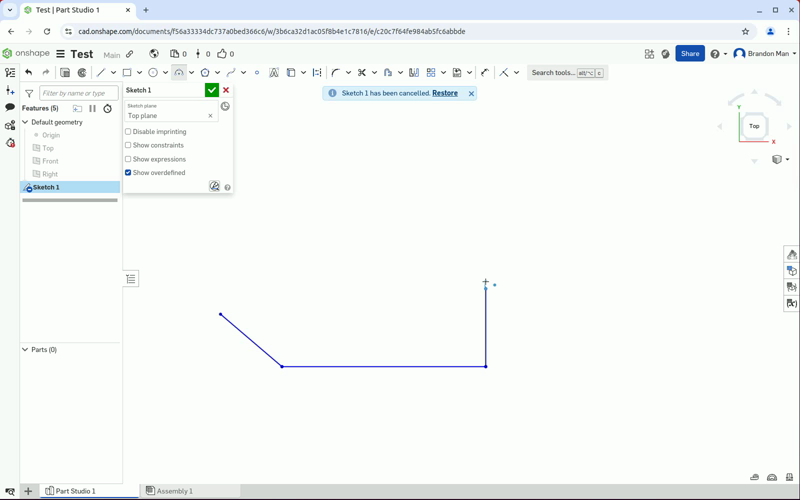
scroll(6)
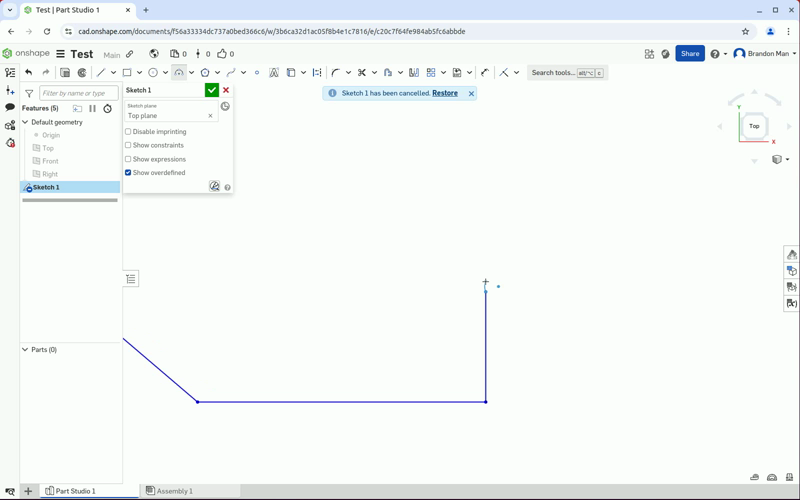
scroll(6)
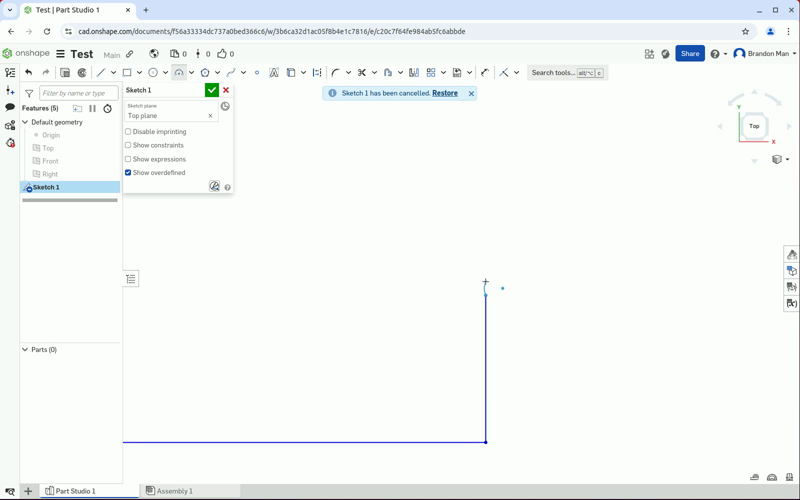
scroll(6)
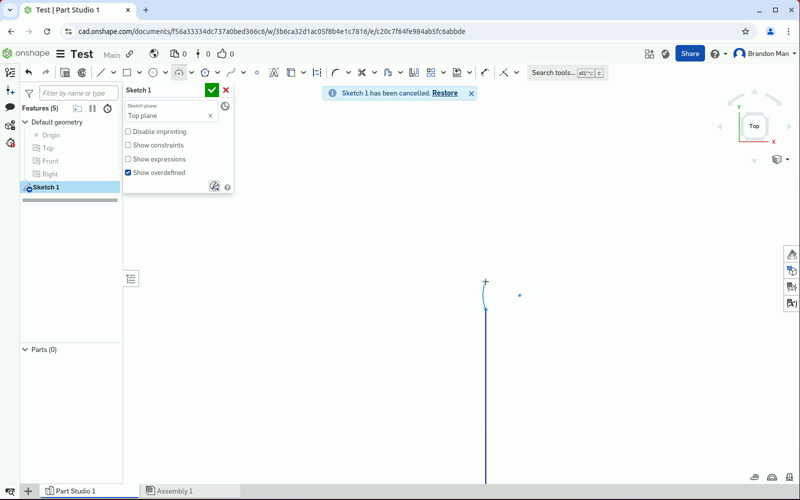
click(485, 281)
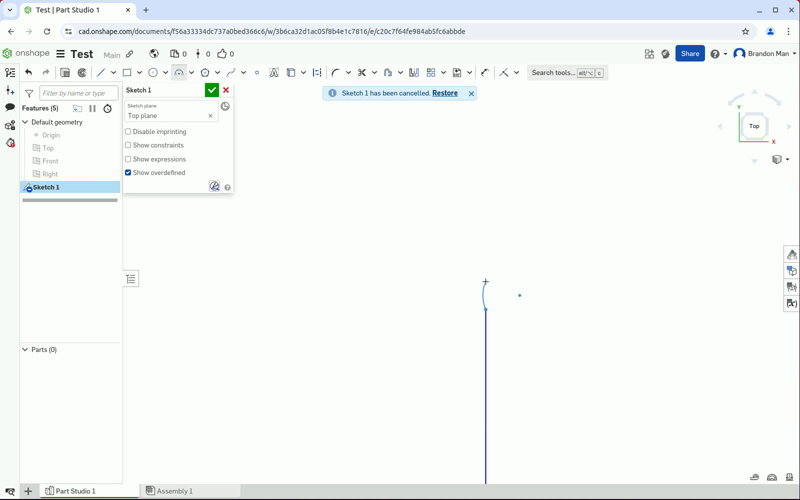
scroll(-6)
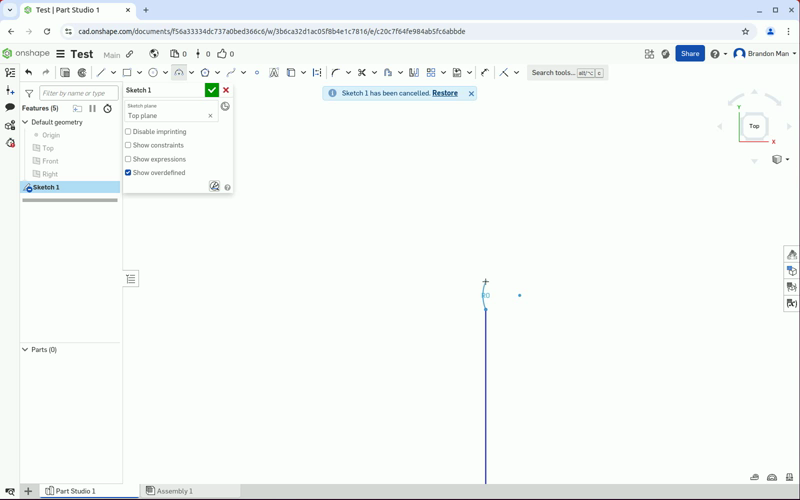
scroll(-6)
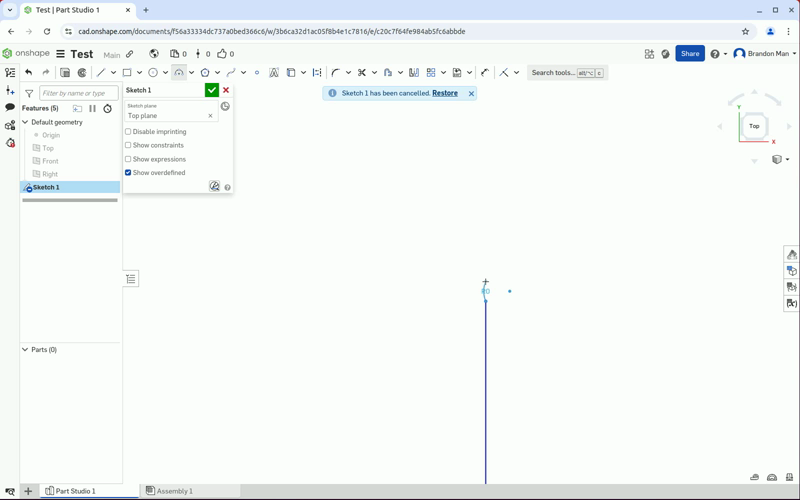
scroll(-6)
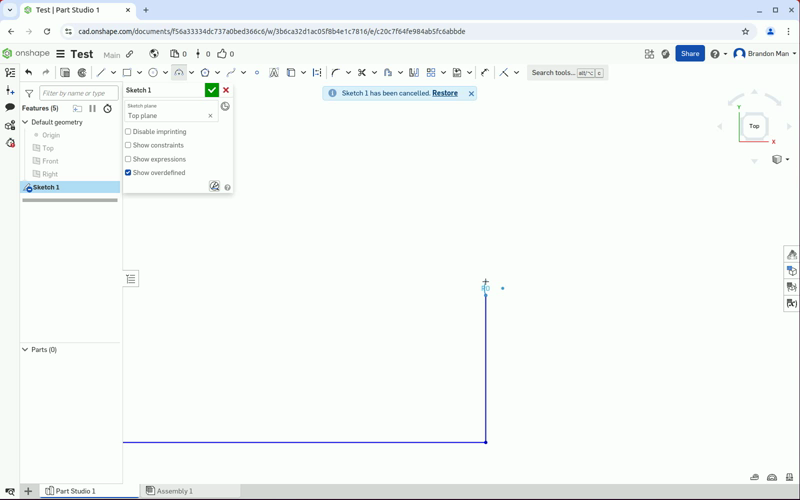
scroll(-6)
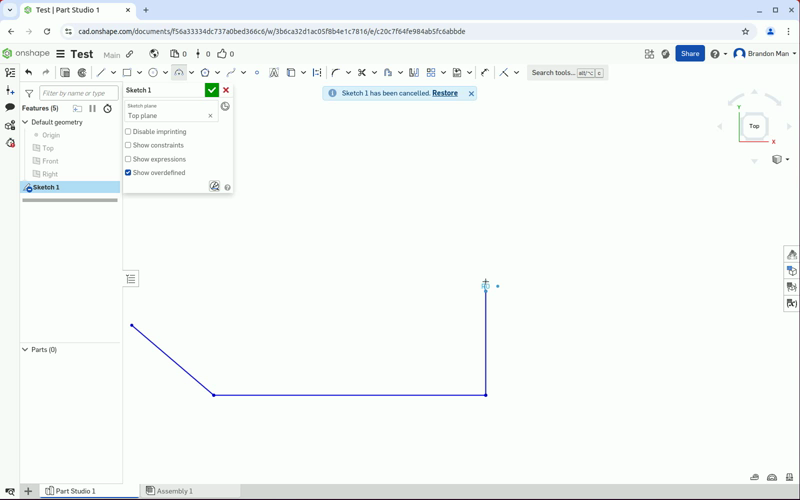
scroll(-6)
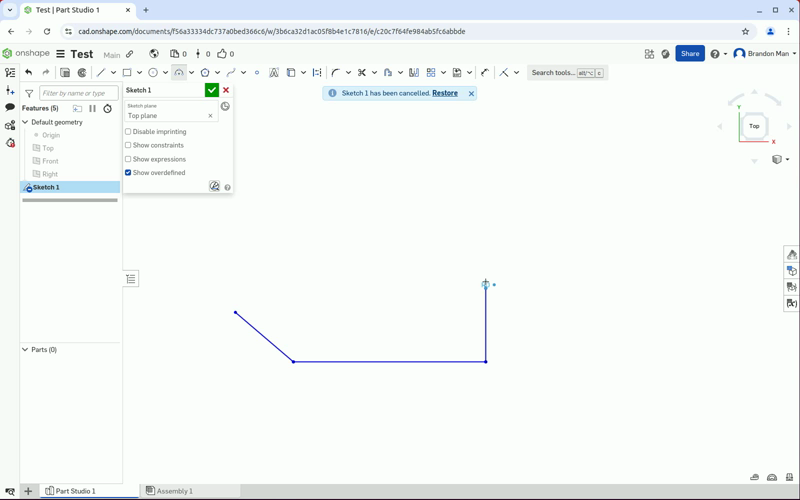
scroll(-6)
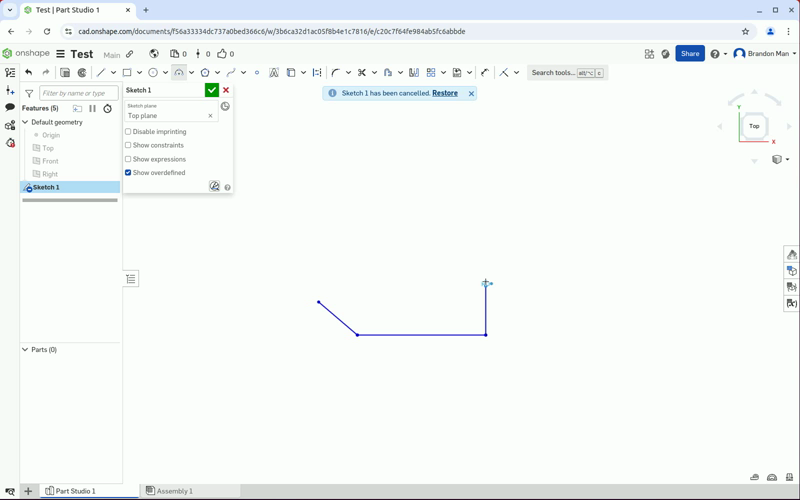
scroll(-6)
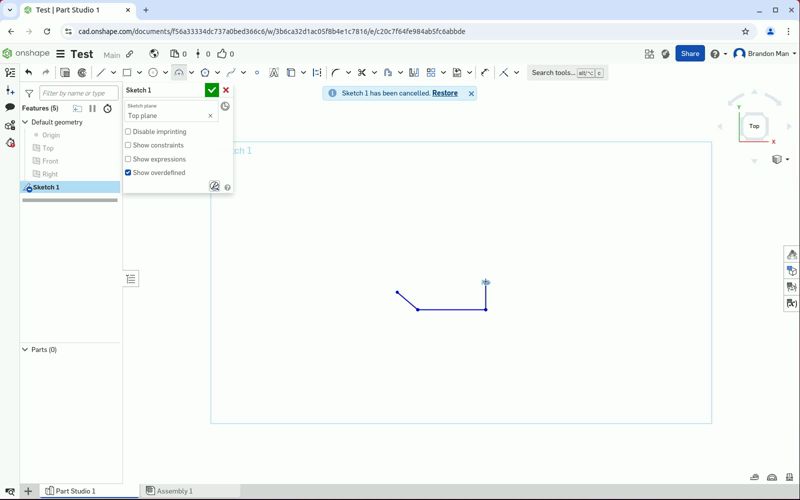
mouse_move(484, 282)
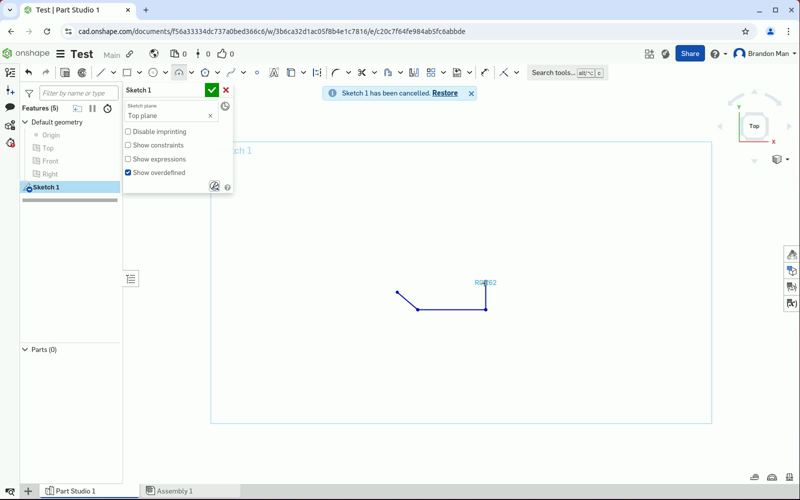
scroll(6)
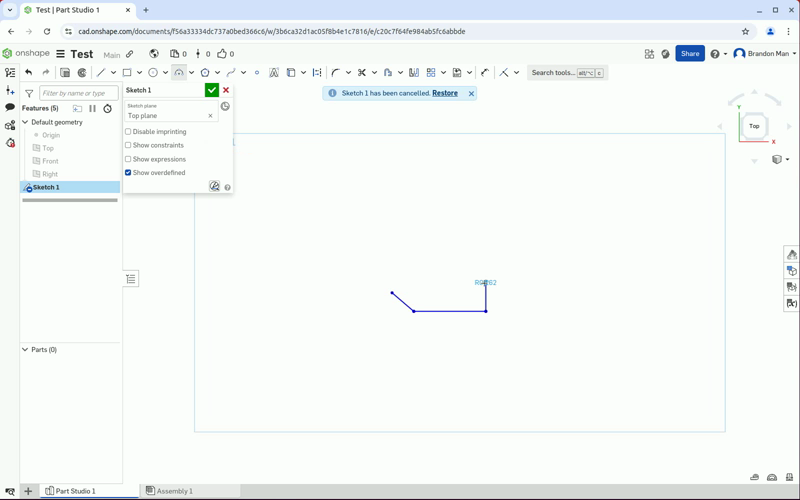
scroll(6)
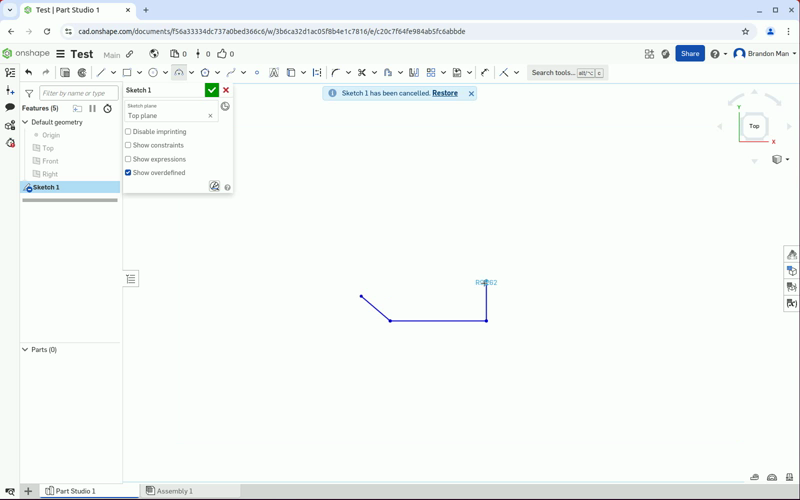
scroll(6)
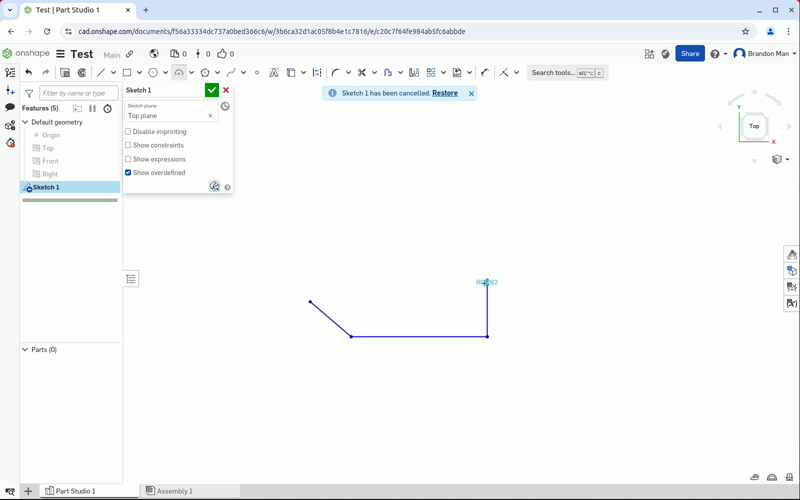
scroll(6)
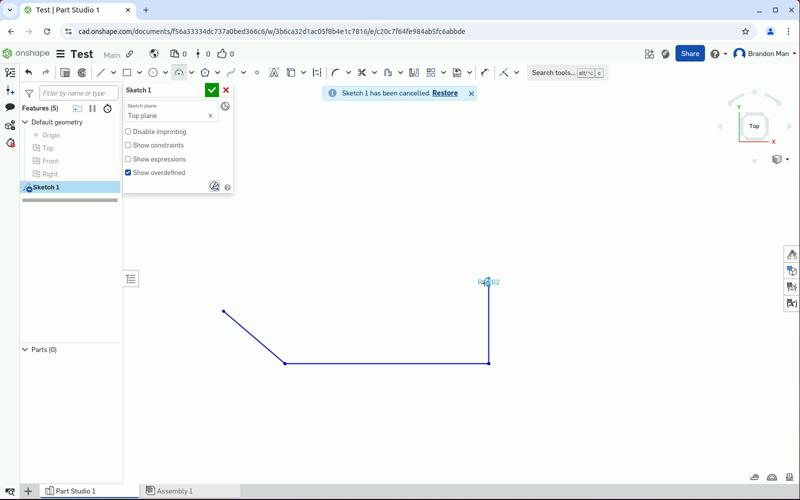
scroll(6)
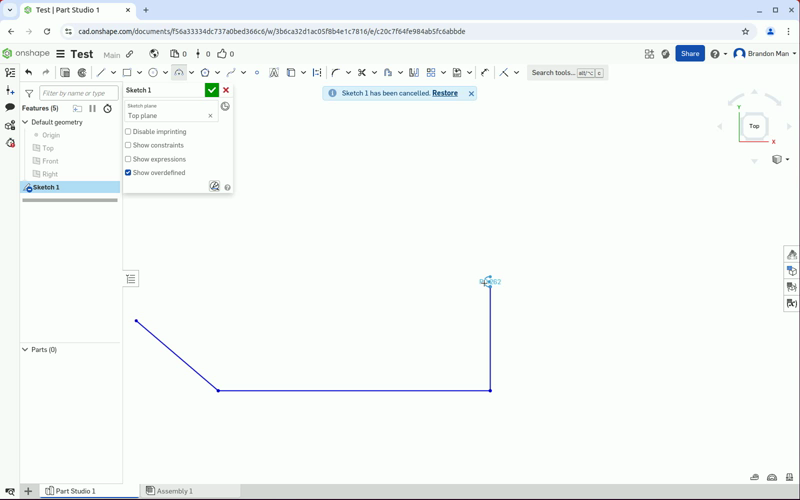
scroll(6)
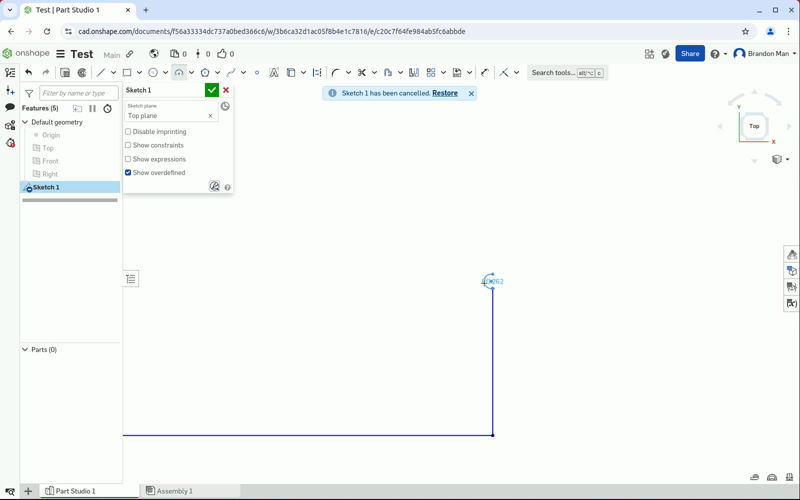
scroll(6)
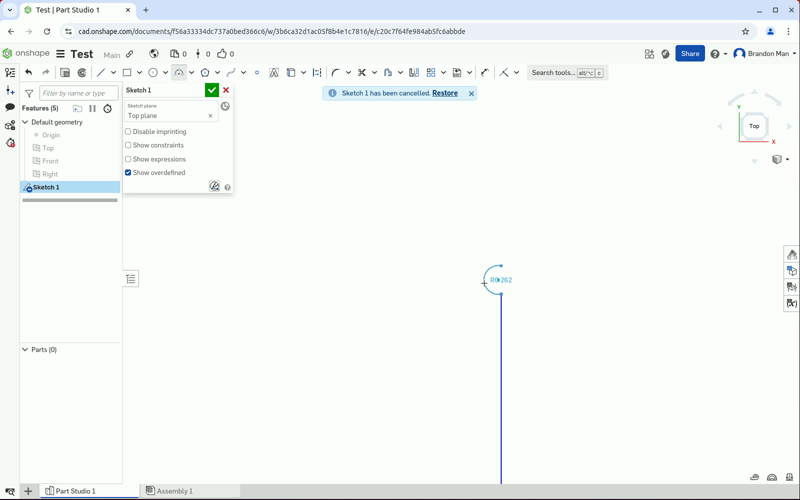
click(484, 282)
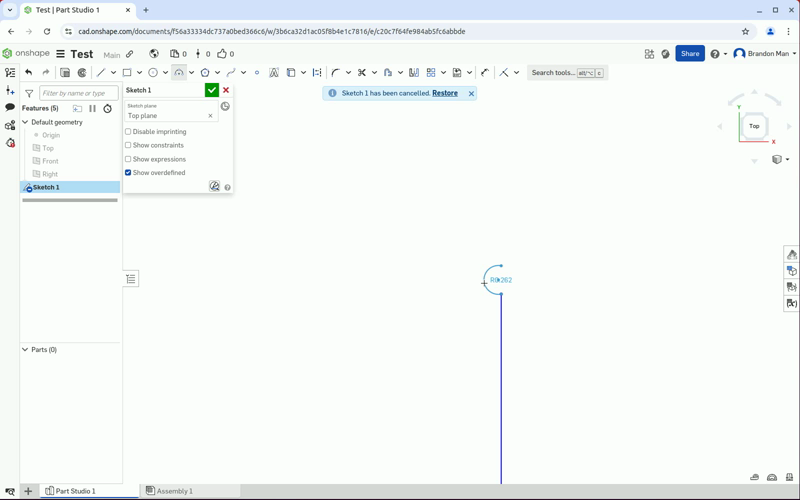
scroll(-6)
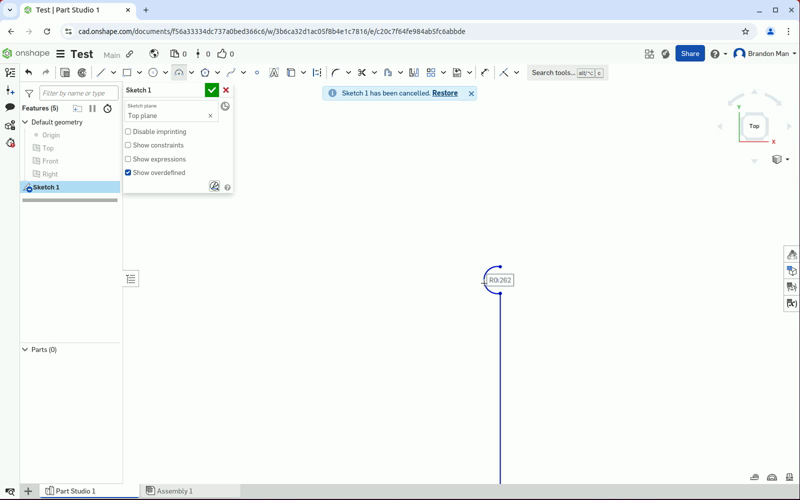
scroll(-6)
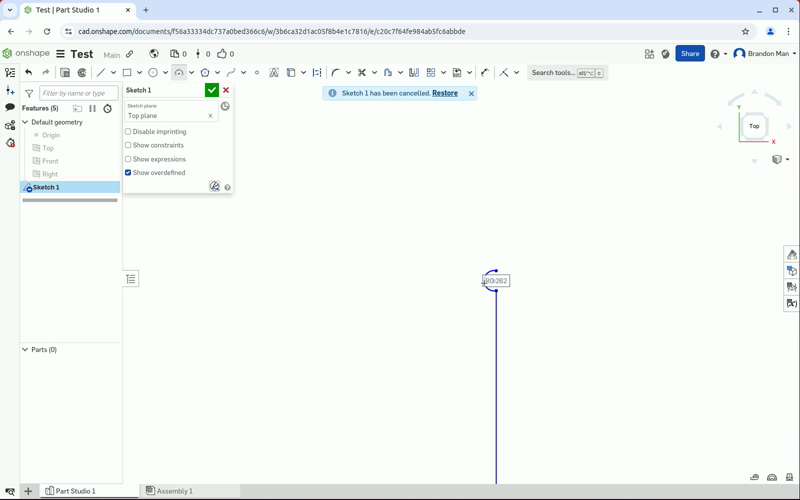
scroll(-6)
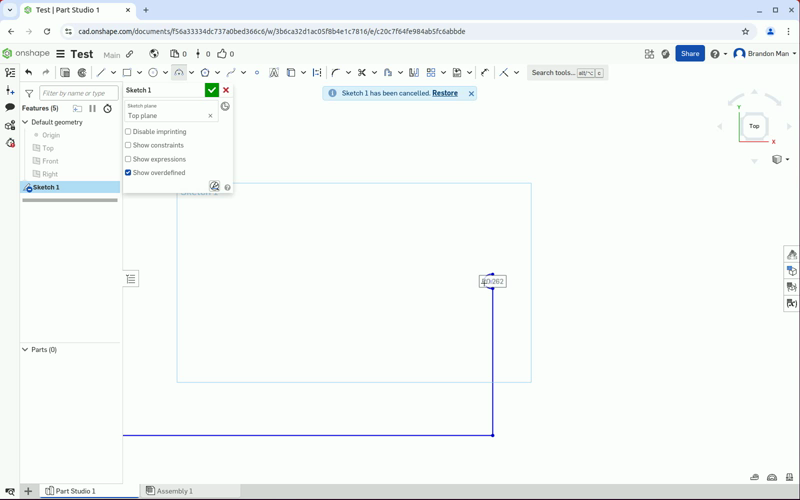
scroll(-6)
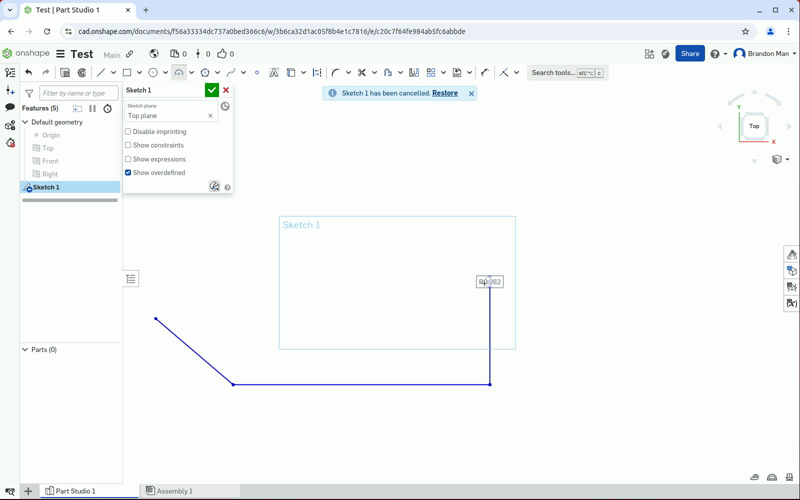
scroll(-6)
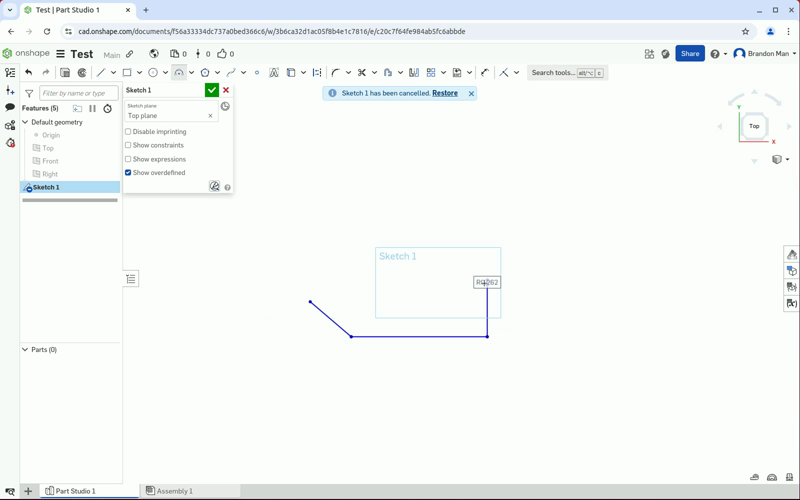
scroll(-6)
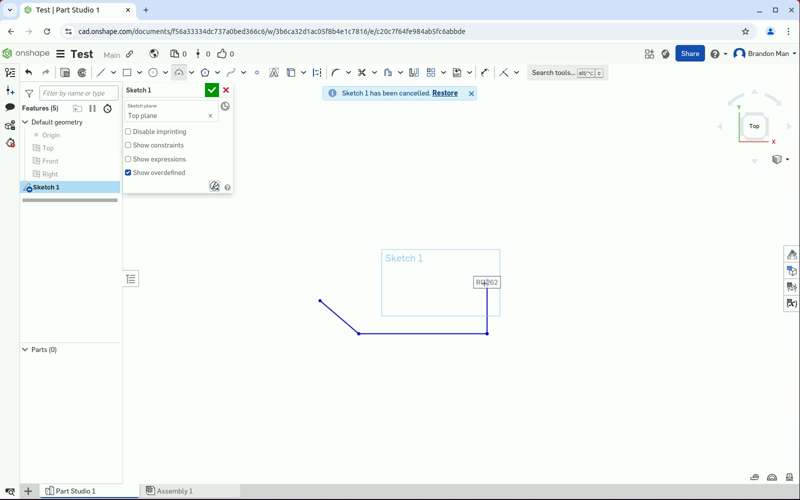
scroll(-6)
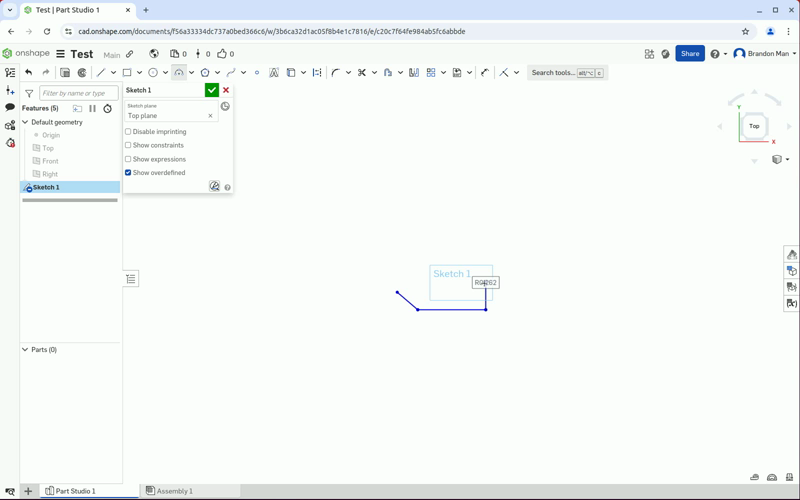
key_up(shift)
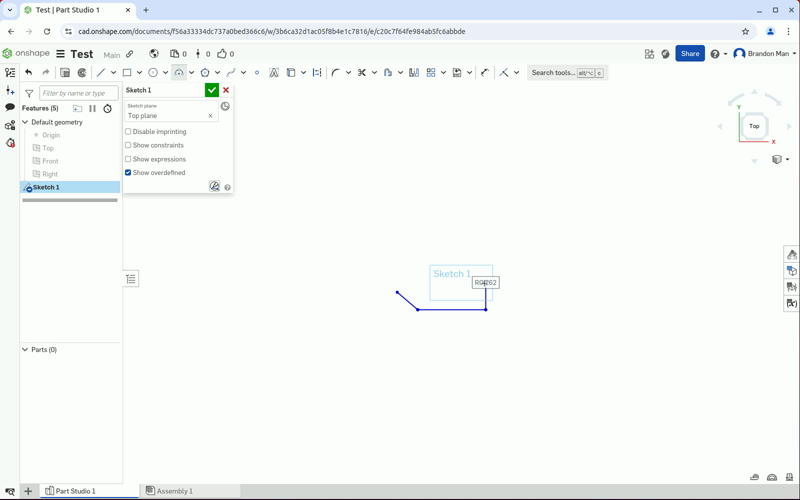
key(esc)
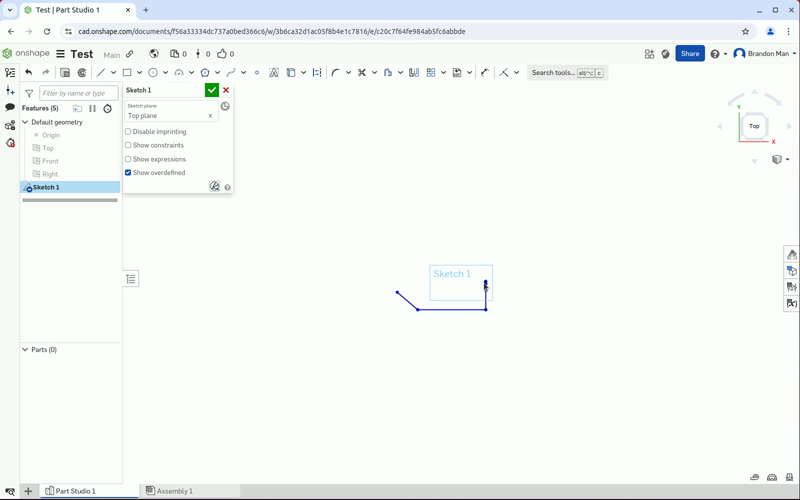
key(l)
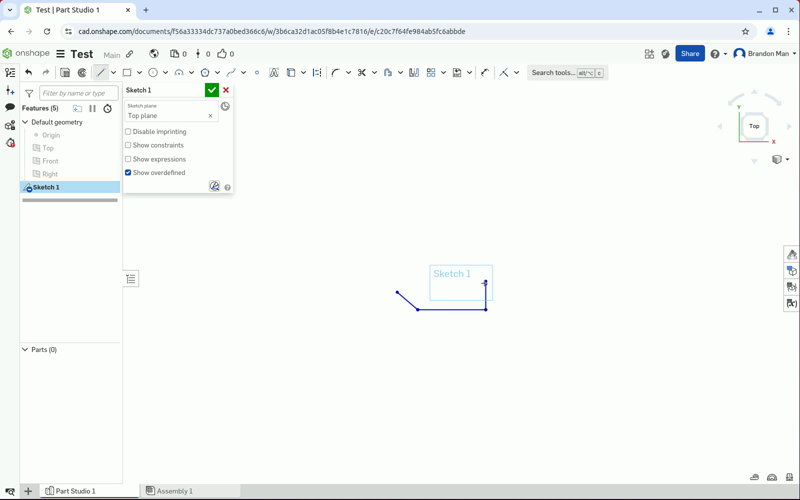
mouse_move(485, 281)
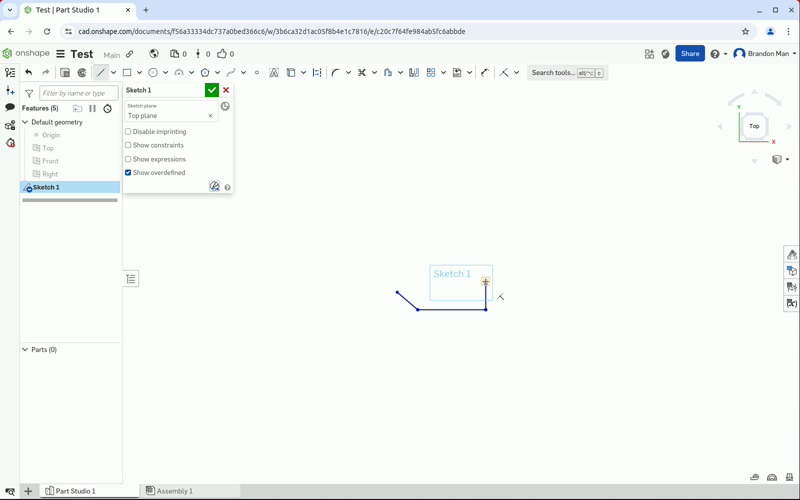
scroll(6)
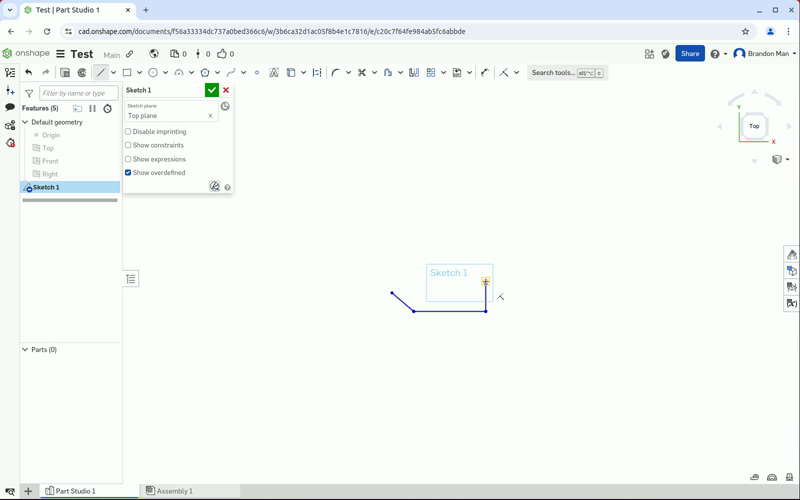
scroll(6)
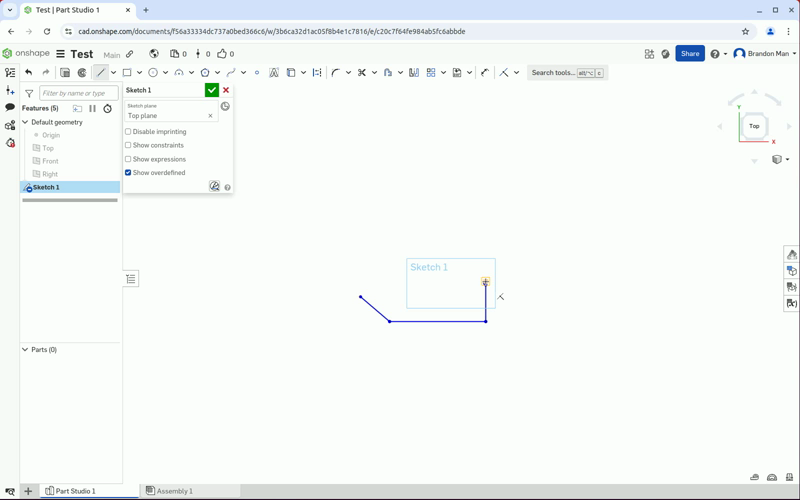
scroll(6)
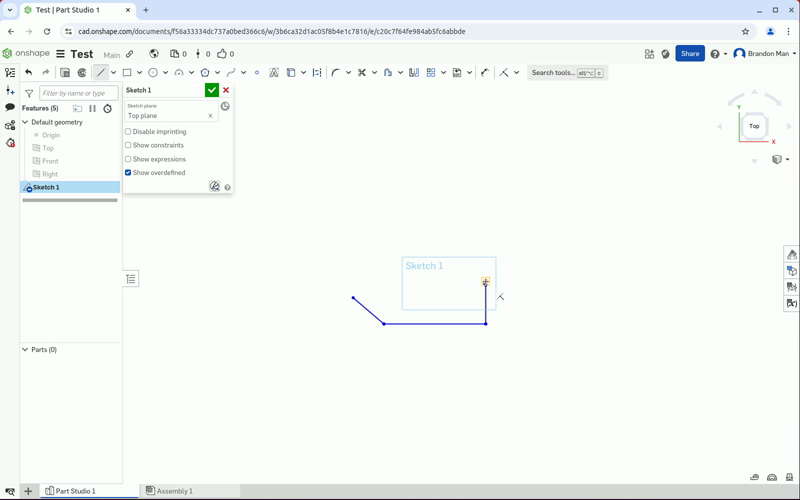
scroll(6)
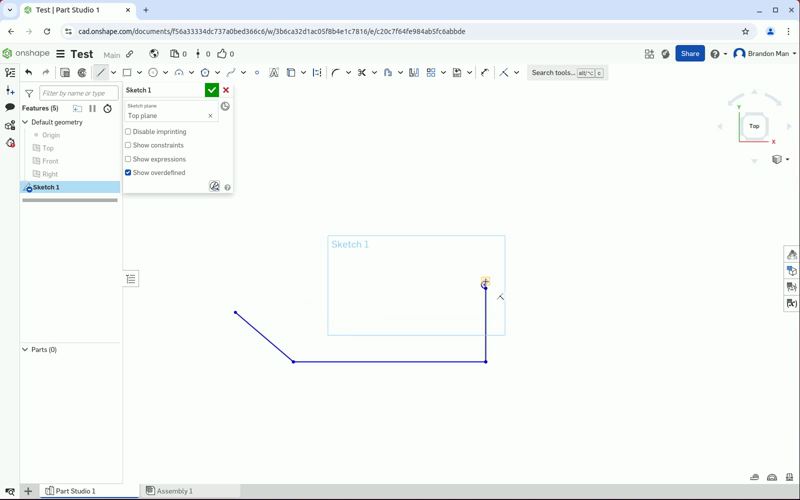
scroll(6)
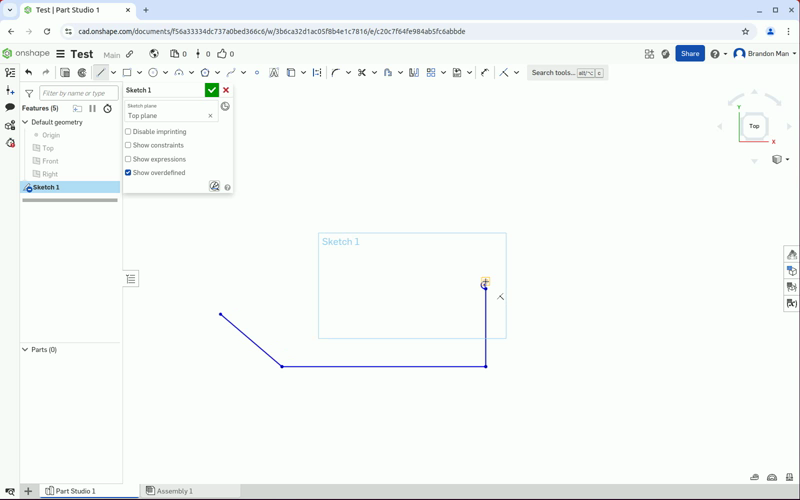
scroll(6)
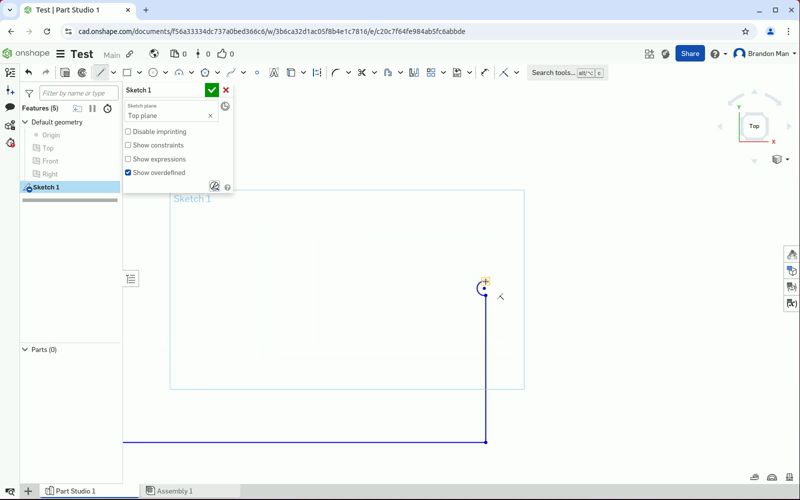
scroll(6)
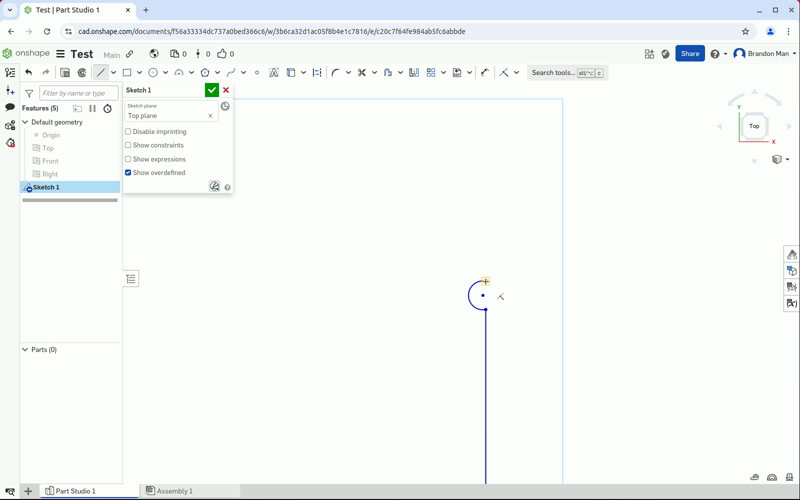
click(485, 281)
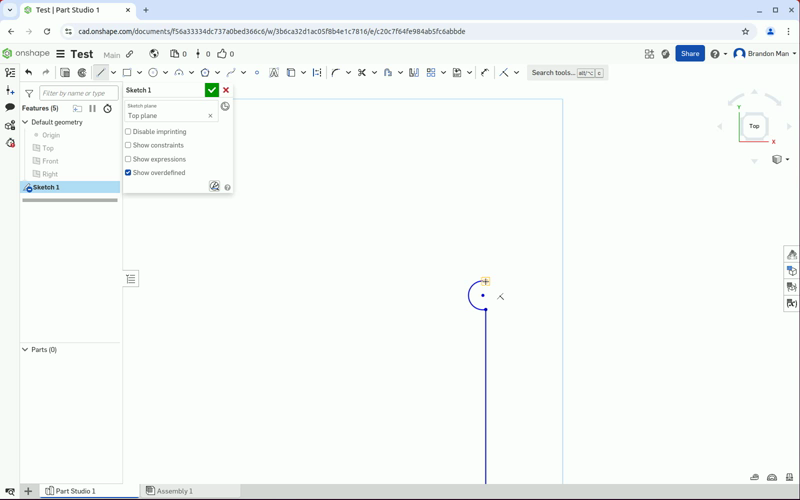
scroll(-6)
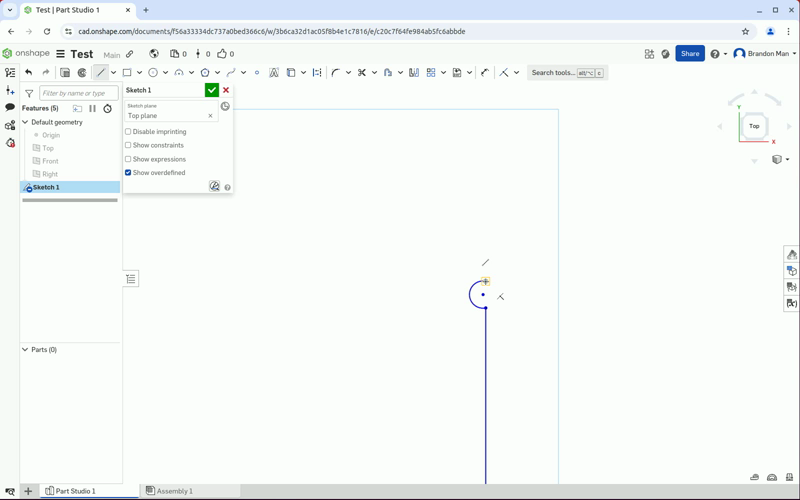
scroll(-6)
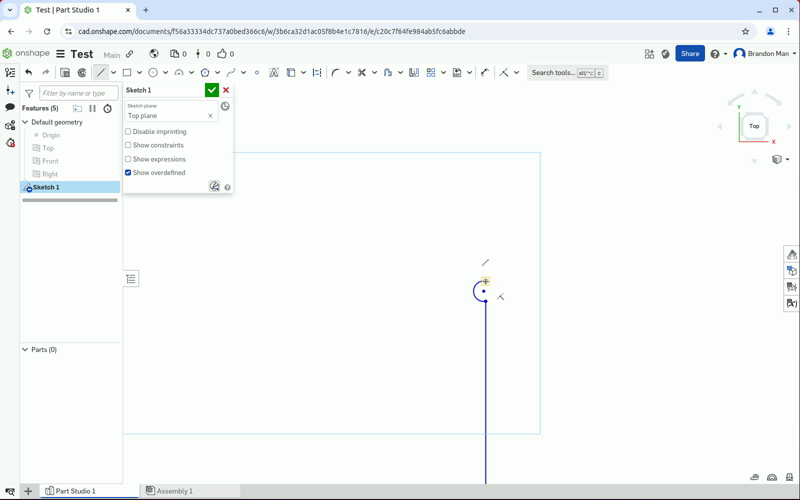
scroll(-6)
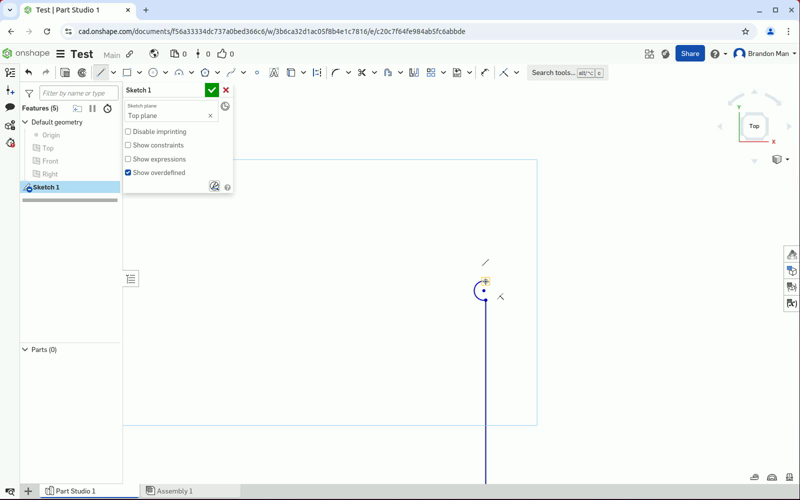
scroll(-6)
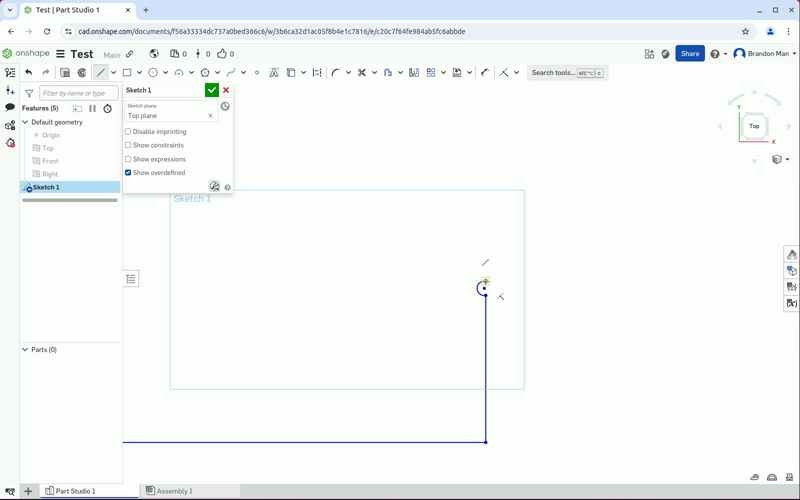
scroll(-6)
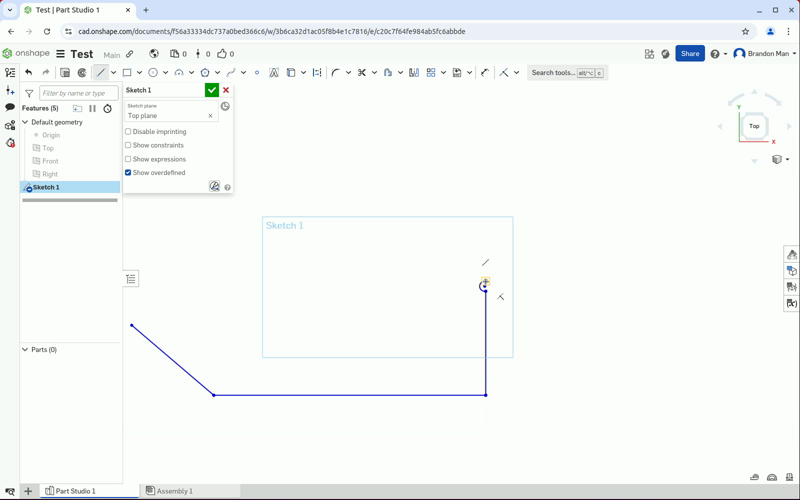
scroll(-6)
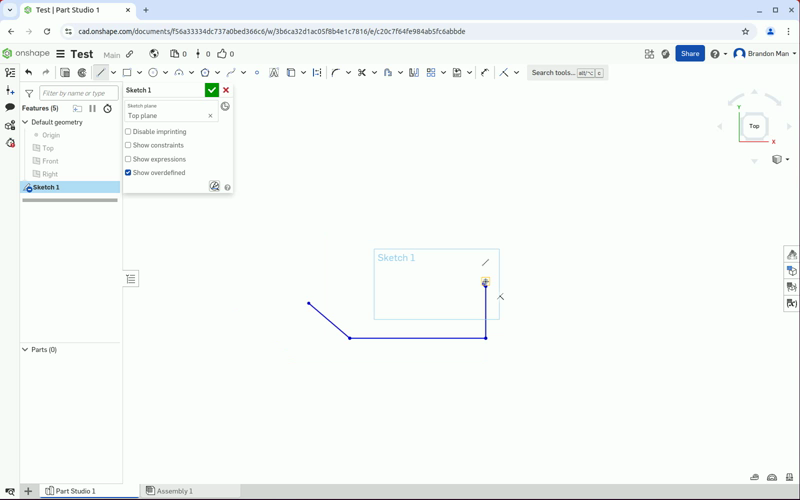
scroll(-6)
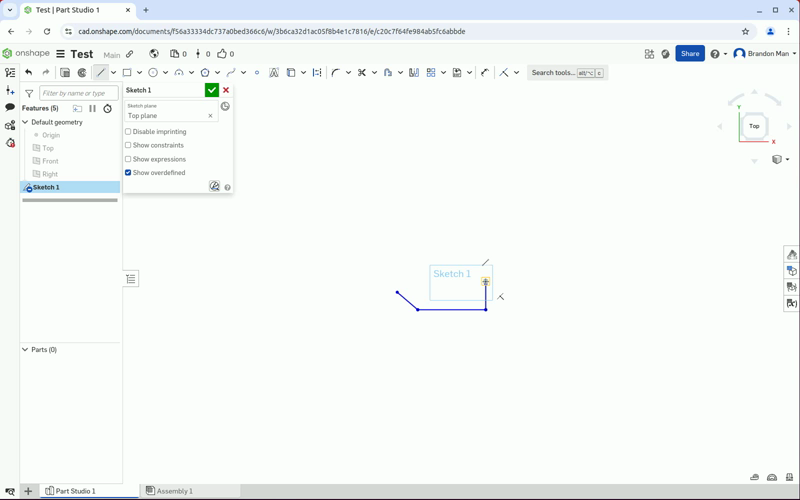
key_down(shift)
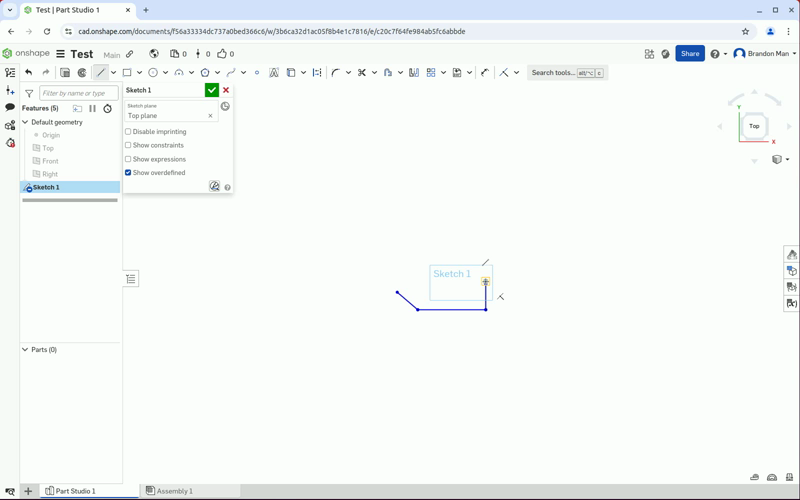
mouse_move(515, 281)
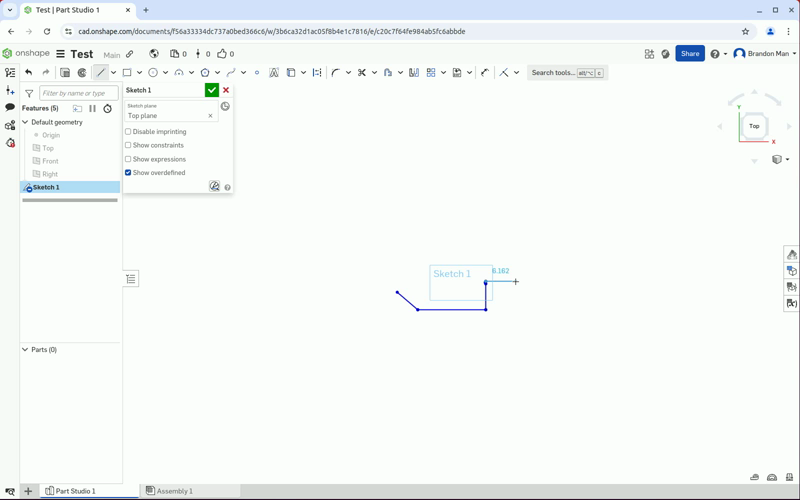
mouse_move(485, 255)
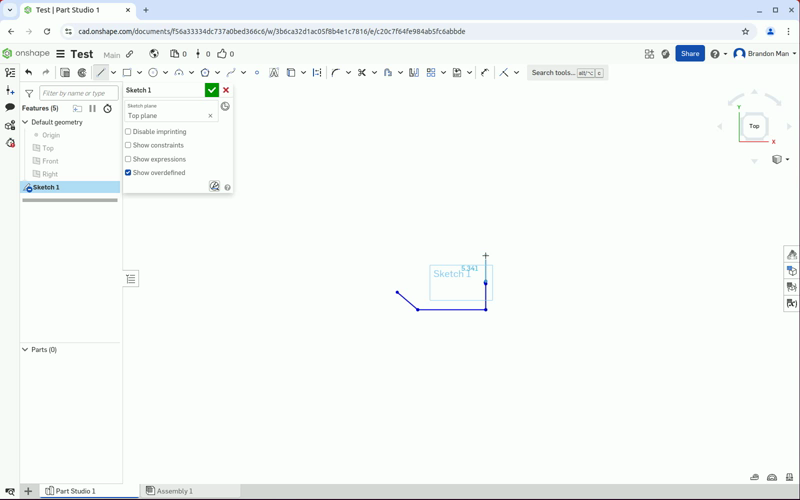
click(485, 255)
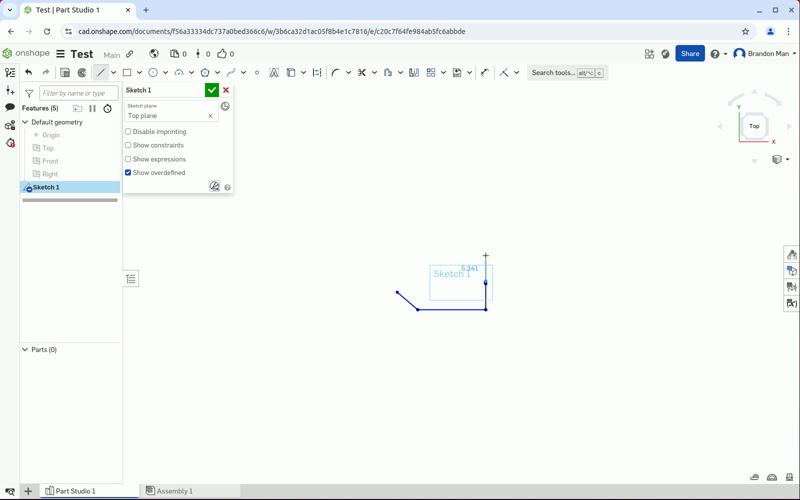
key_up(shift)
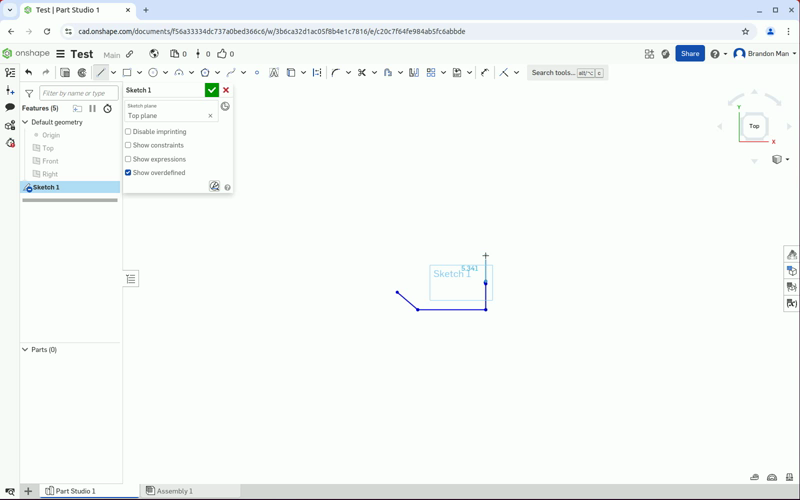
key_down(shift)
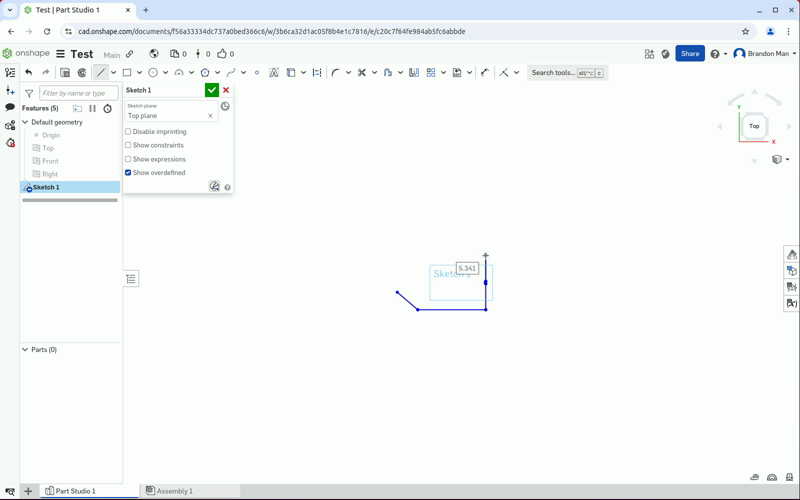
mouse_move(417, 255)
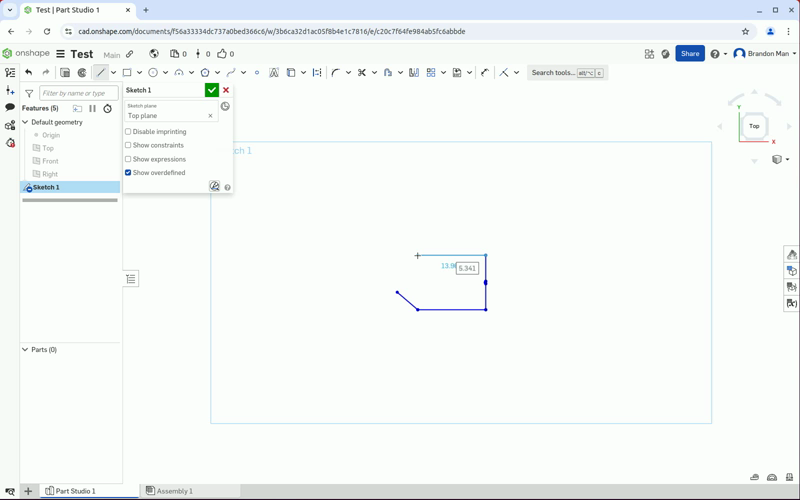
click(417, 255)
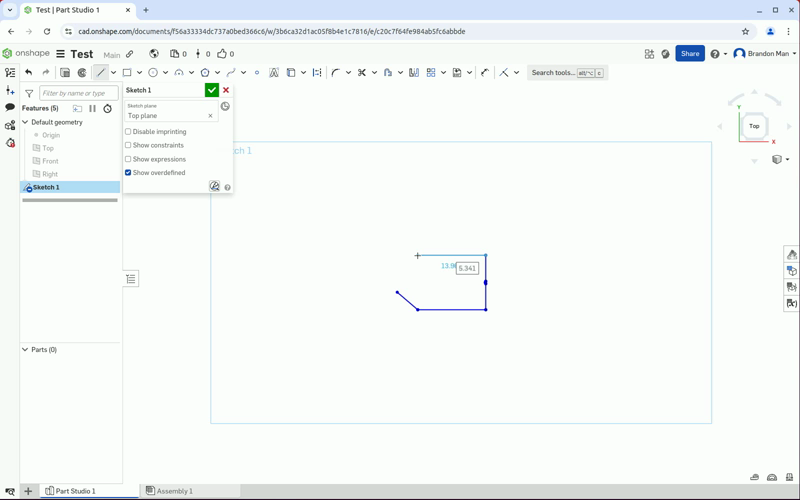
key_up(shift)
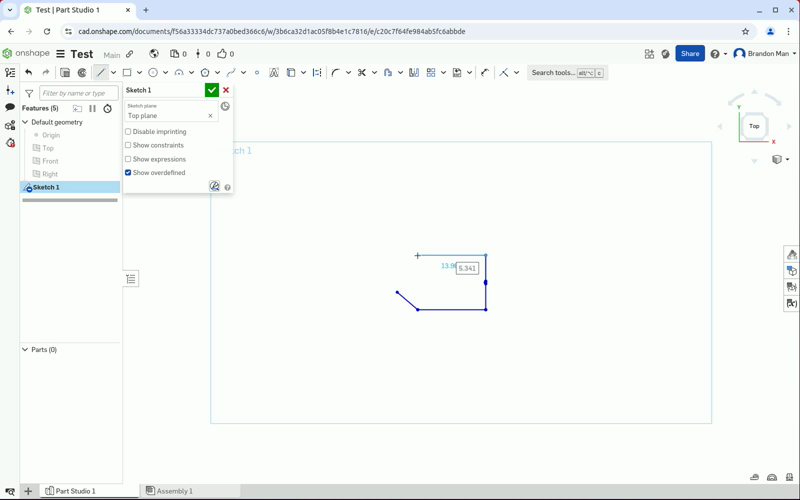
key_down(shift)
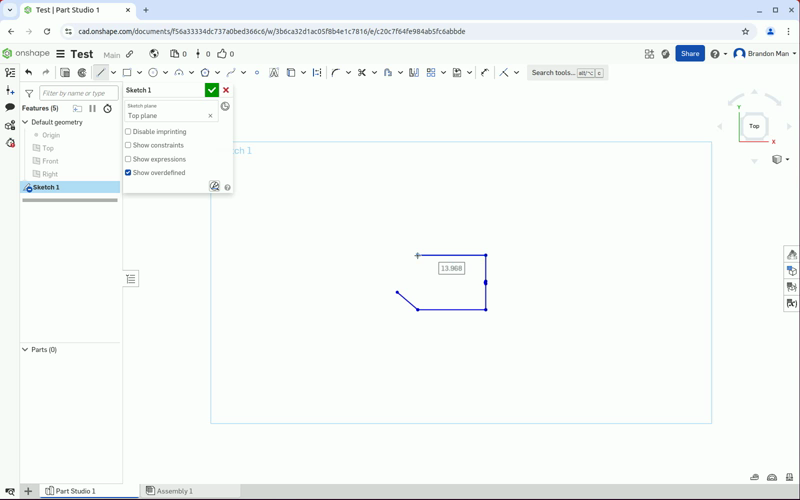
mouse_move(447, 255)
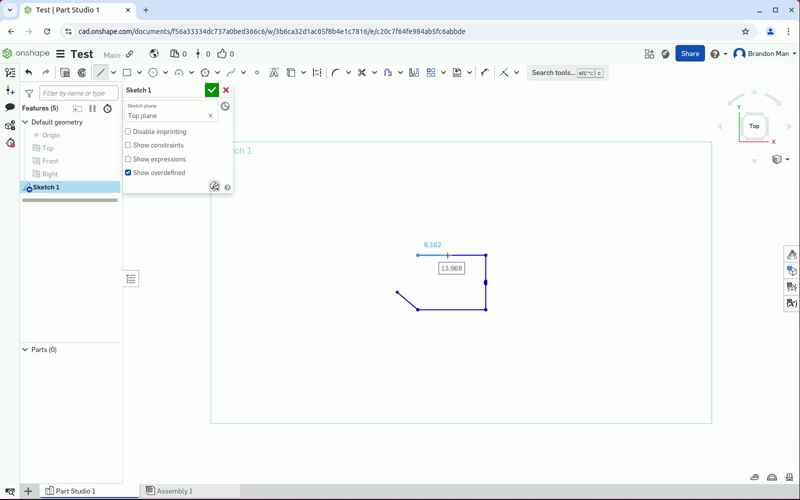
mouse_move(397, 272)
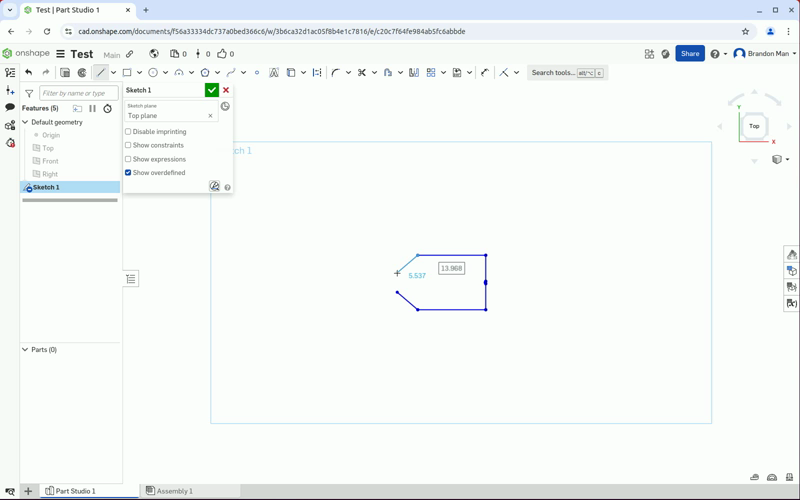
click(397, 272)
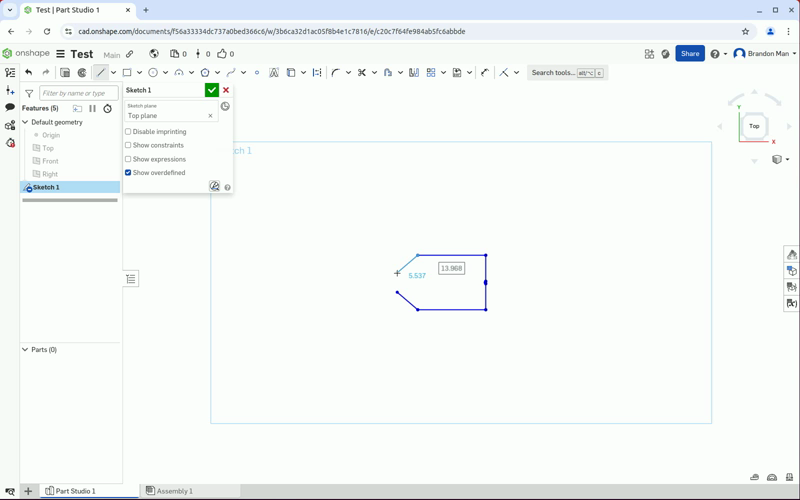
key_up(shift)
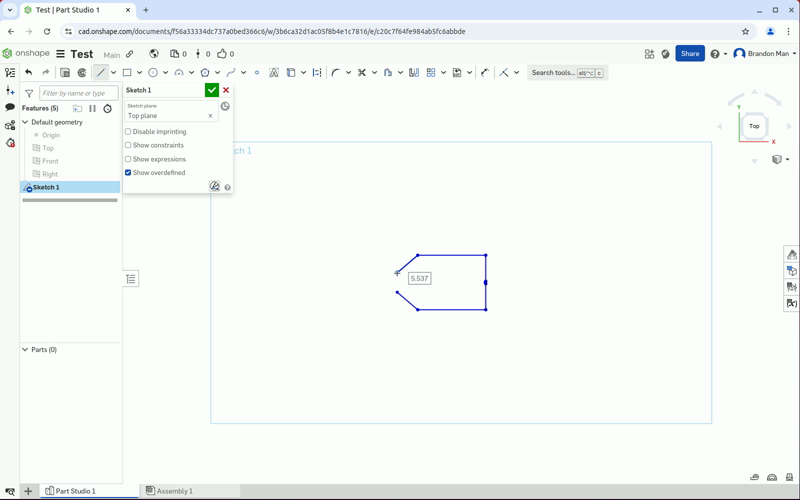
mouse_move(427, 272)
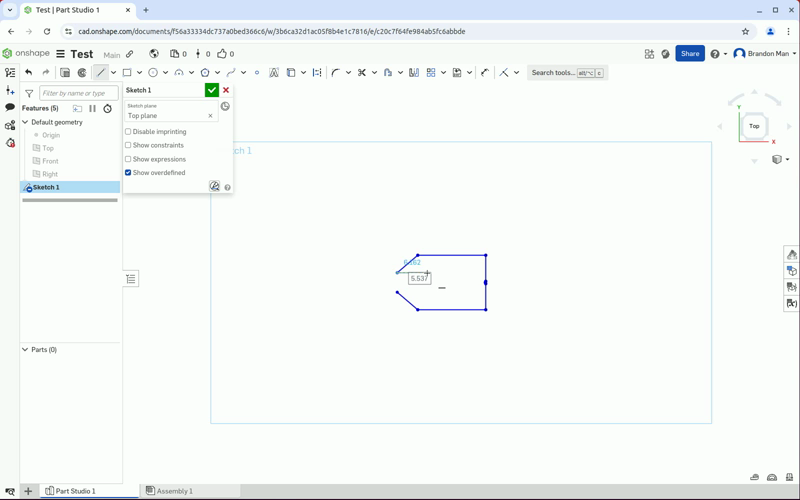
key_down(shift)
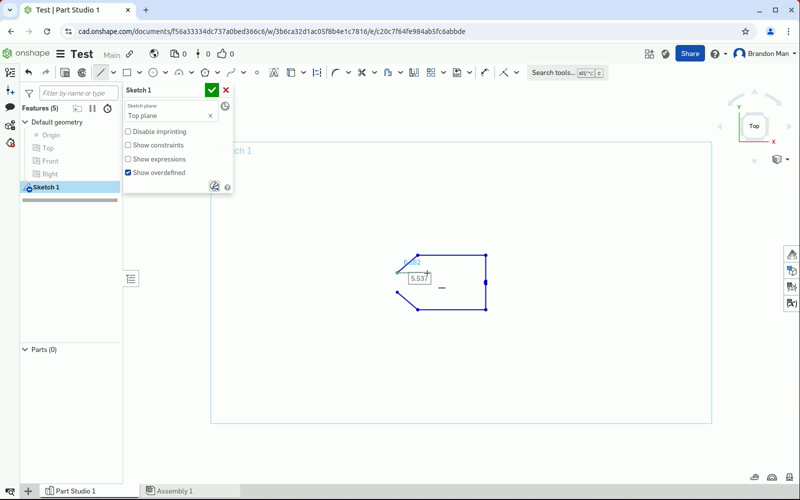
mouse_move(397, 292)
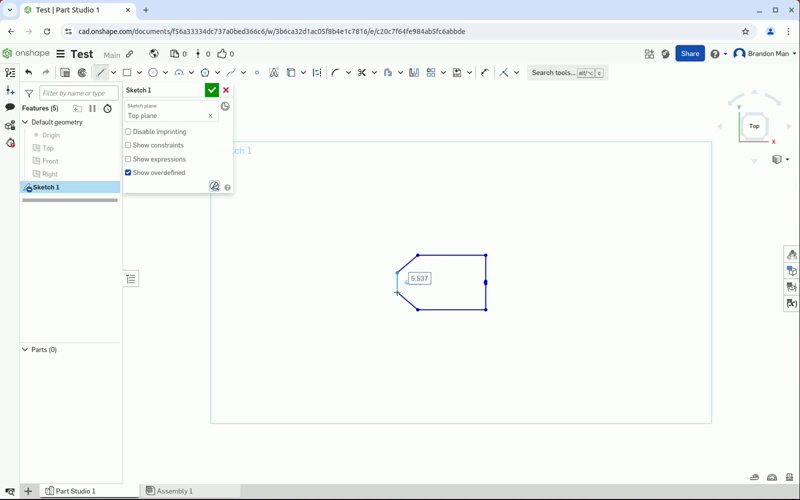
key_up(shift)
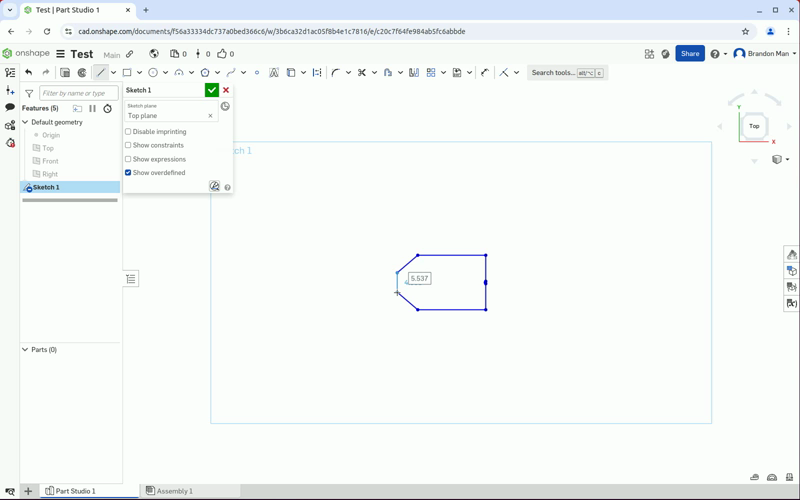
click(397, 292)
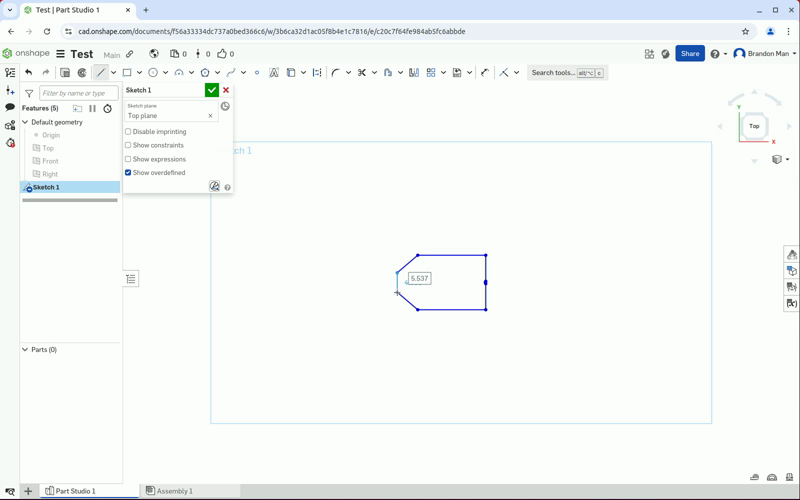
key(esc)
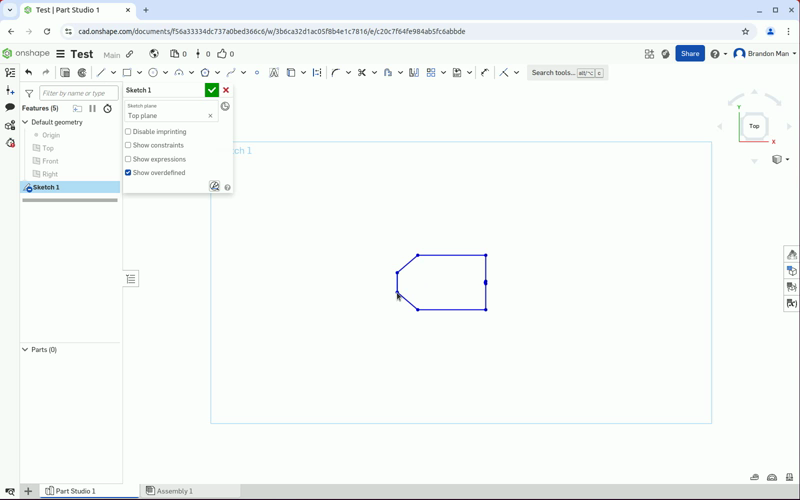
mouse_move(472, 302)
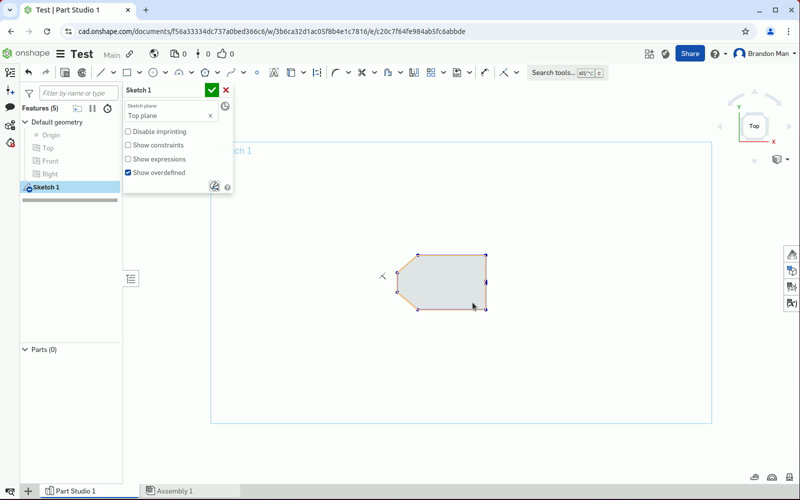
scroll(6)
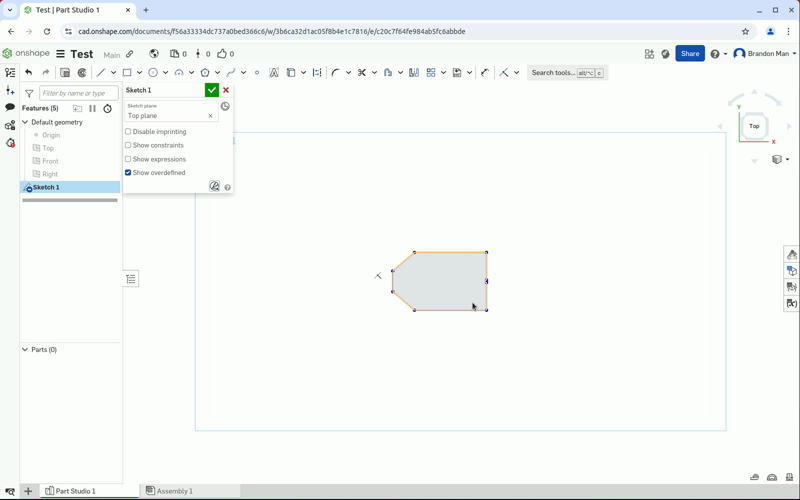
scroll(6)
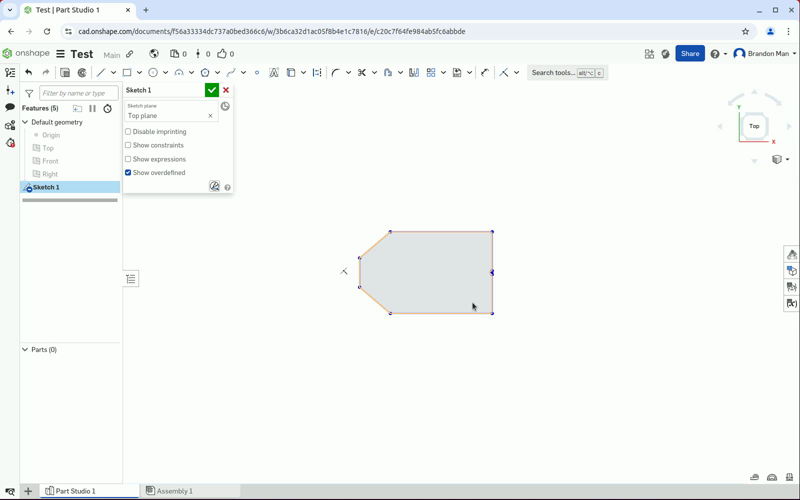
scroll(6)
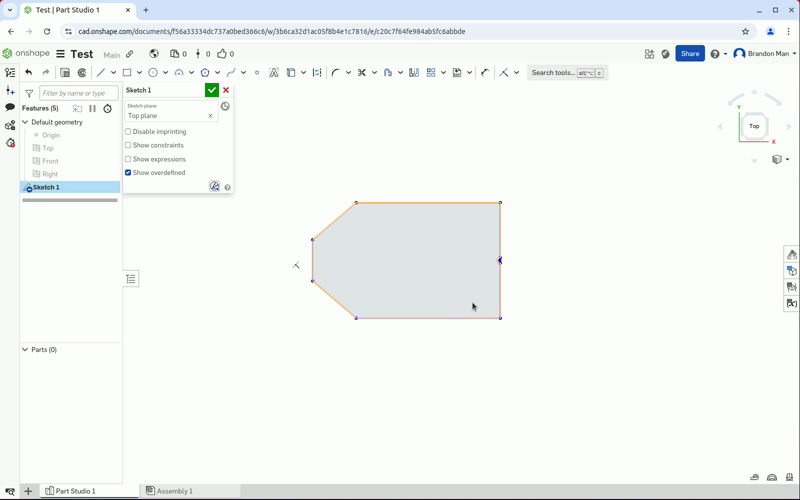
scroll(6)
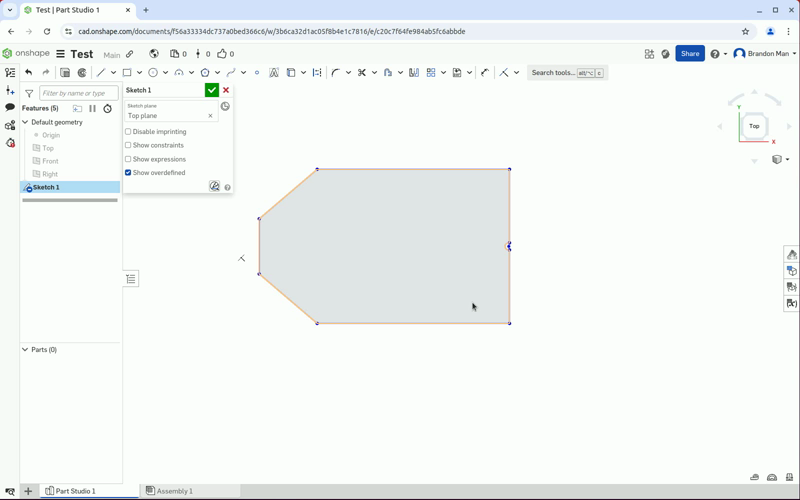
scroll(6)
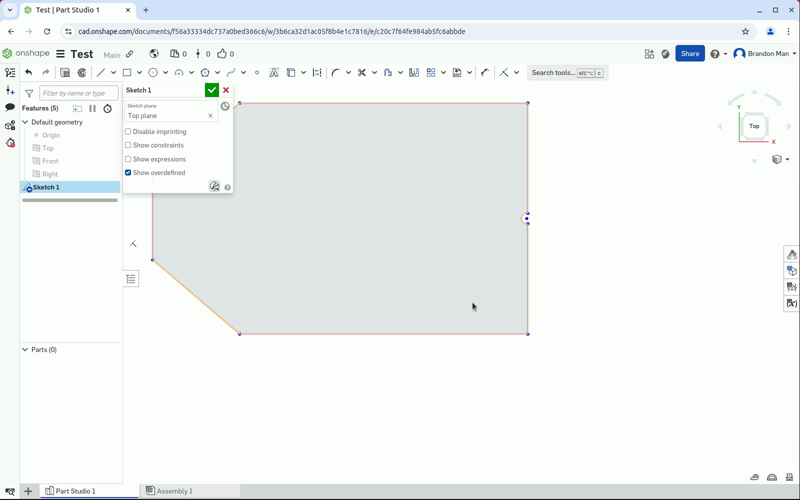
scroll(6)
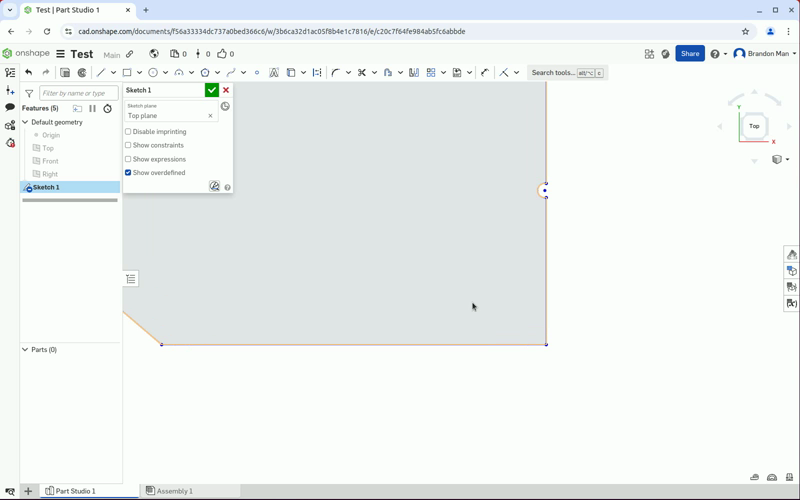
scroll(6)
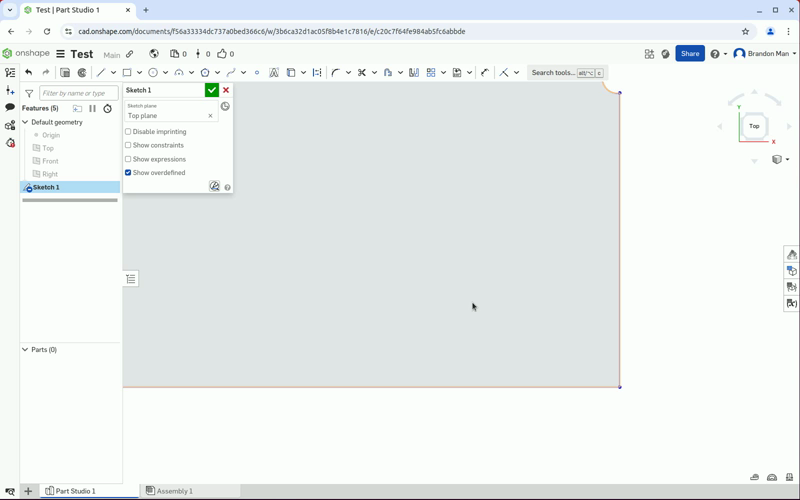
click(472, 302)
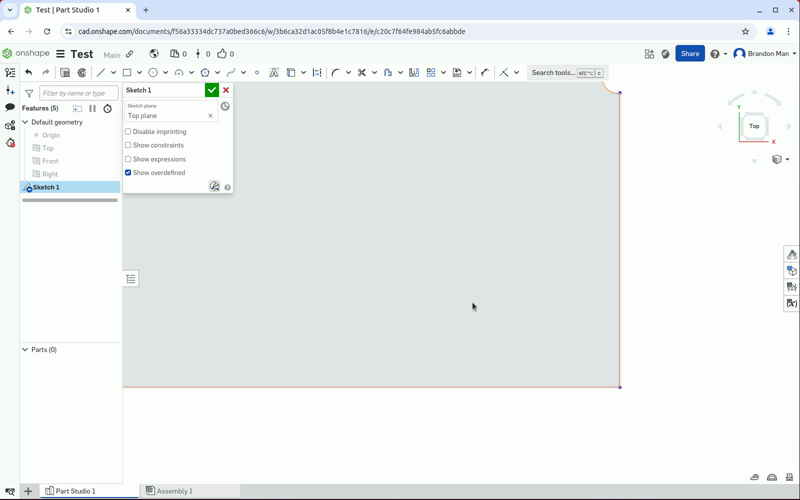
scroll(-6)
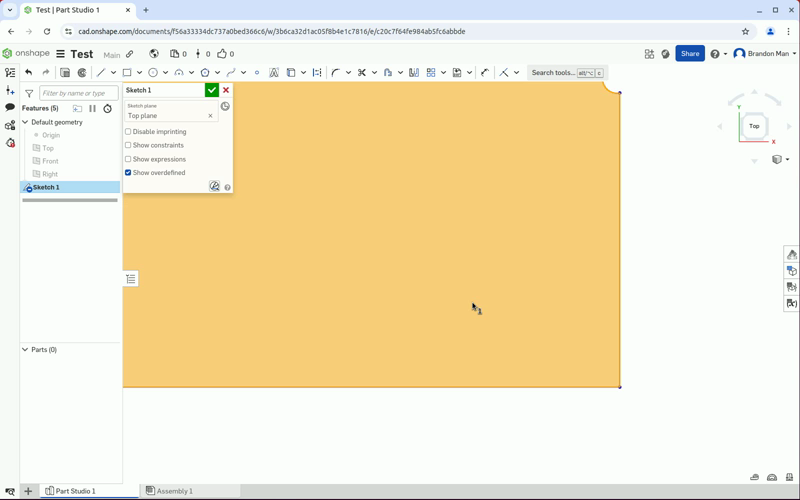
scroll(-6)
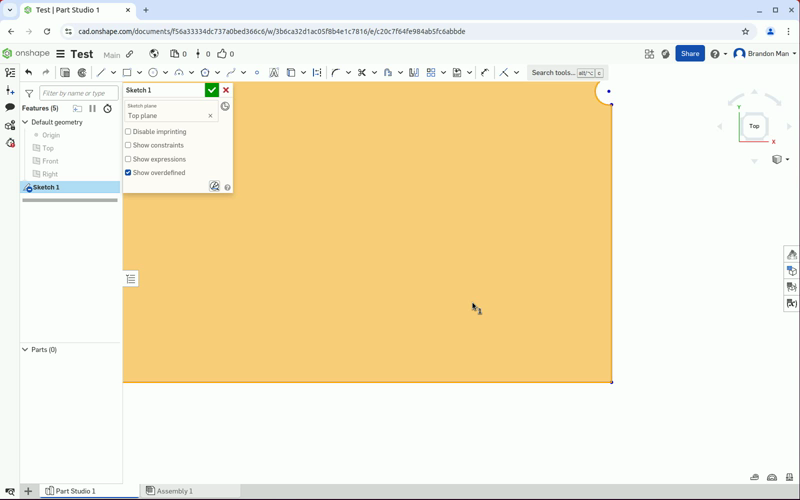
scroll(-6)
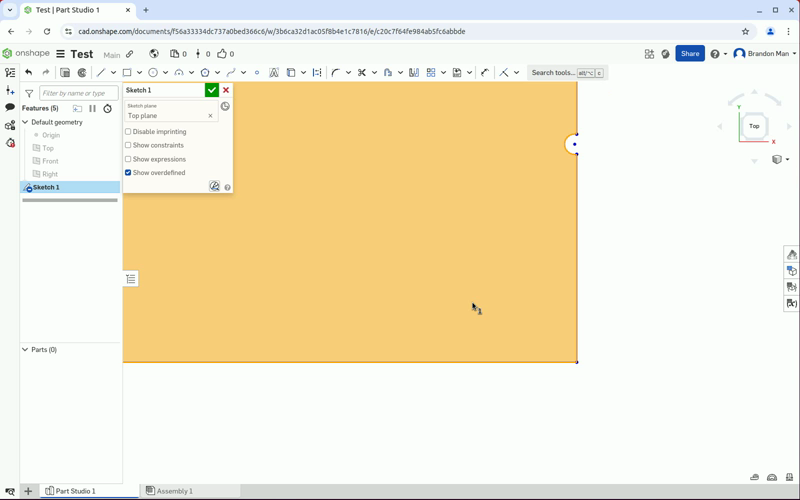
scroll(-6)
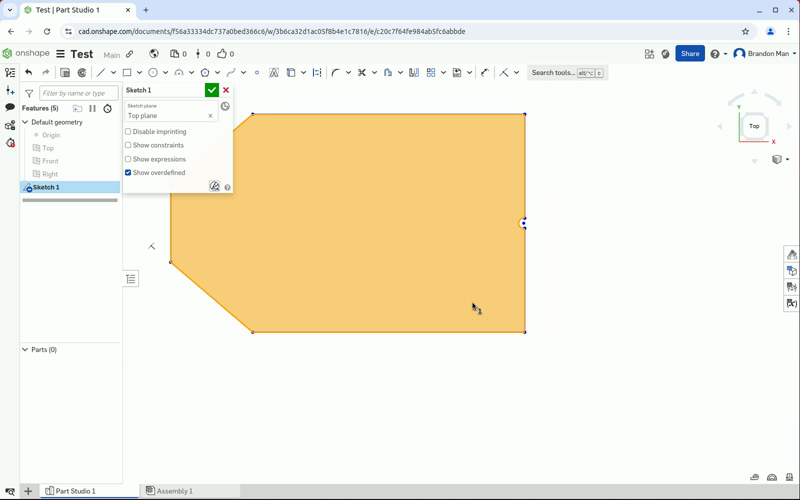
scroll(-6)
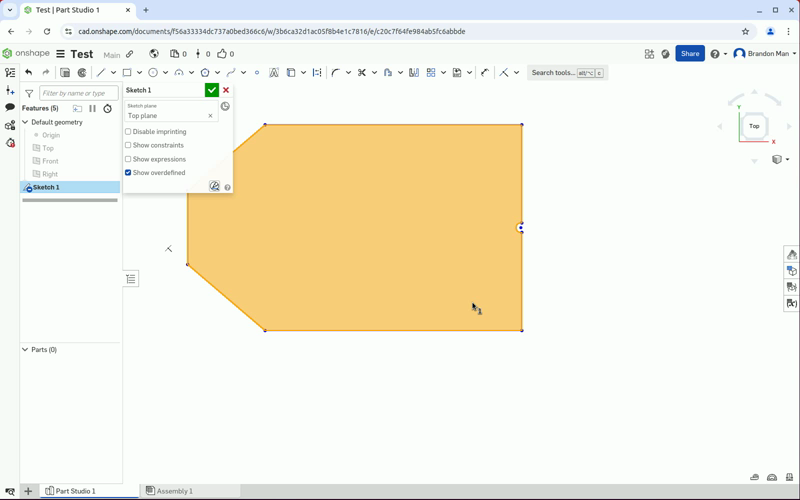
scroll(-6)
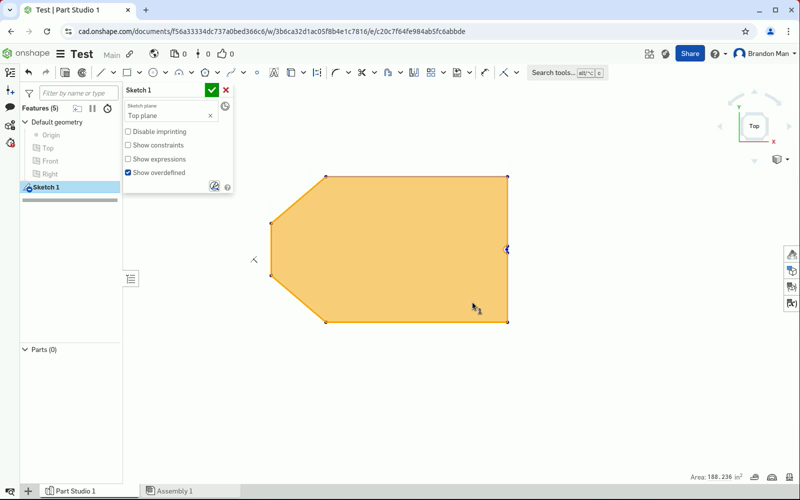
scroll(-6)
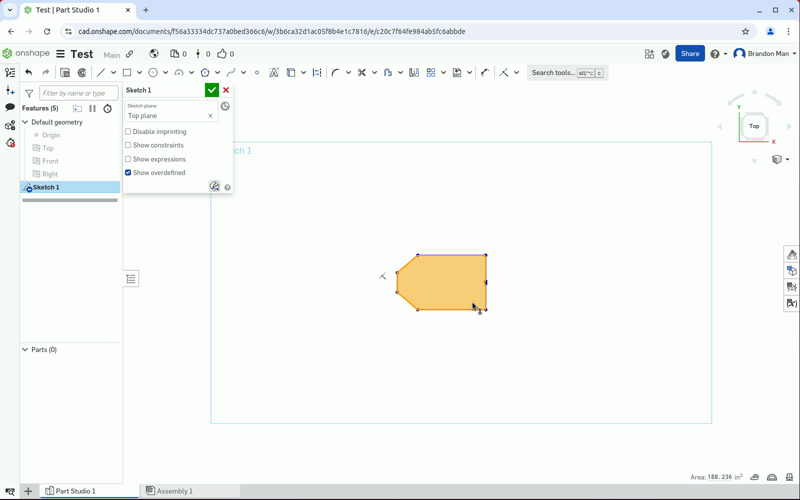
mouse_move(73, 352)
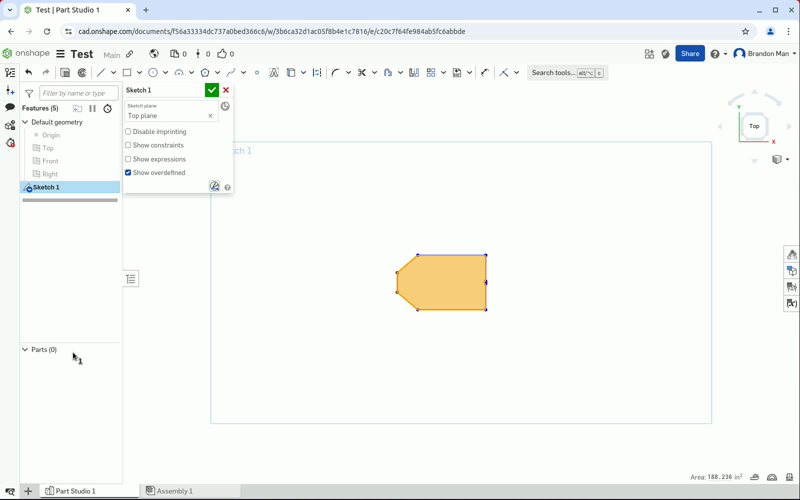
key(shift+y)
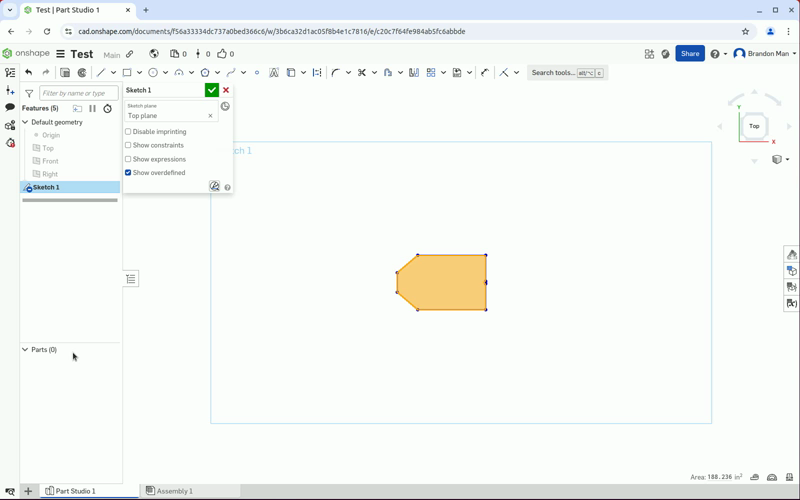
key(shift+e)
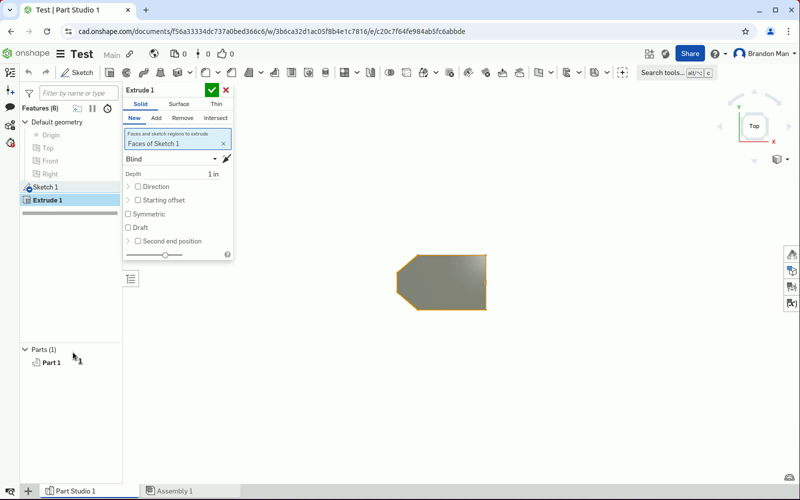
mouse_move(143, 106)
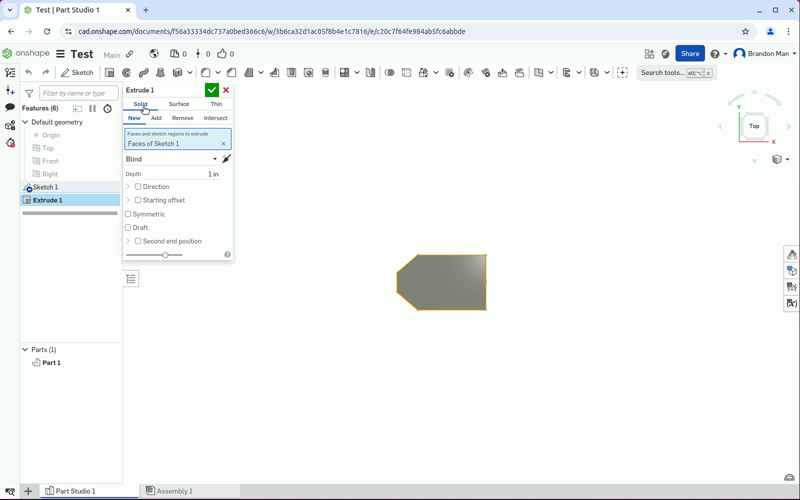
click(143, 106)
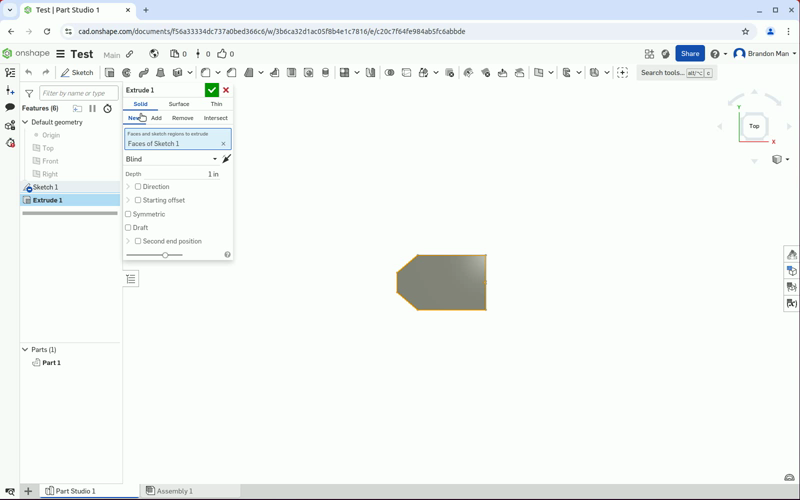
mouse_move(137, 120)
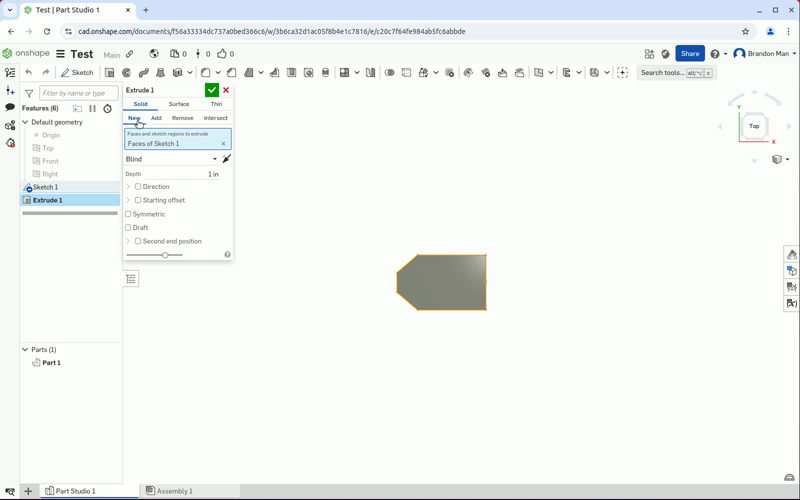
click(137, 120)
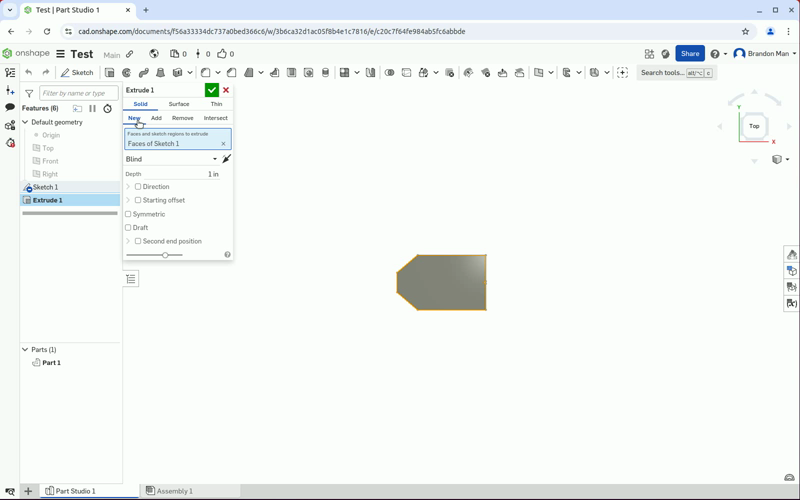
key(tab, 4)
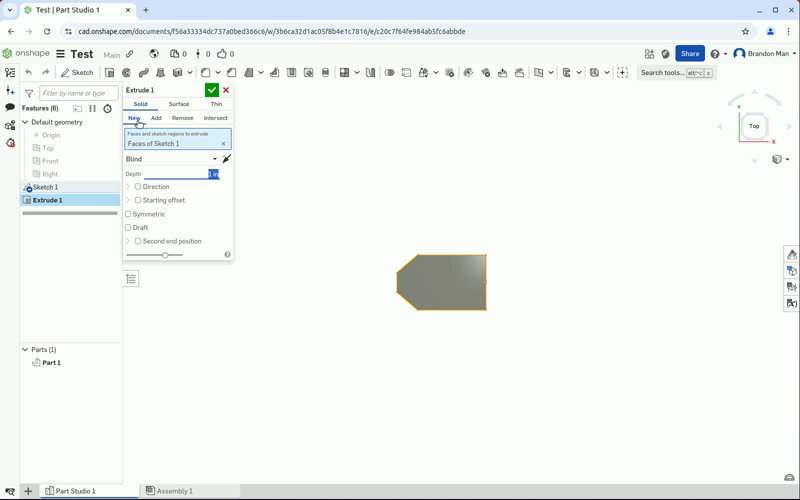
text(0.722)
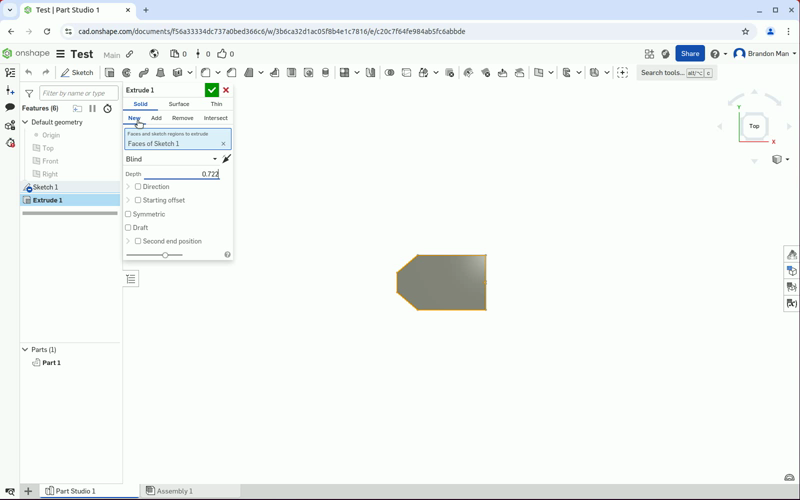
key(enter)
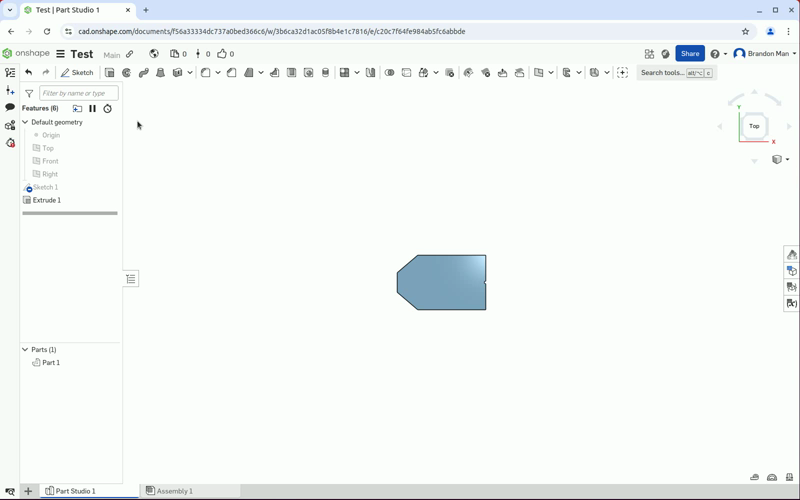
key(shift+h)
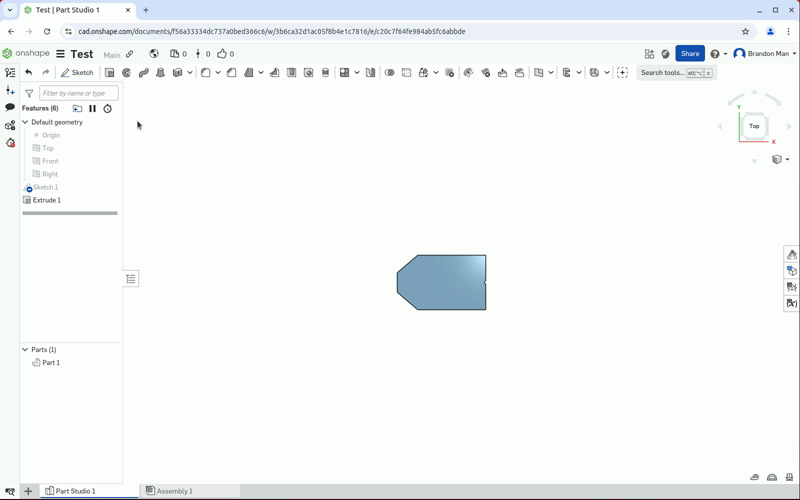
key(shift+h)
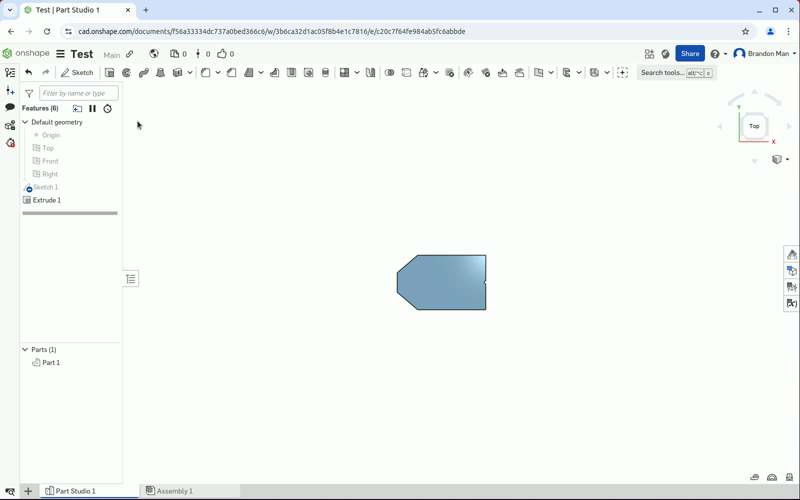
mouse_move(73, 189)
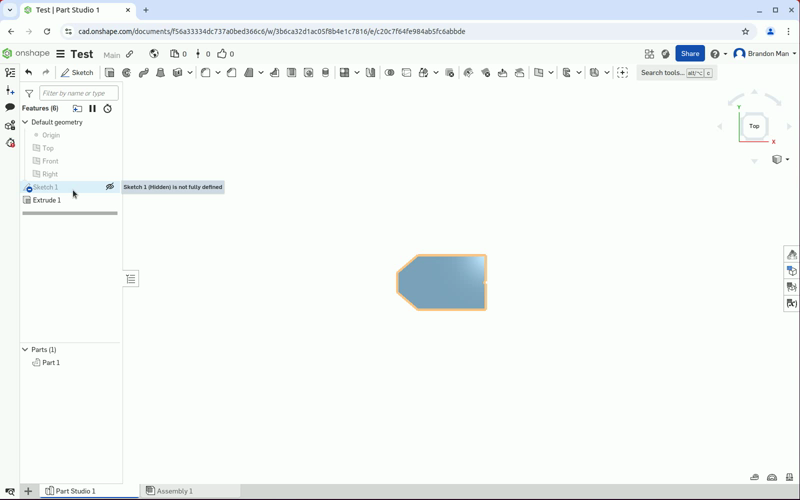
click(73, 189)
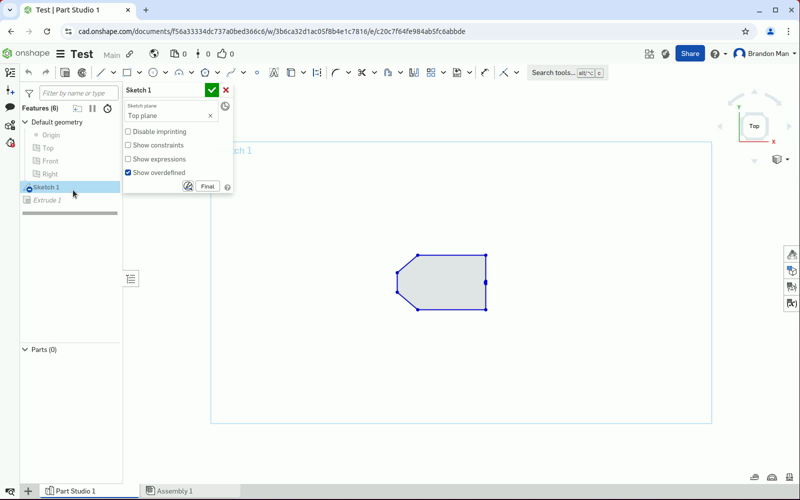
mouse_move(229, 92)
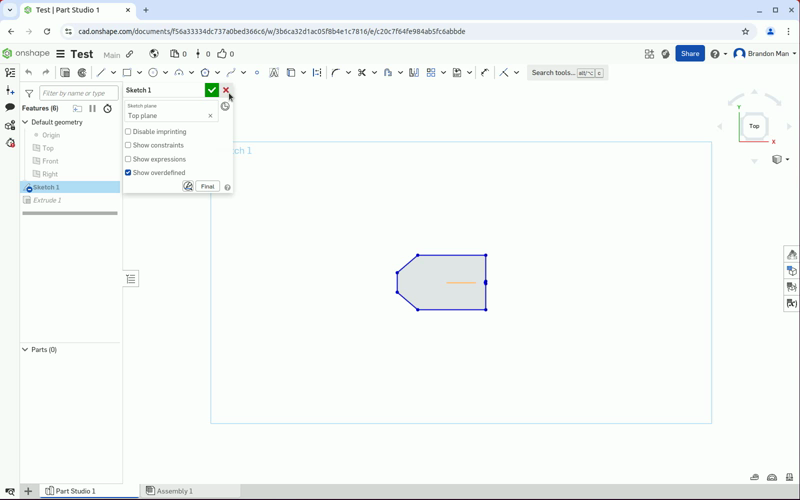
click(229, 92)
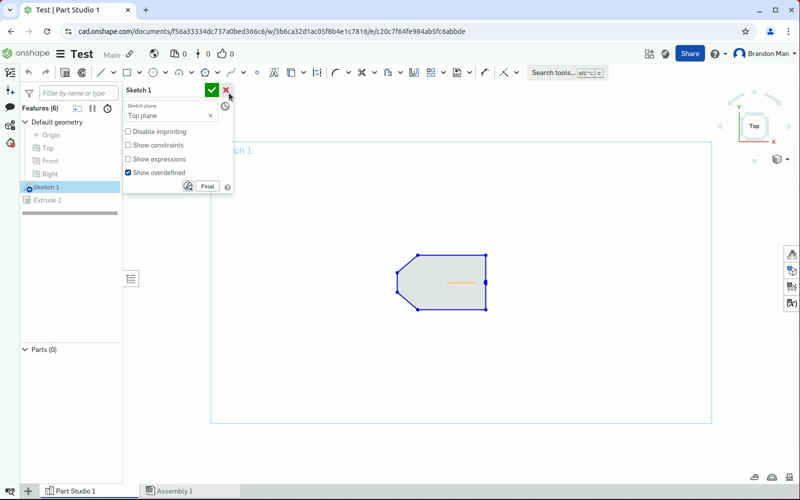
key(shift+s)
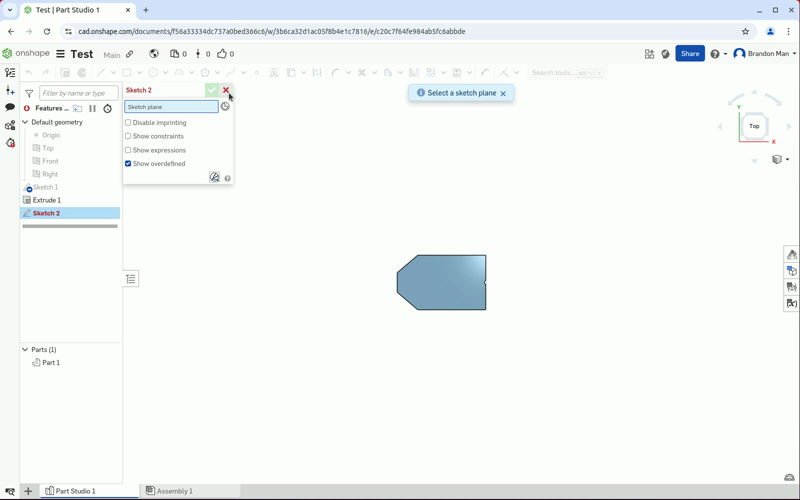
mouse_move(73, 150)
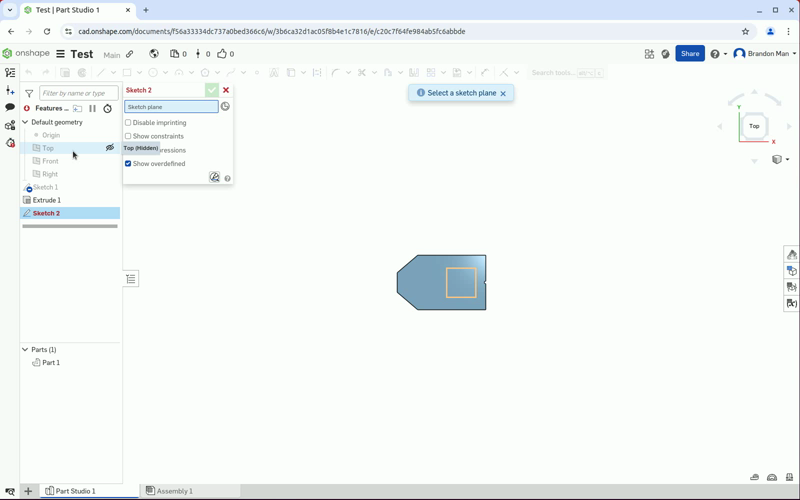
click(73, 150)
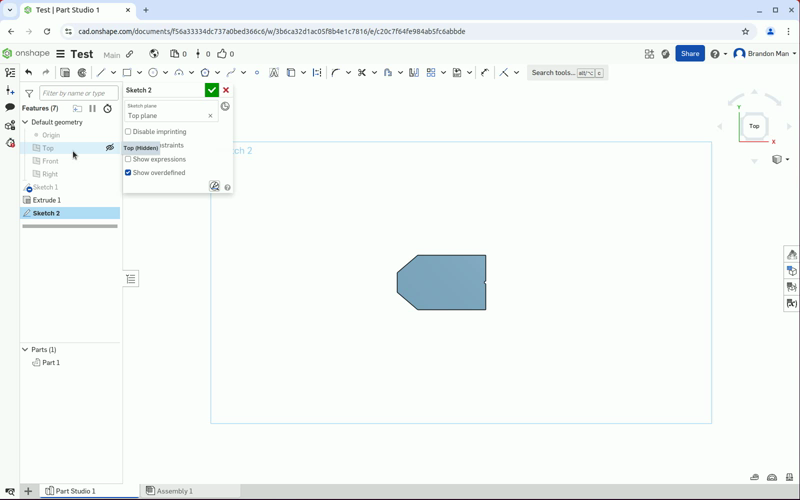
mouse_move(73, 352)
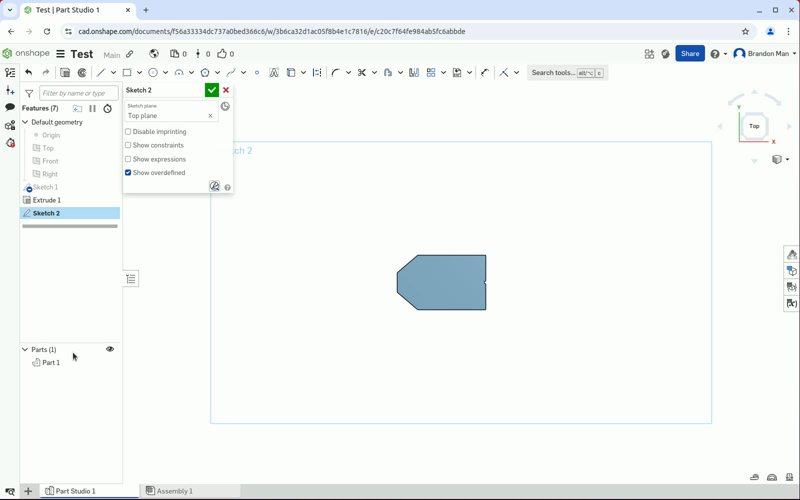
key(y)
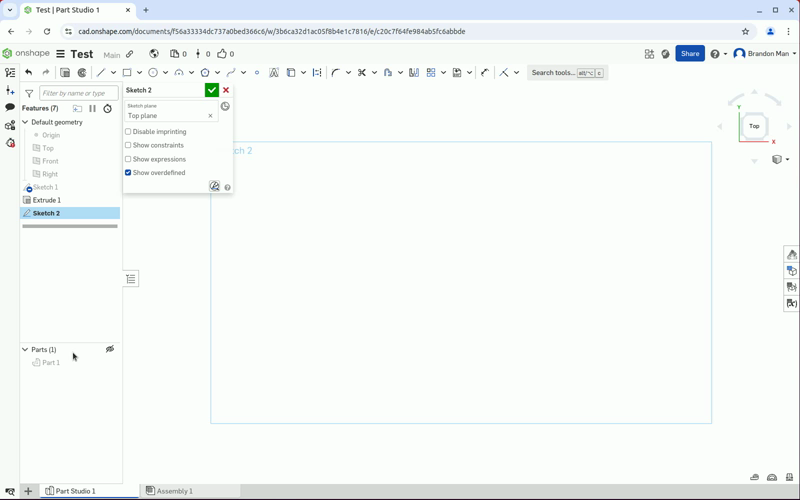
key(l)
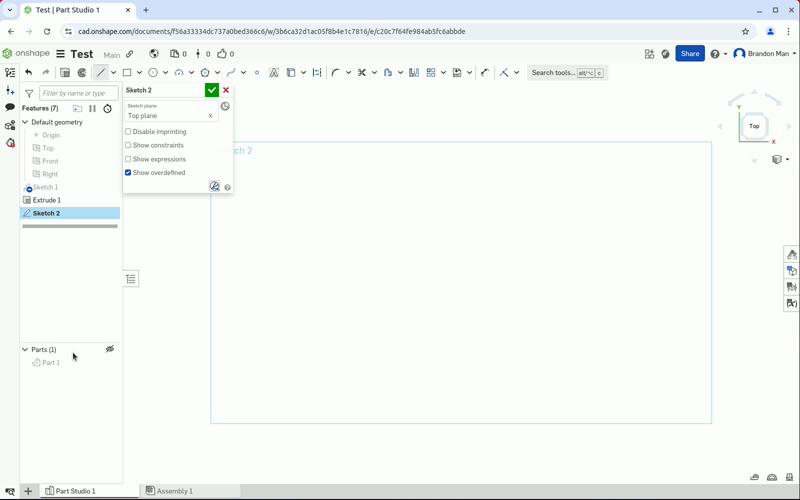
key_down(shift)
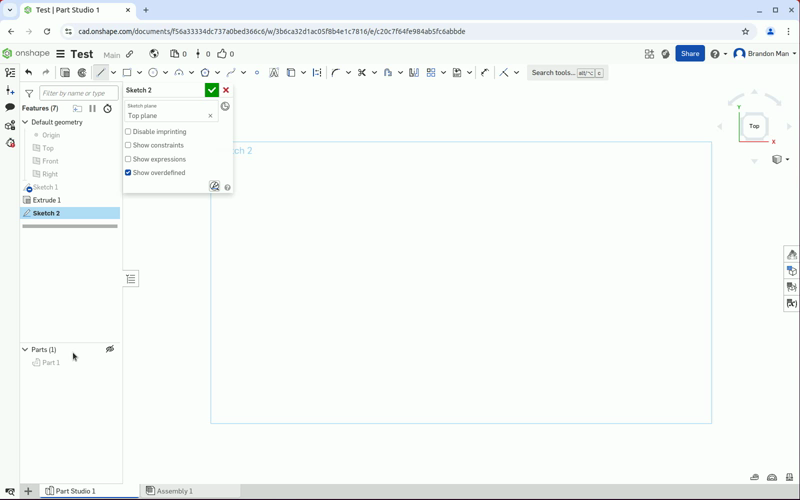
mouse_move(485, 309)
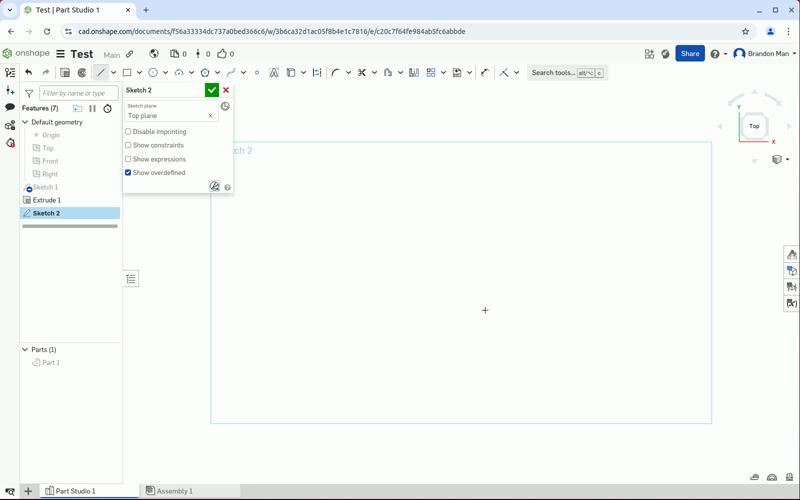
click(485, 309)
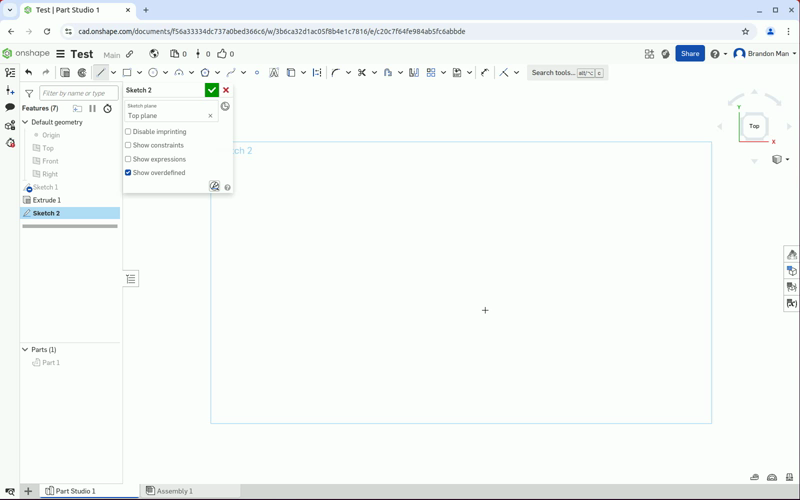
key_up(shift)
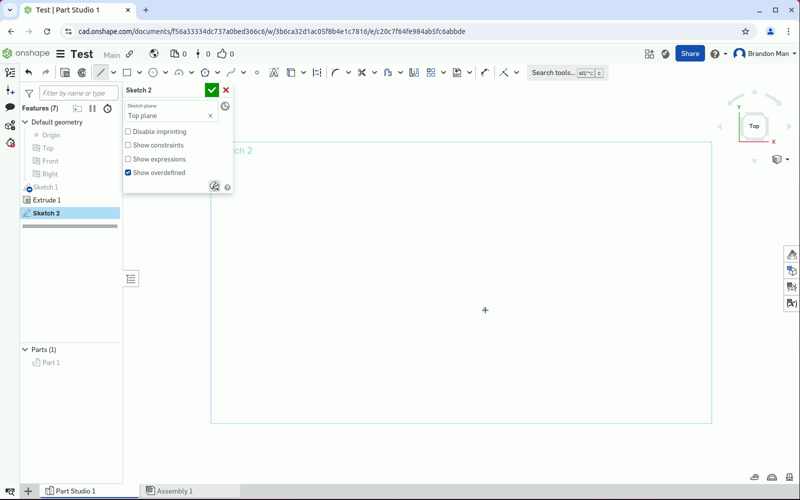
key_down(shift)
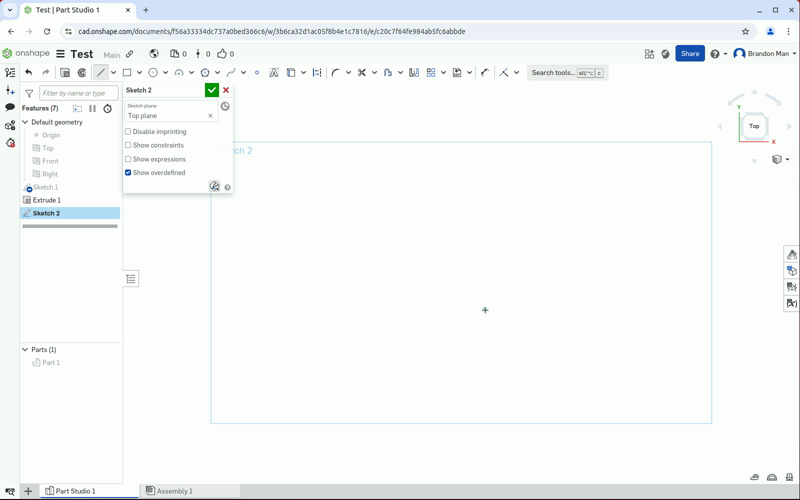
mouse_move(553, 309)
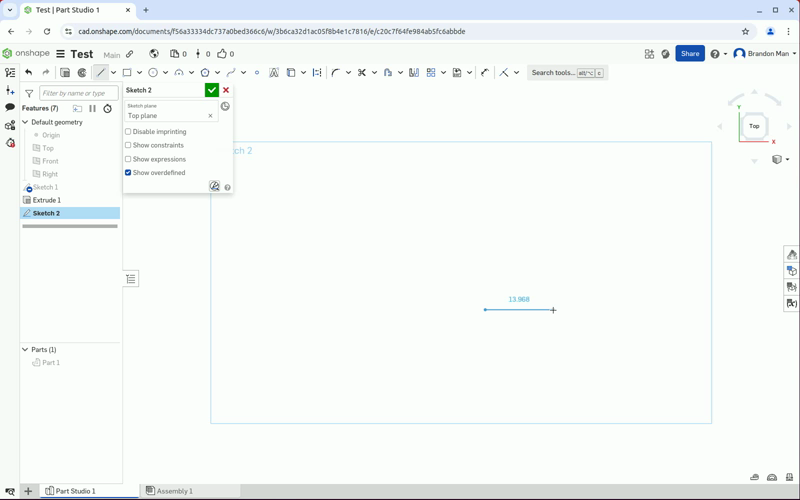
click(553, 309)
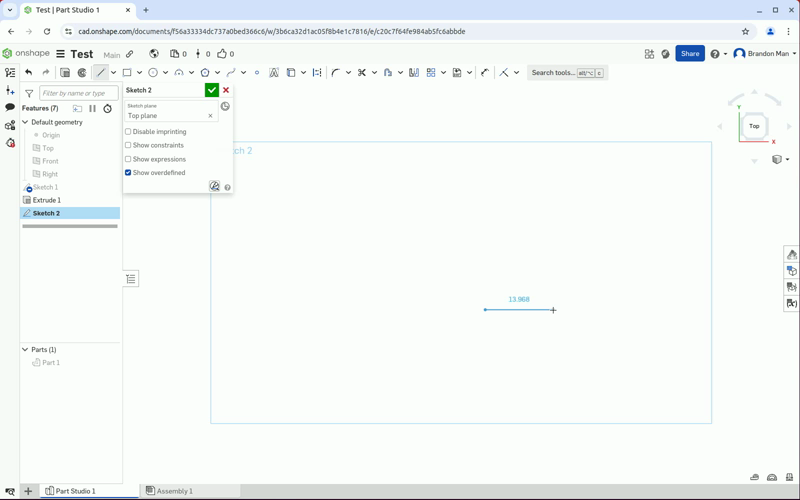
key_up(shift)
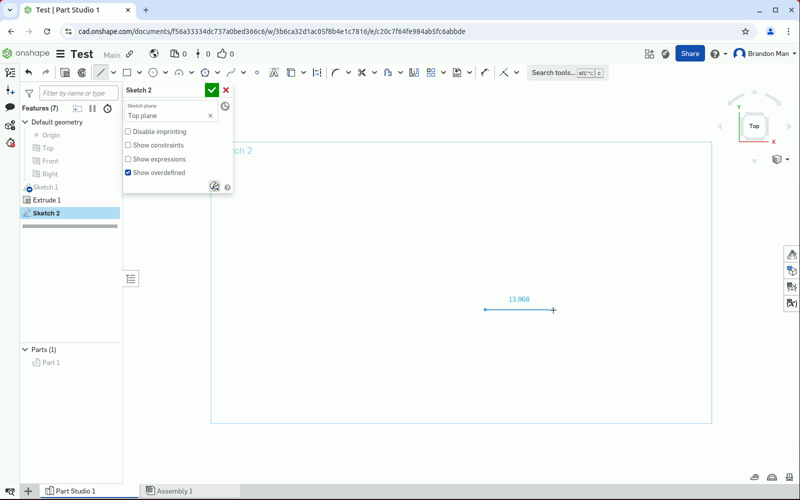
key_down(shift)
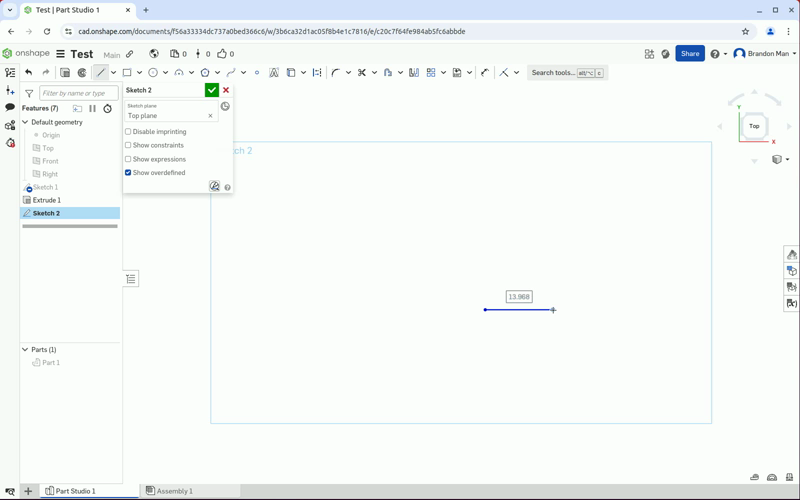
mouse_move(583, 309)
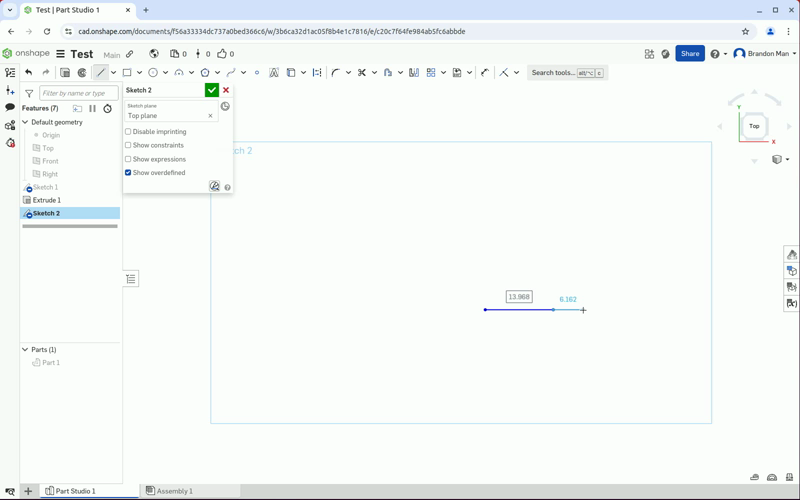
mouse_move(573, 292)
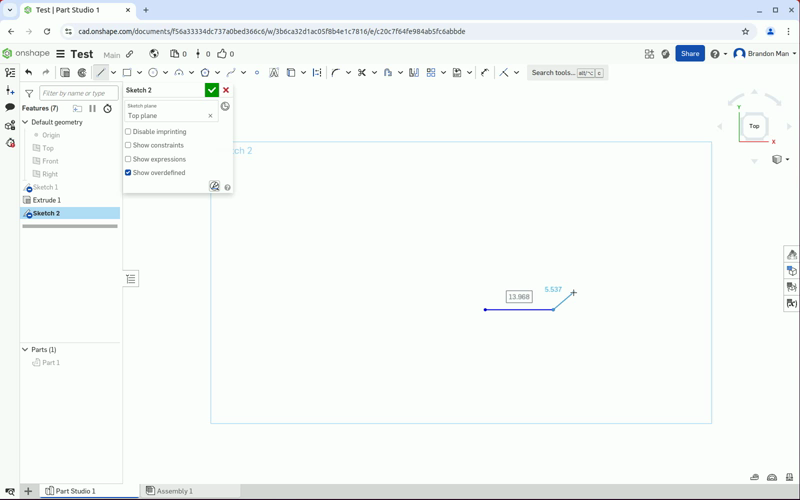
click(573, 292)
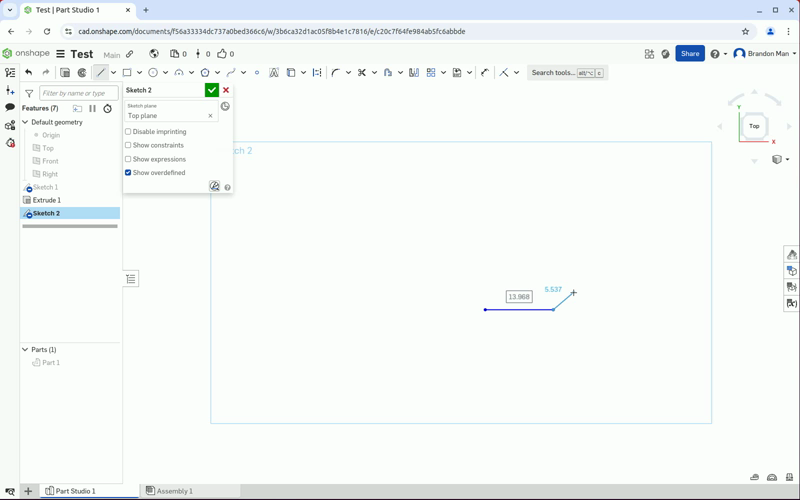
key_up(shift)
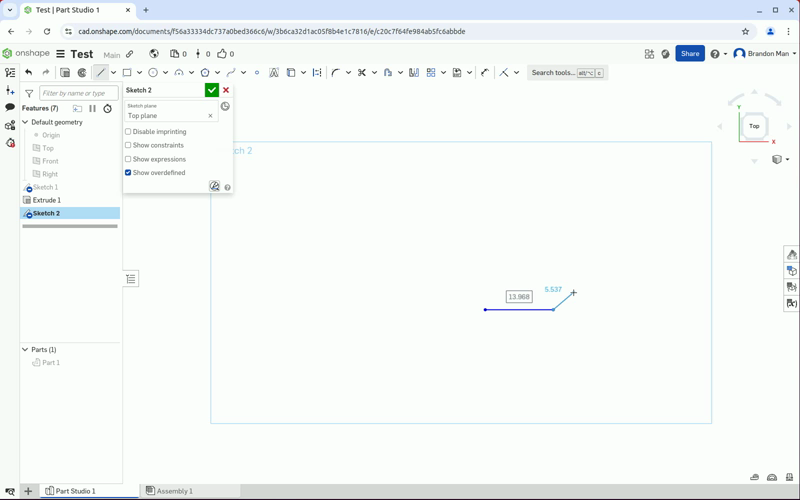
key_down(shift)
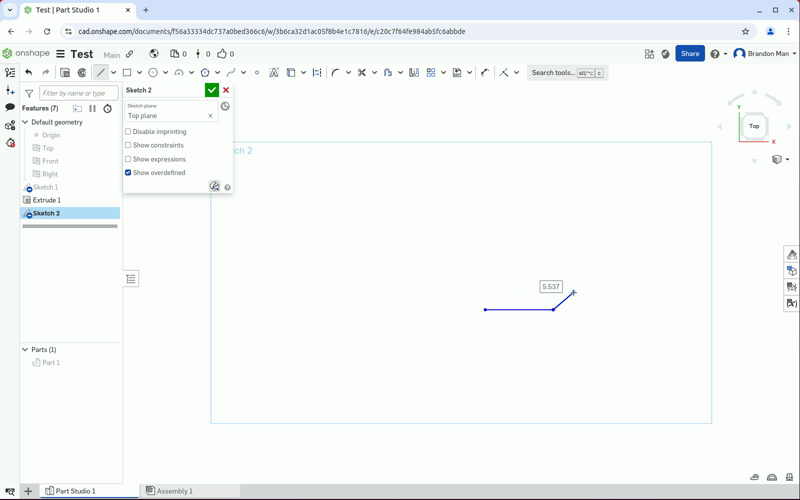
mouse_move(589, 292)
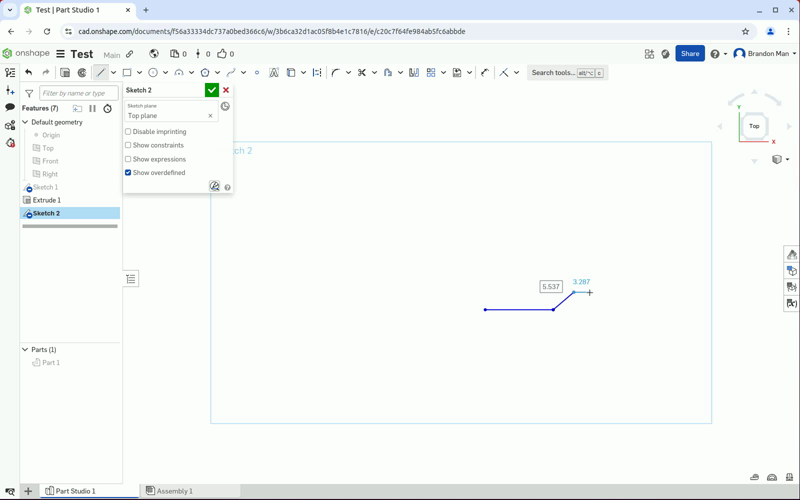
mouse_move(573, 272)
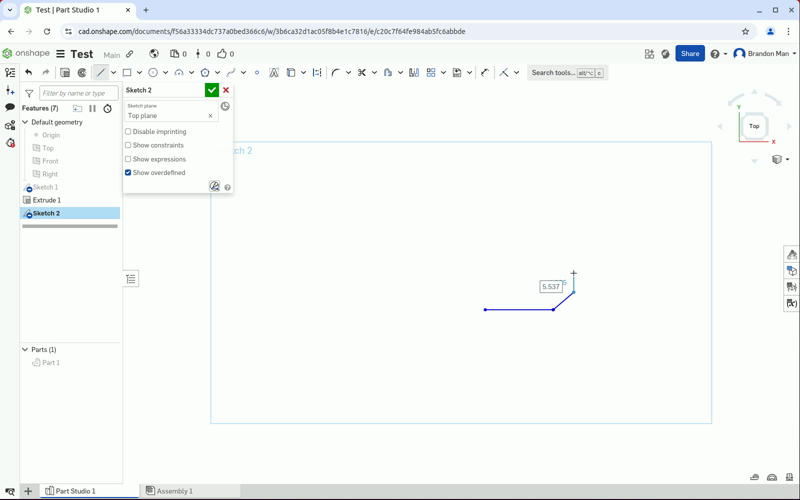
click(573, 272)
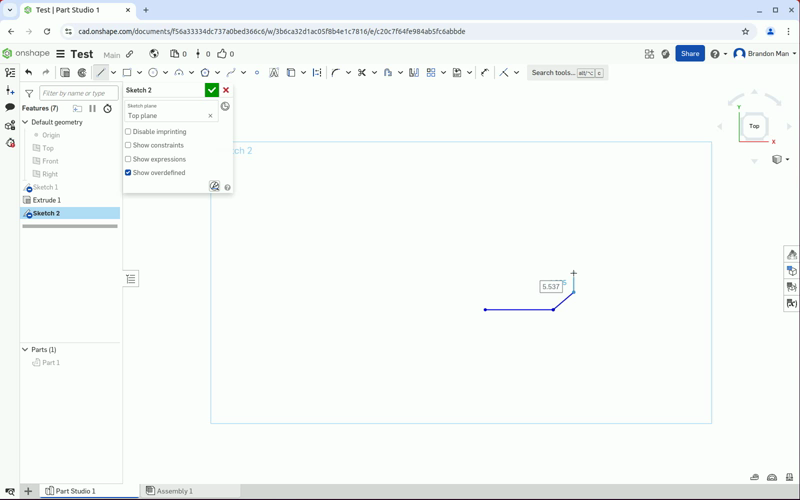
key_up(shift)
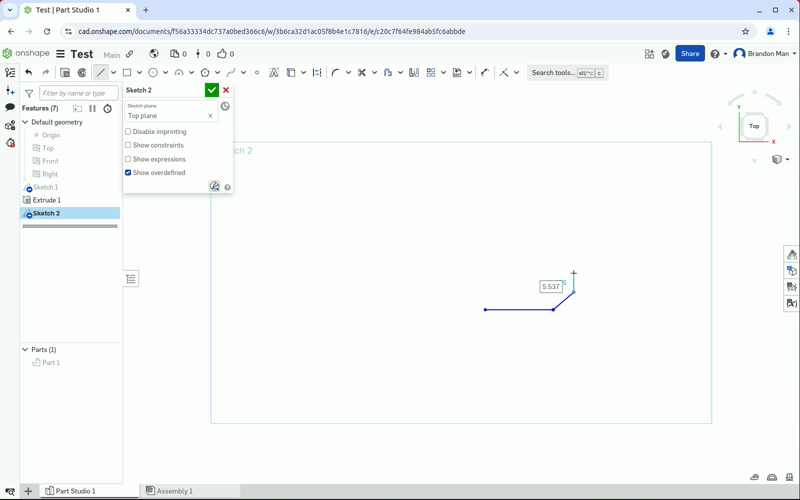
key_down(shift)
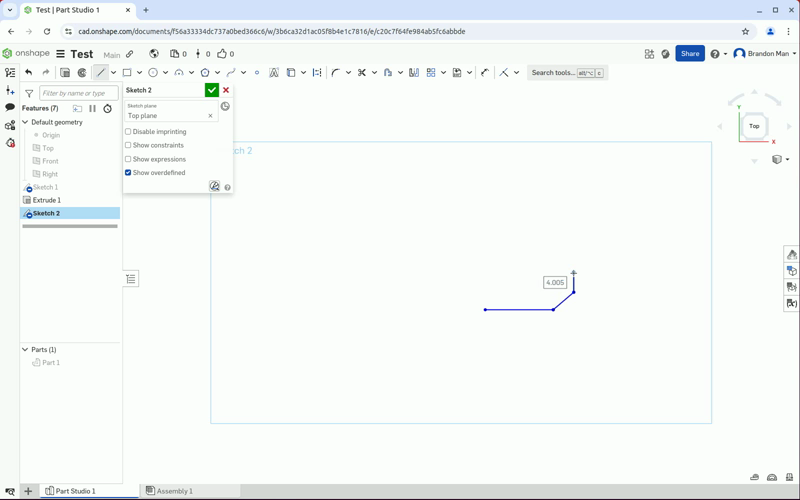
mouse_move(589, 272)
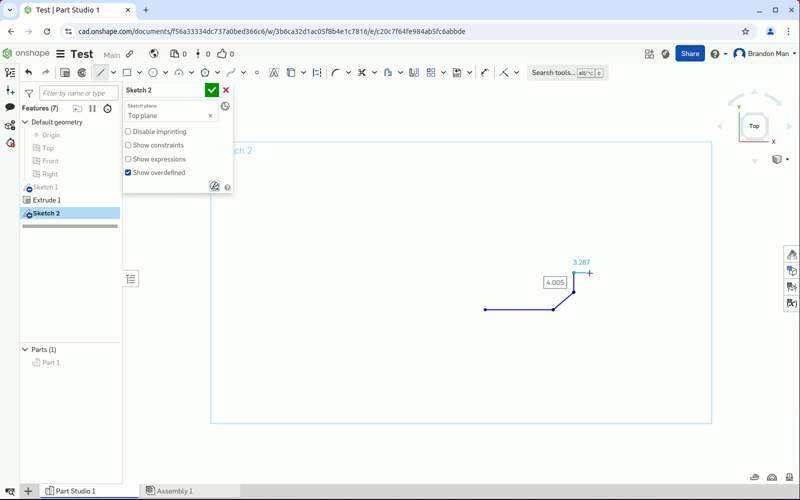
mouse_move(553, 255)
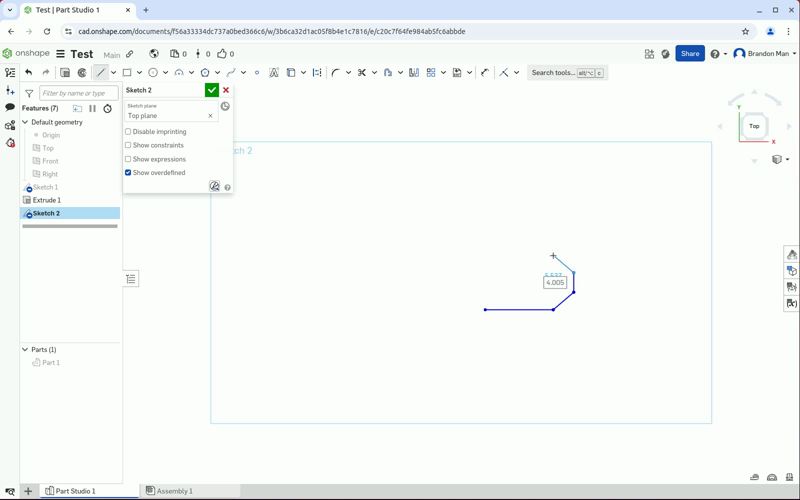
click(553, 255)
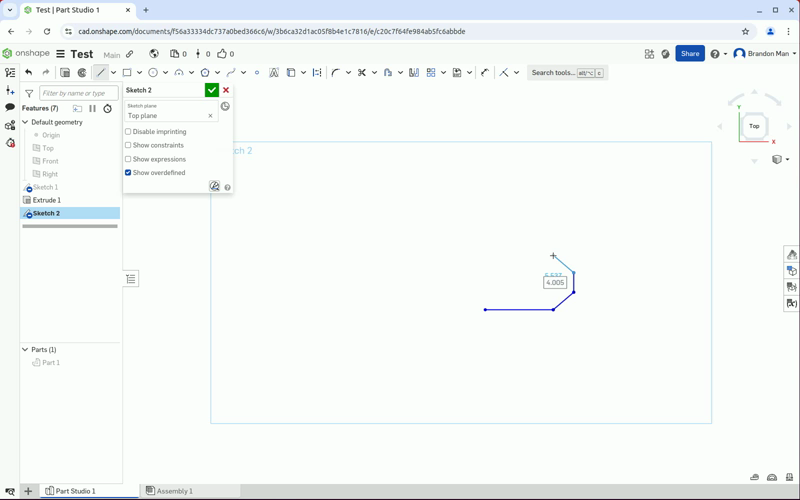
key_up(shift)
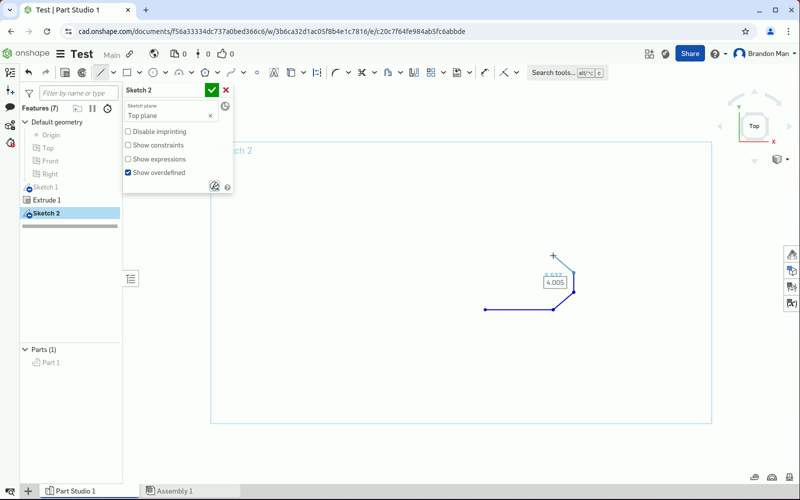
key_down(shift)
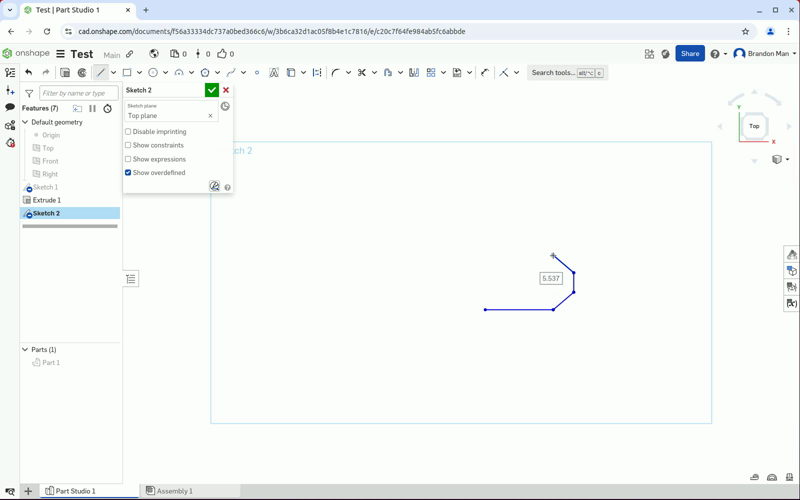
mouse_move(485, 255)
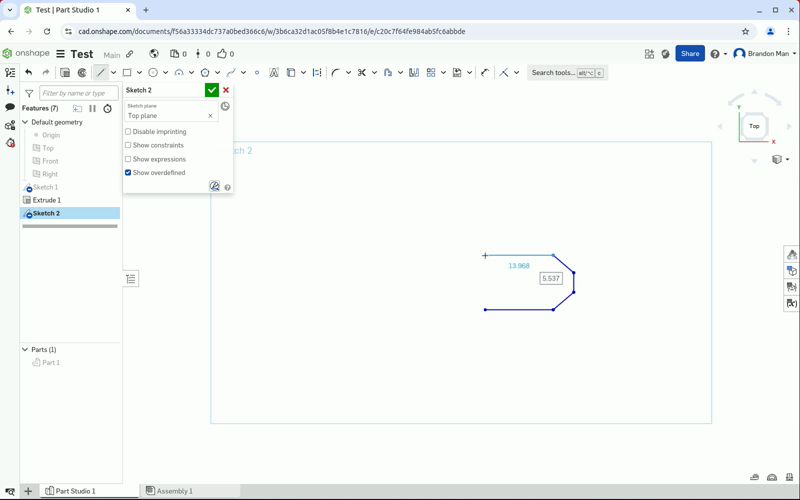
click(485, 255)
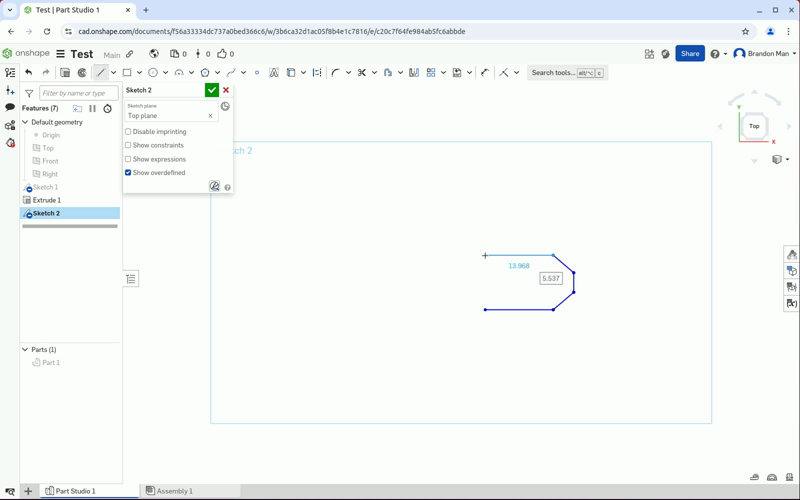
key_up(shift)
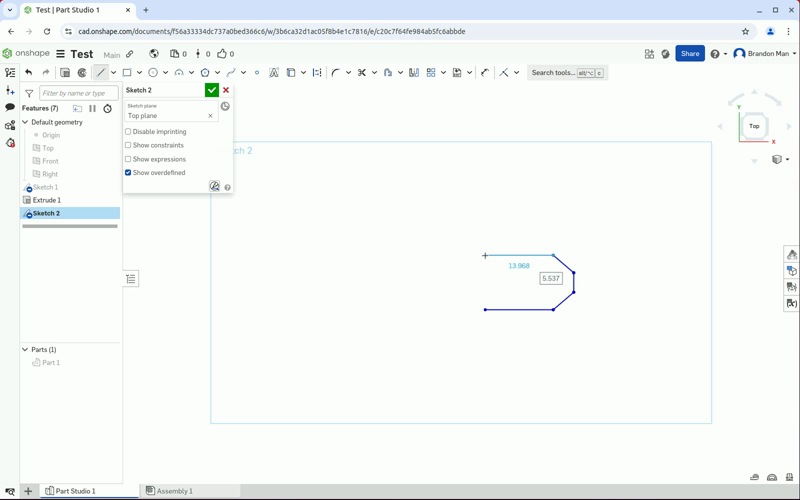
key_down(shift)
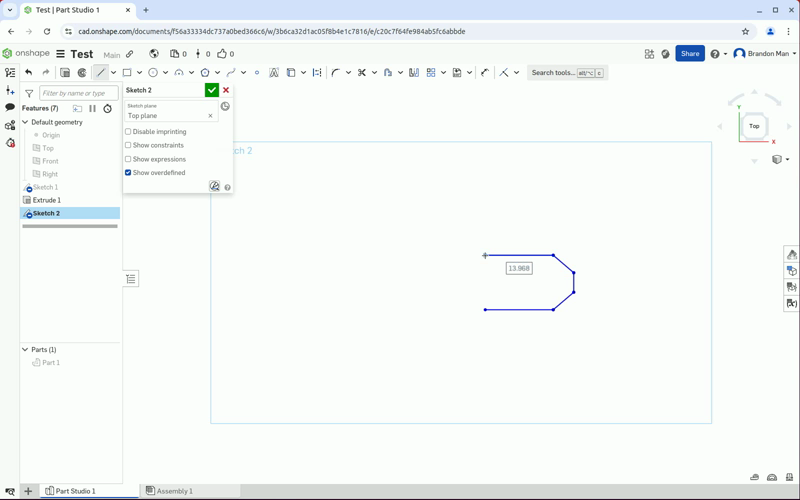
mouse_move(515, 255)
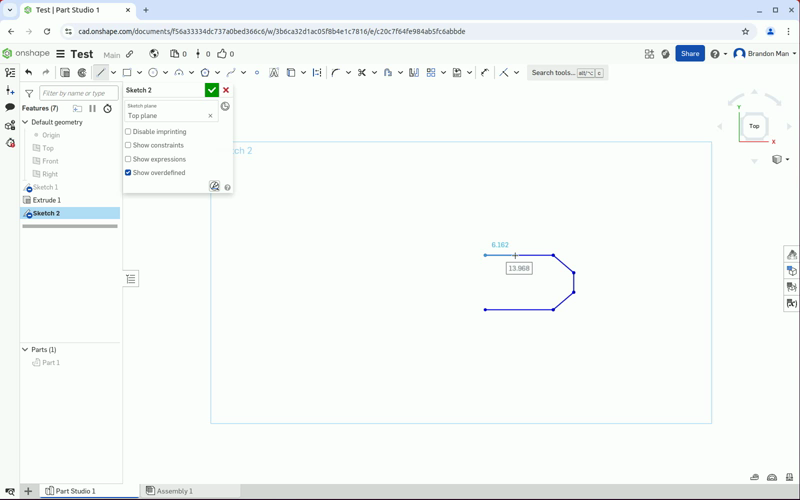
mouse_move(485, 281)
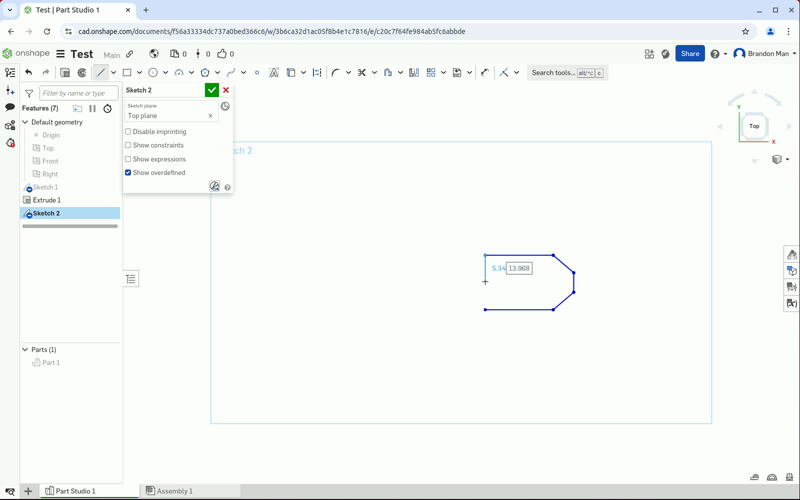
click(485, 281)
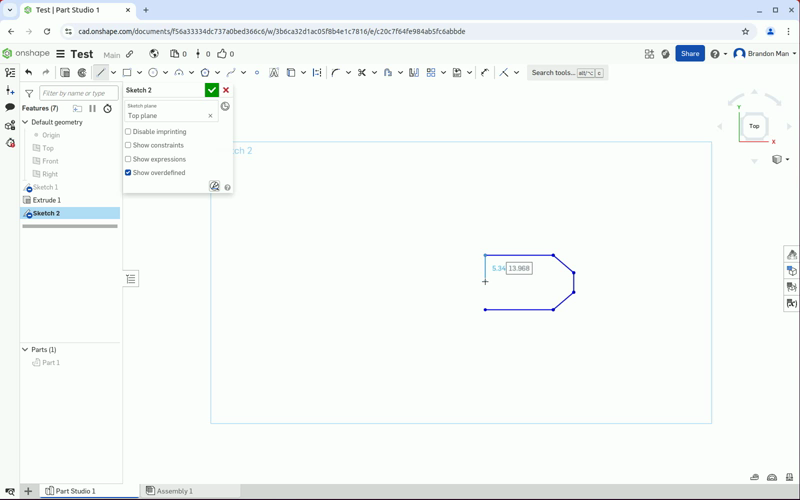
key_up(shift)
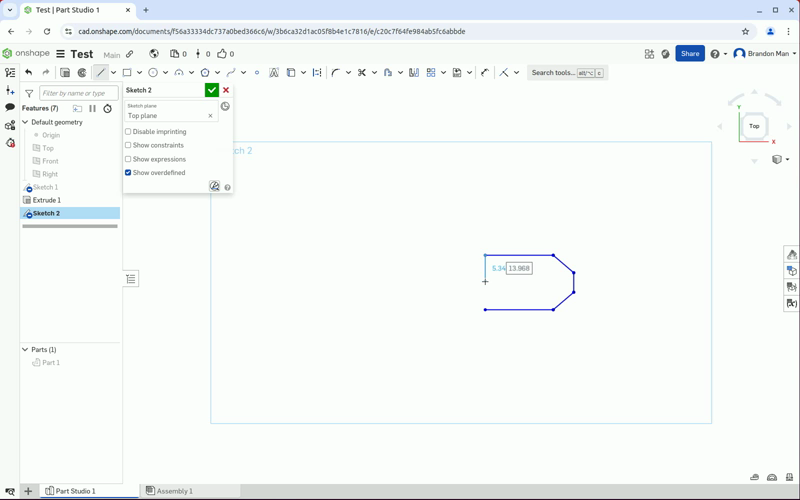
key(esc)
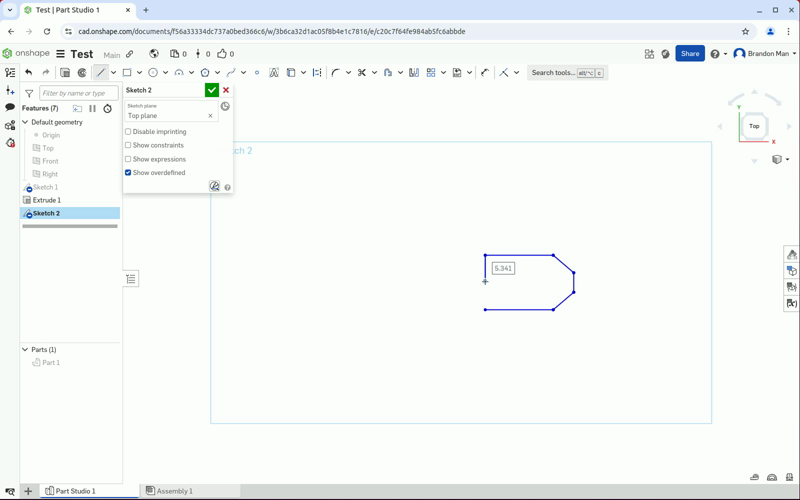
key(a)
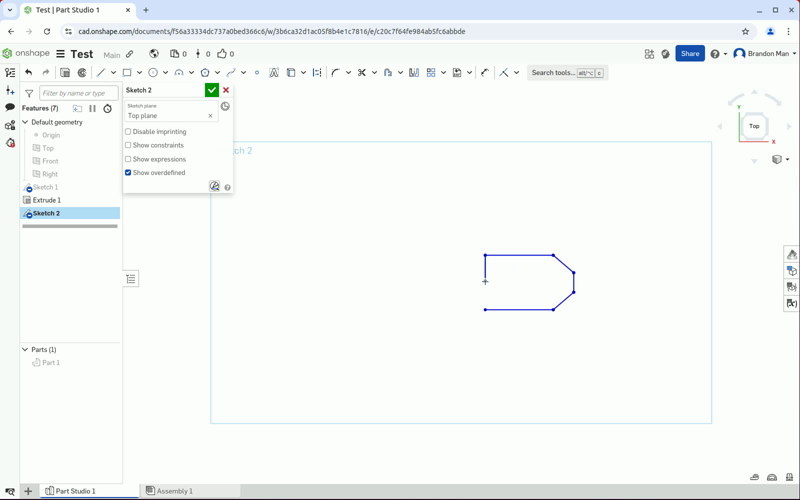
mouse_move(485, 281)
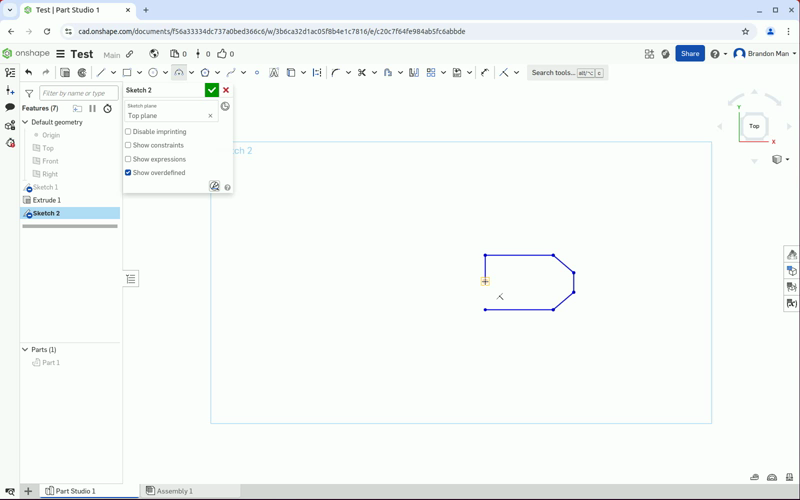
click(485, 281)
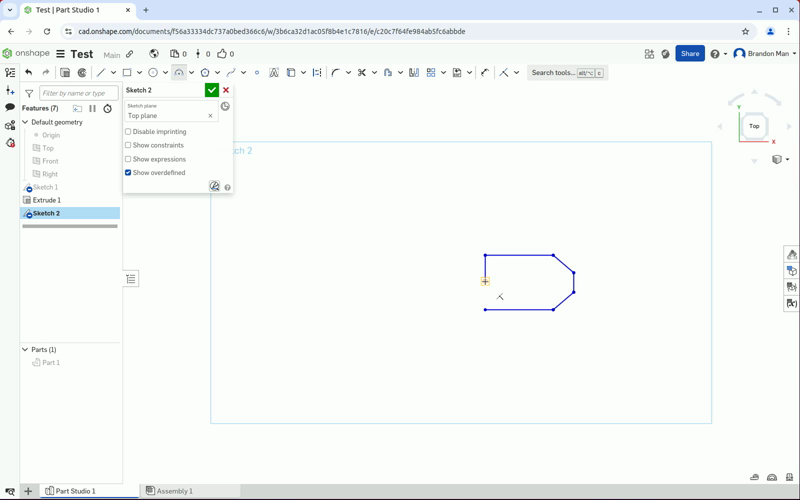
key_down(shift)
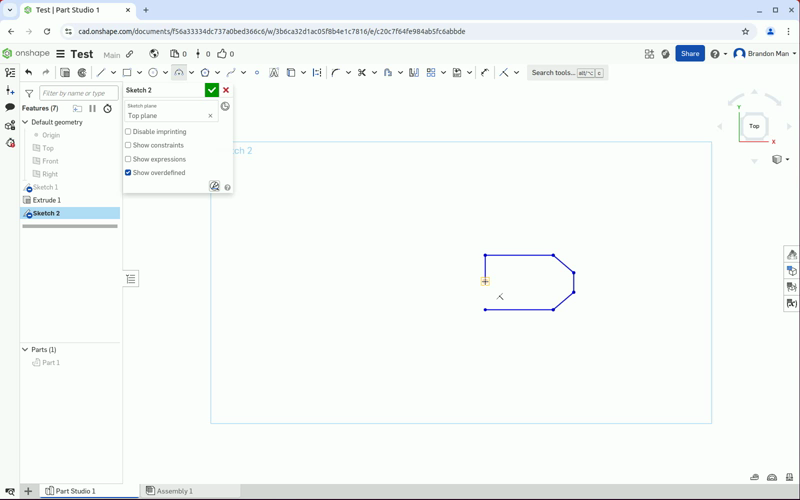
mouse_move(485, 283)
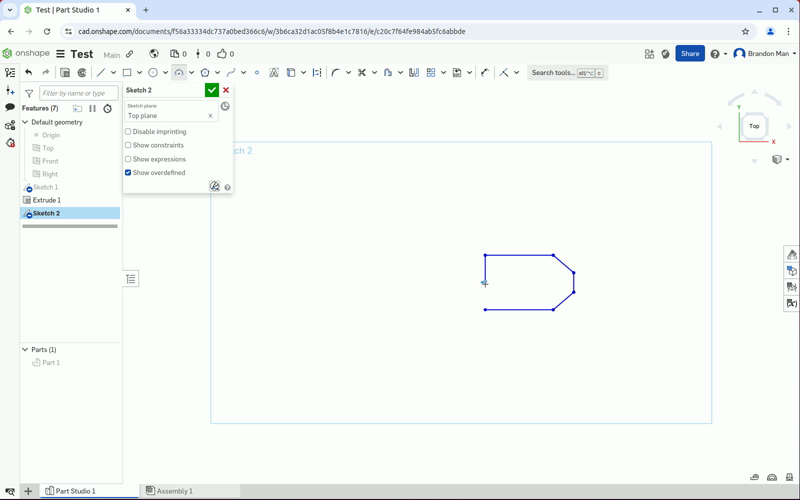
scroll(6)
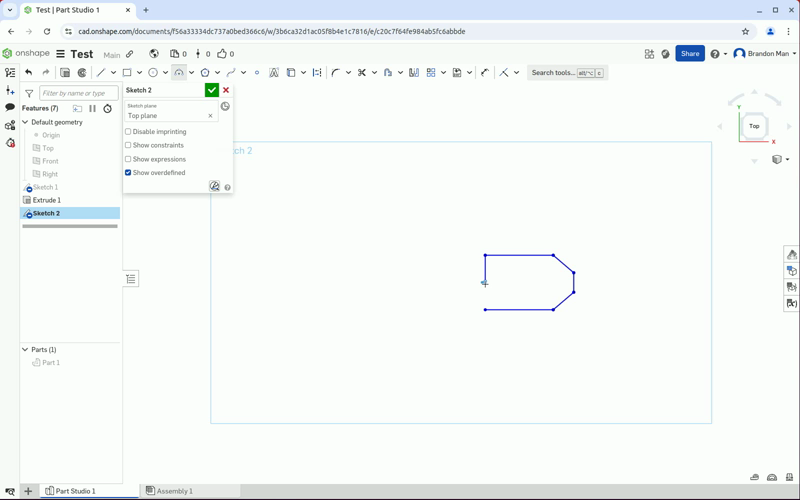
scroll(6)
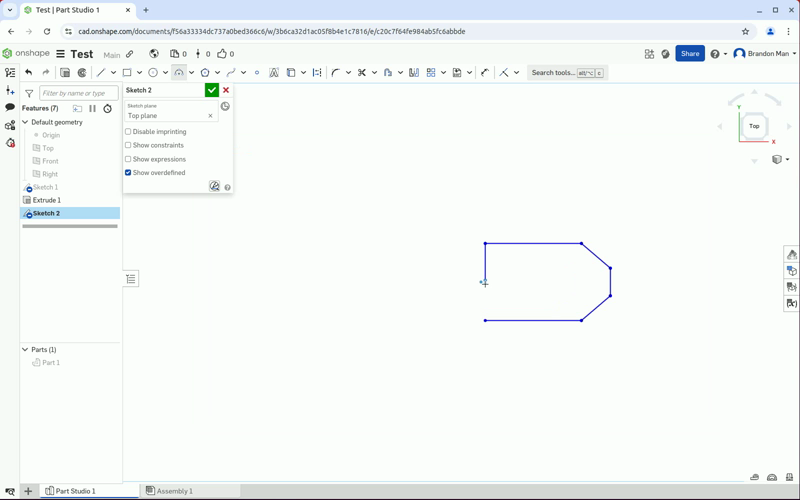
scroll(6)
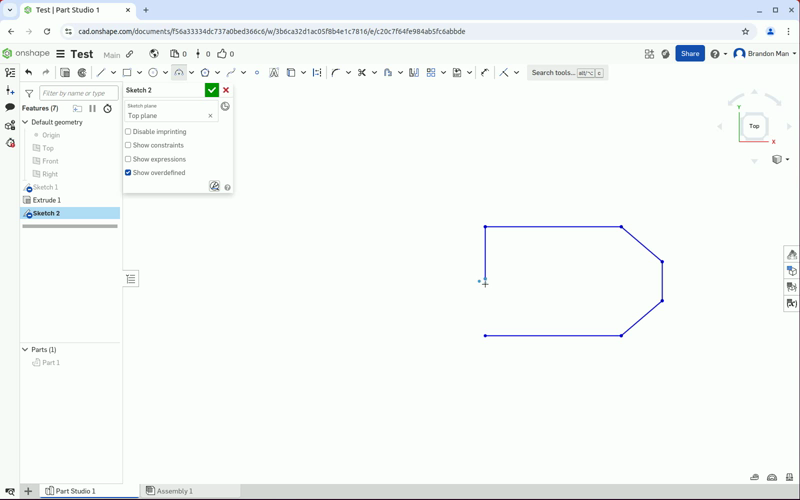
scroll(6)
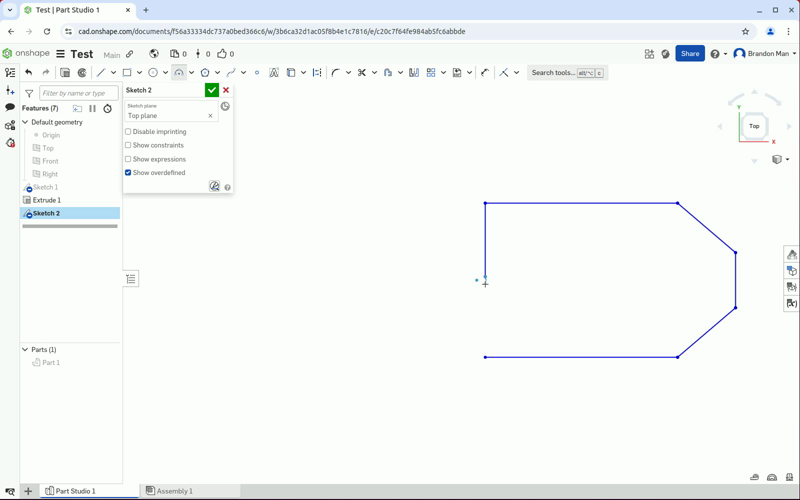
scroll(6)
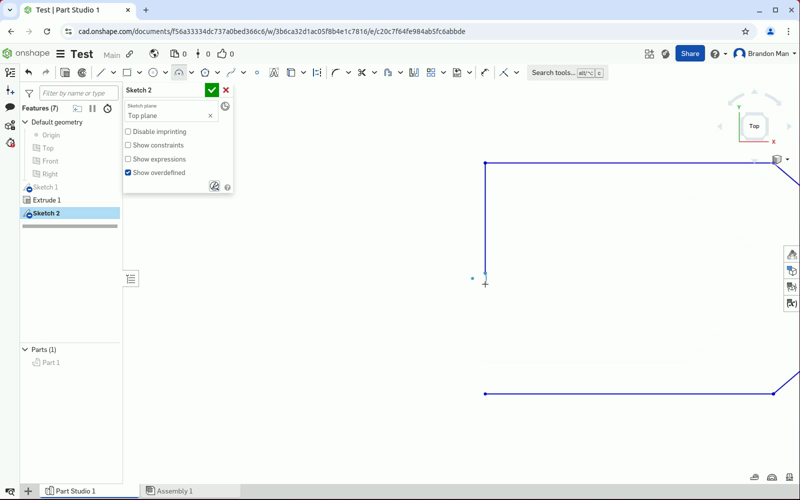
scroll(6)
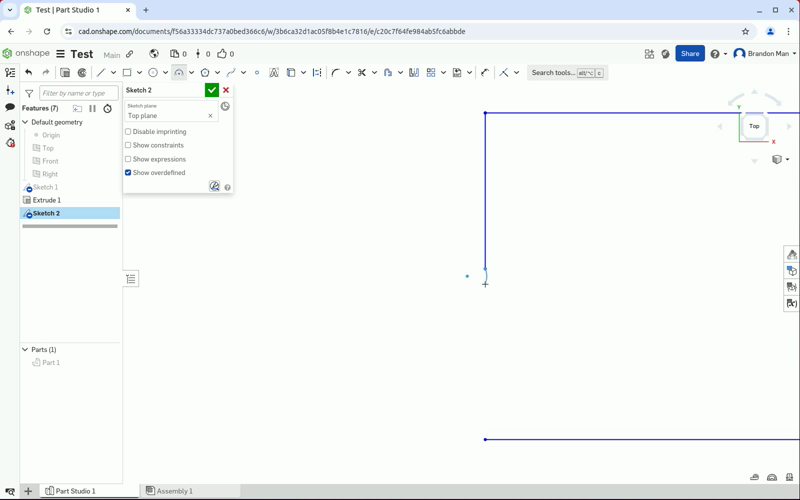
scroll(6)
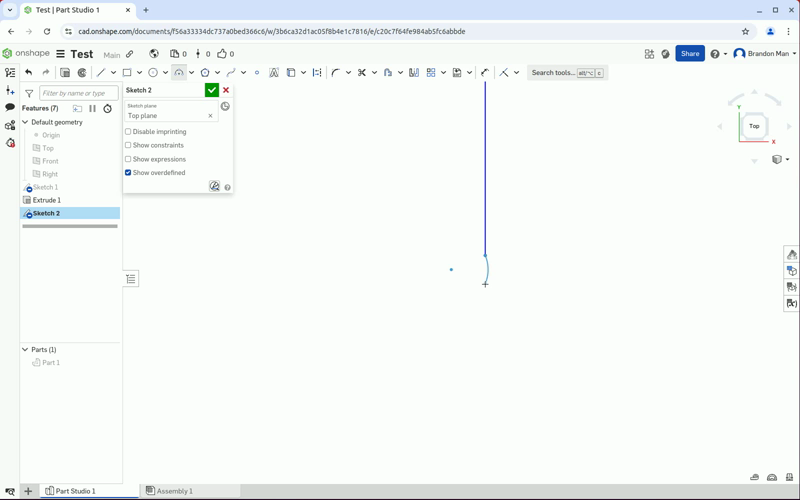
click(485, 283)
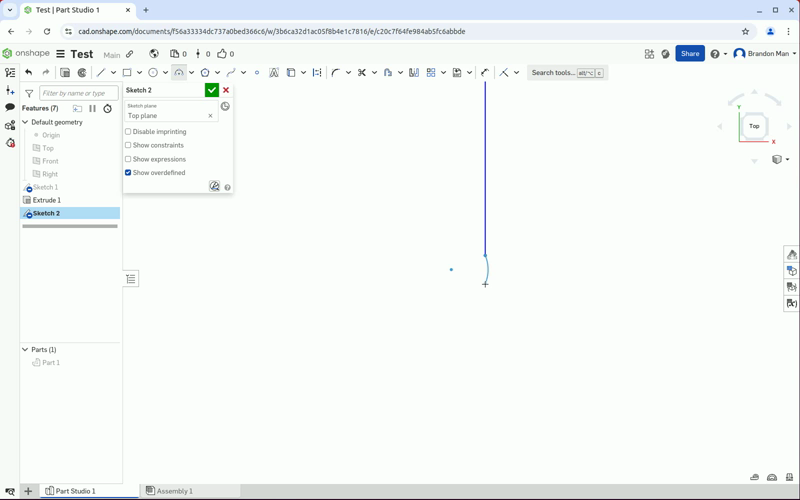
scroll(-6)
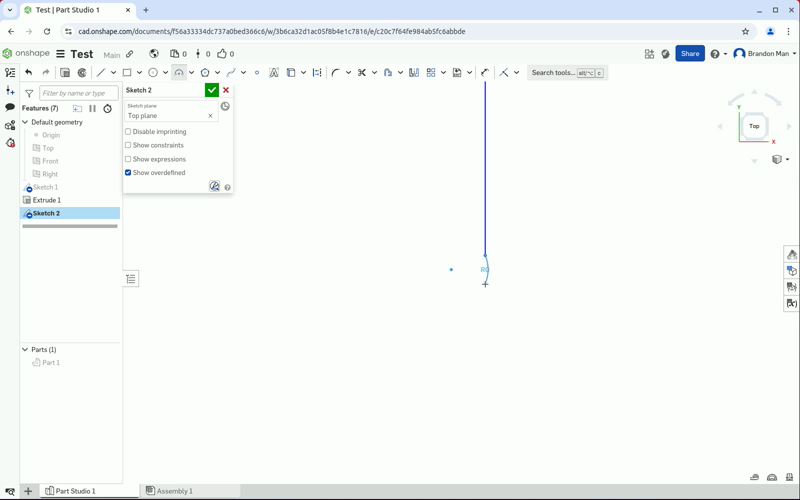
scroll(-6)
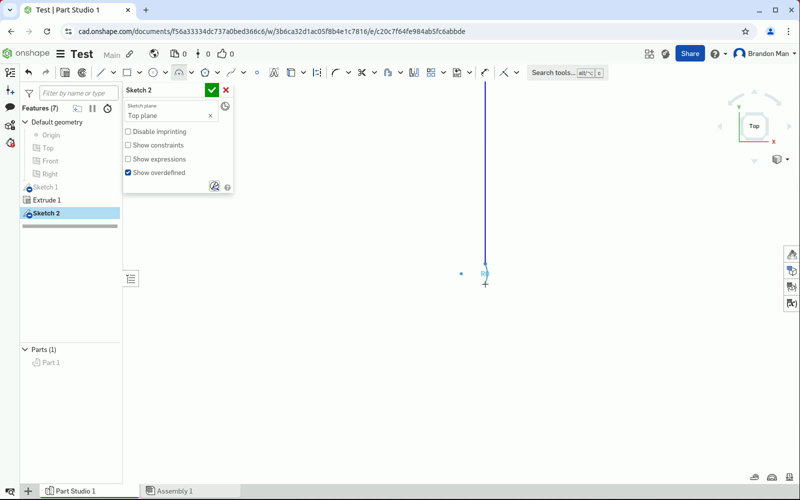
scroll(-6)
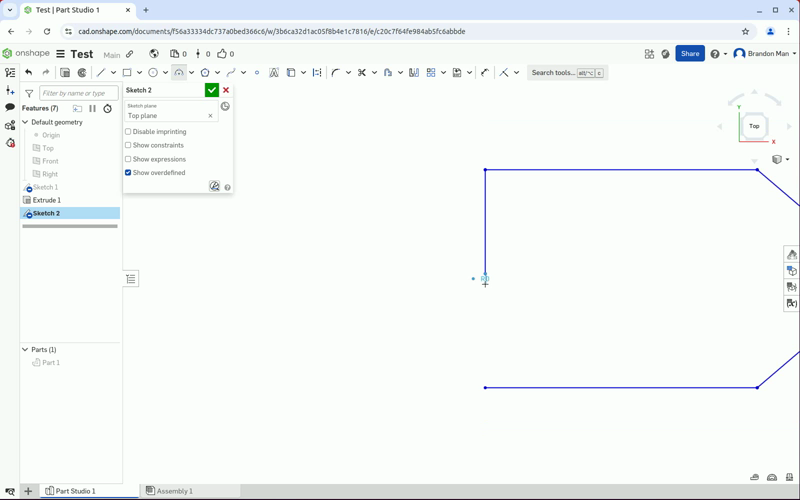
scroll(-6)
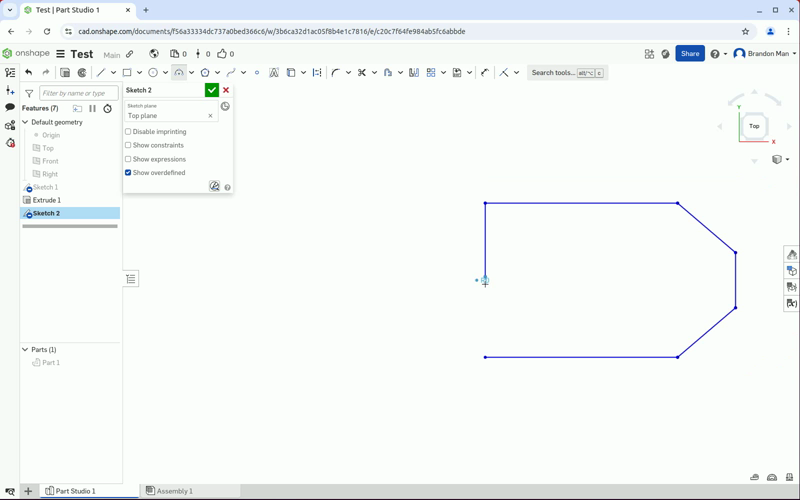
scroll(-6)
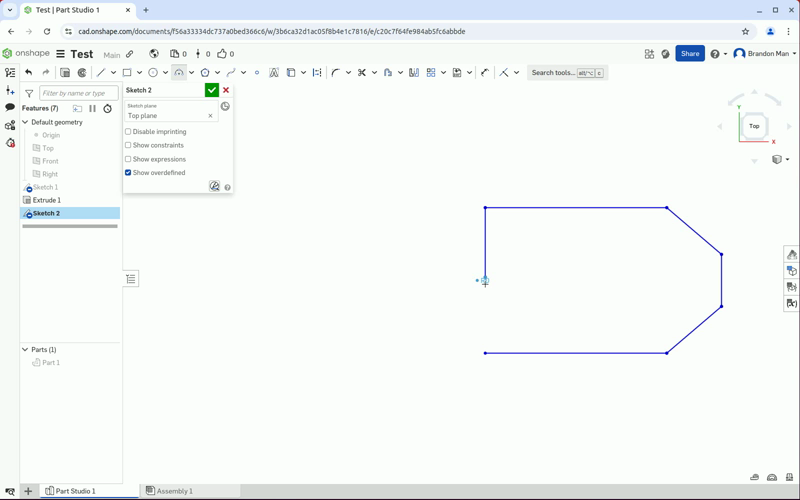
scroll(-6)
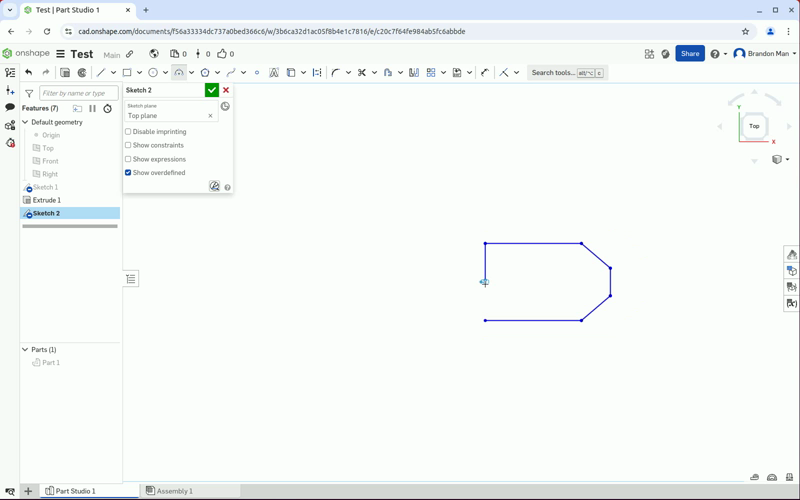
scroll(-6)
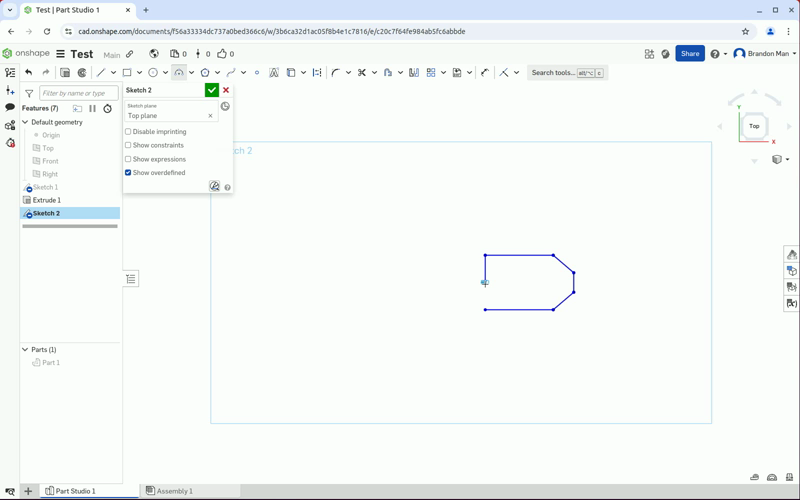
mouse_move(486, 282)
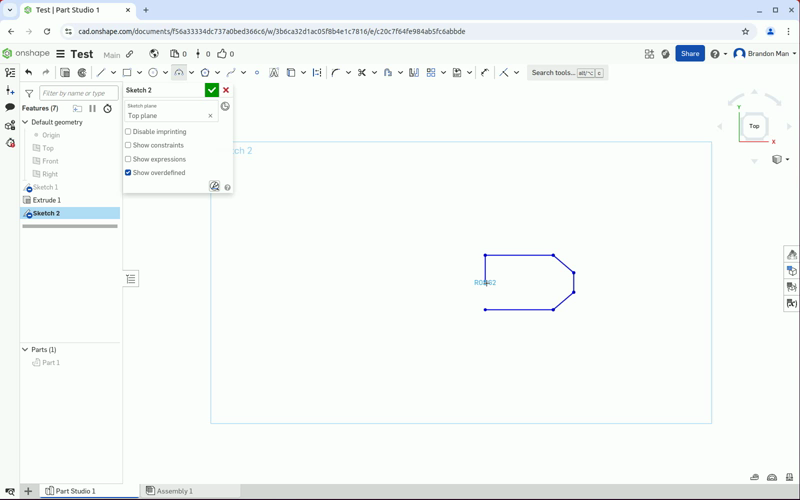
scroll(6)
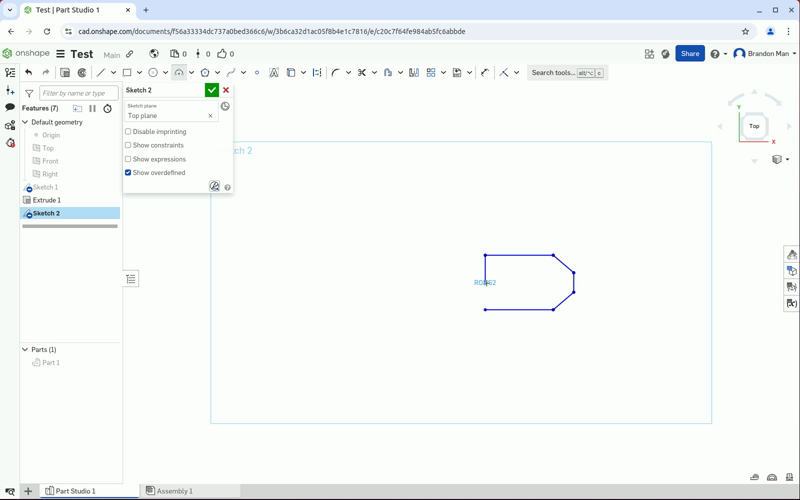
scroll(6)
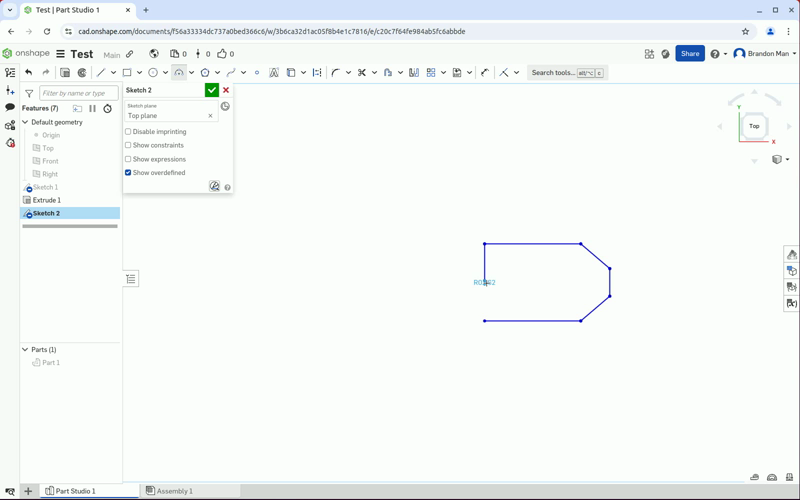
scroll(6)
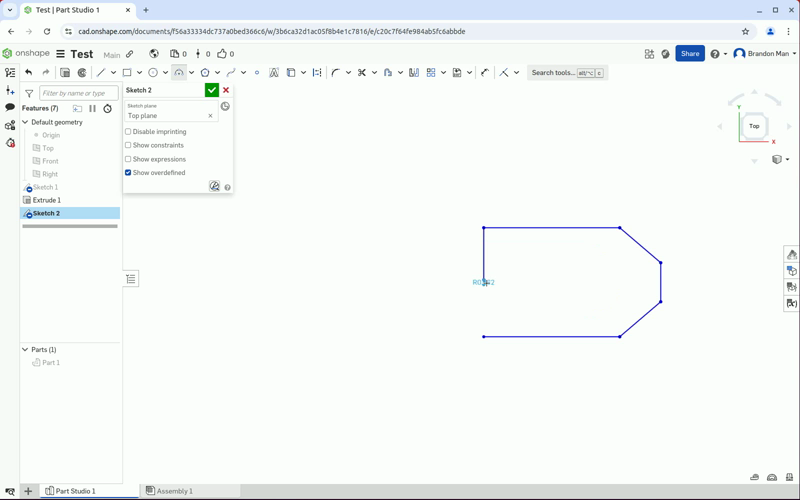
scroll(6)
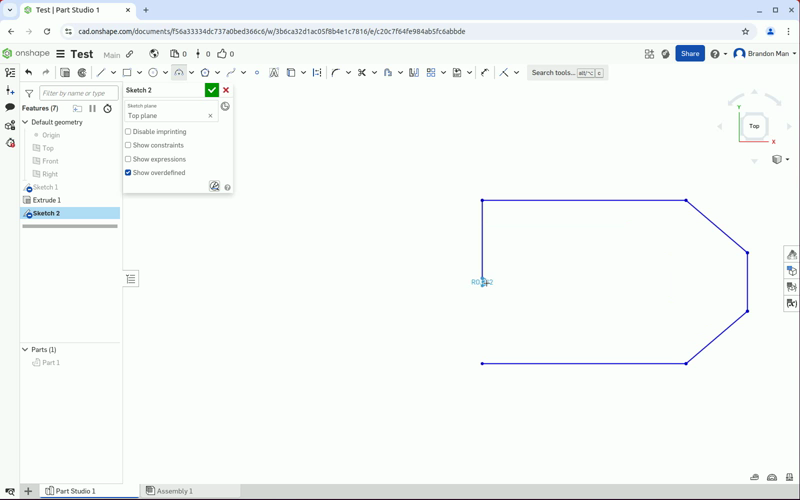
scroll(6)
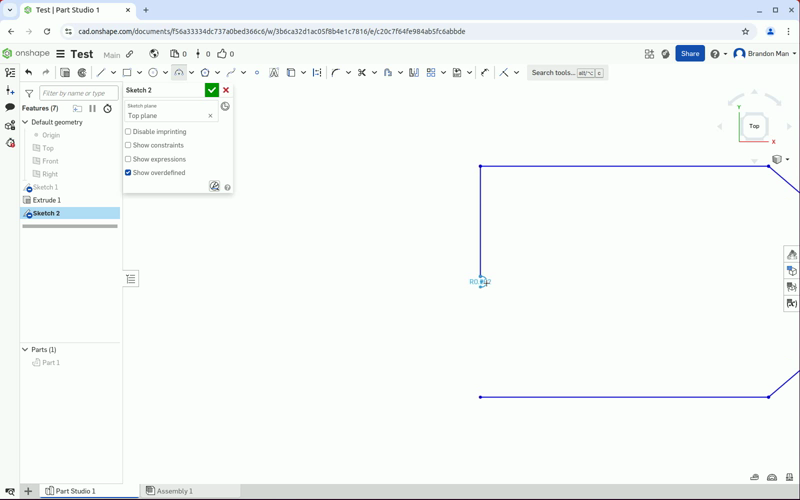
scroll(6)
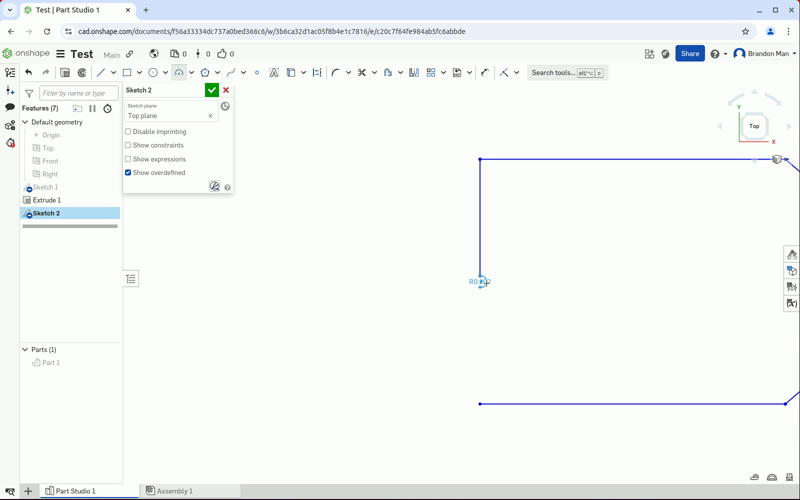
scroll(6)
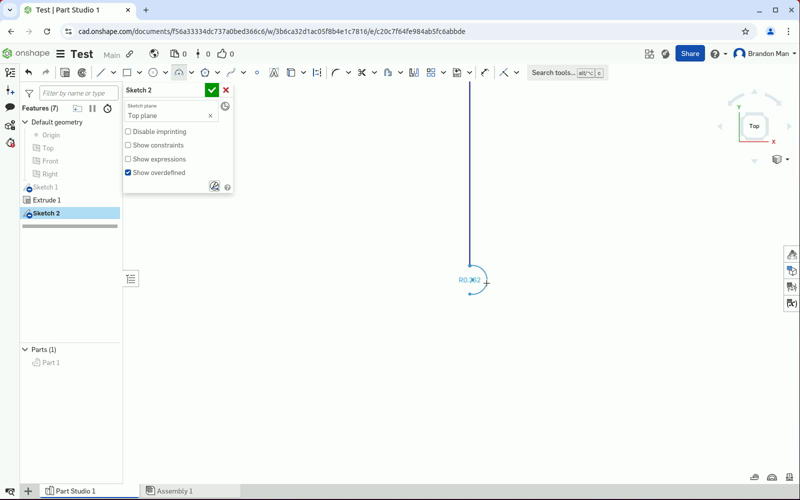
click(486, 282)
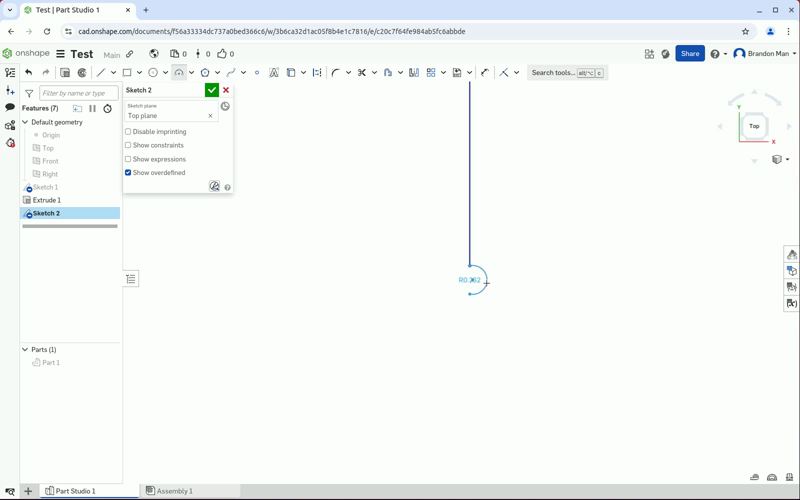
scroll(-6)
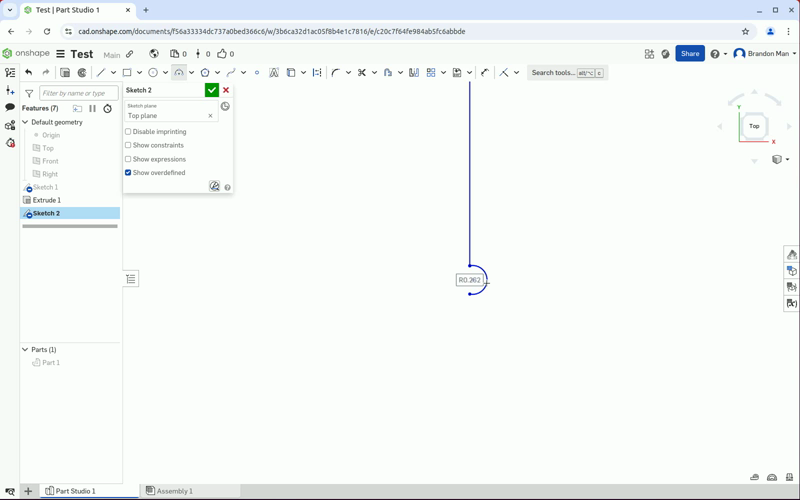
scroll(-6)
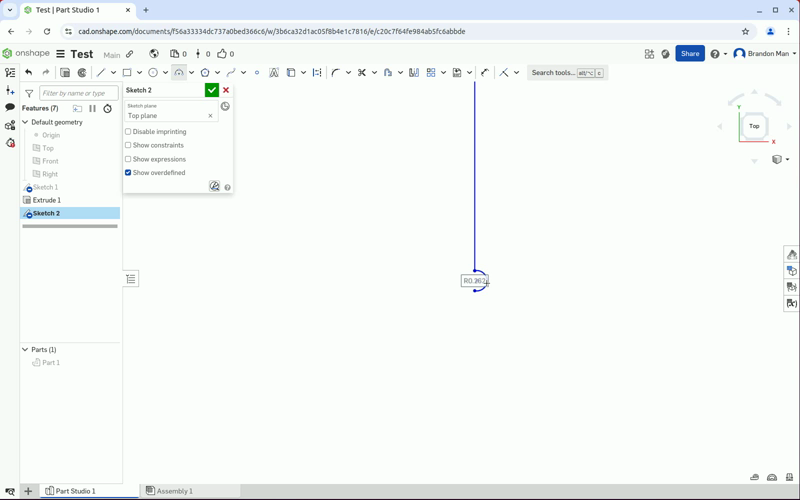
scroll(-6)
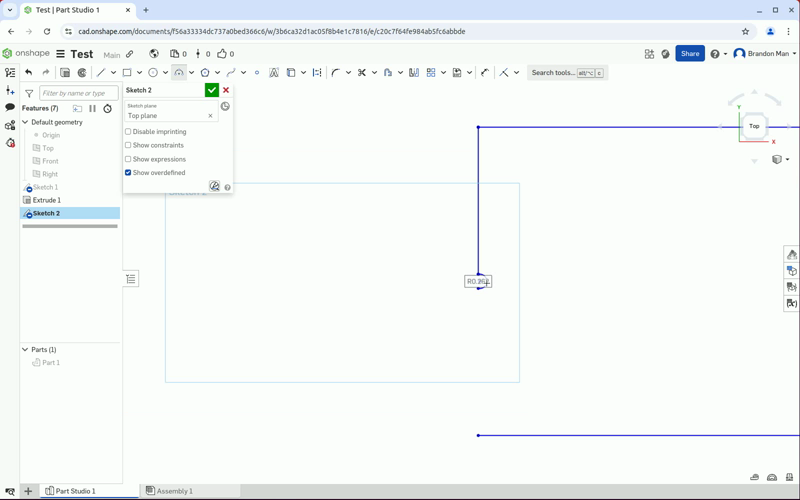
scroll(-6)
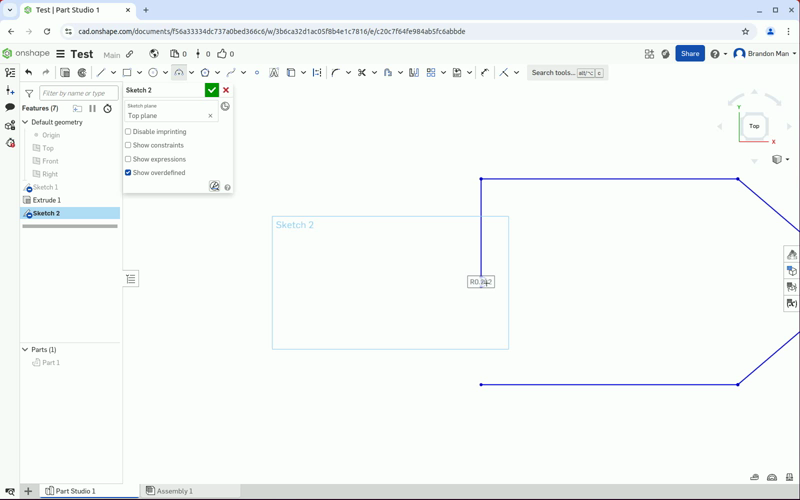
scroll(-6)
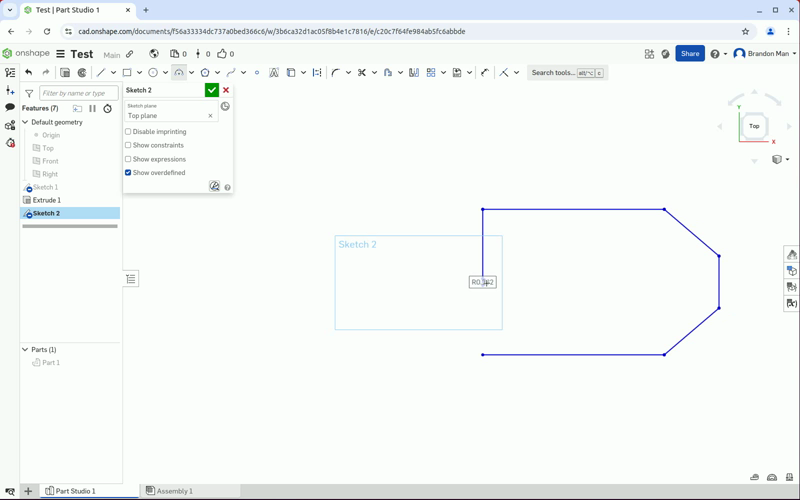
scroll(-6)
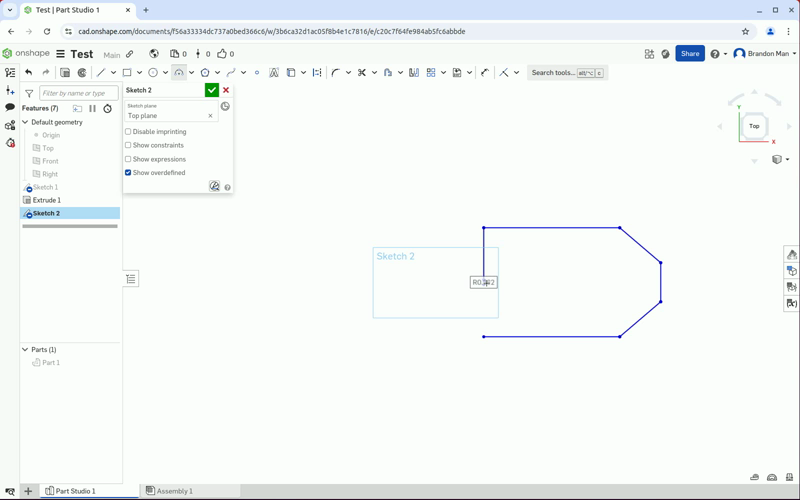
scroll(-6)
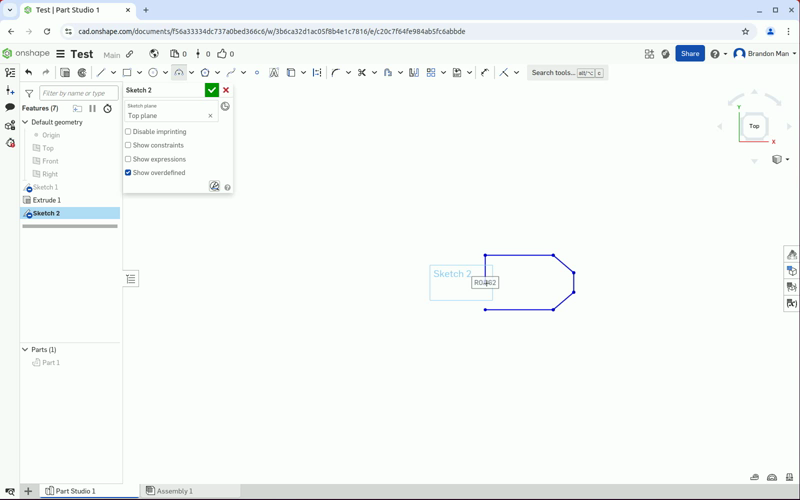
key_up(shift)
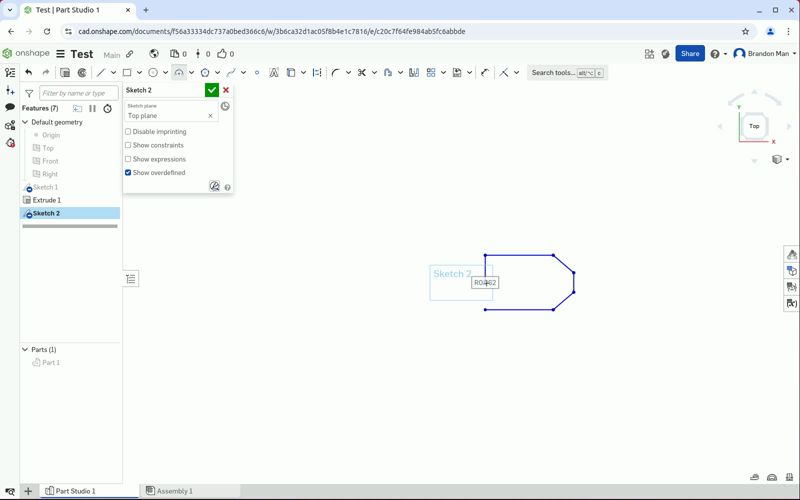
key(esc)
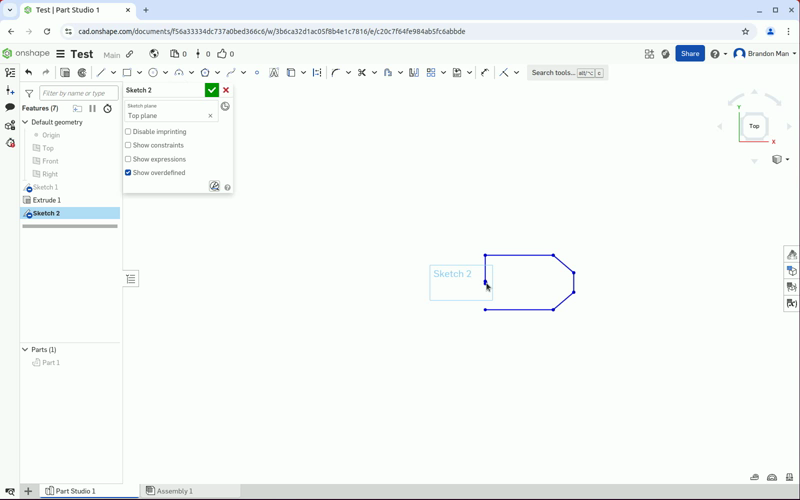
key(l)
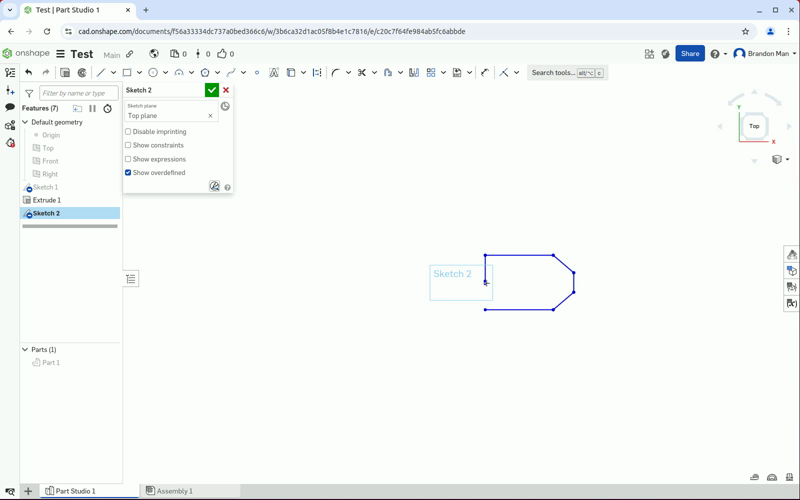
mouse_move(485, 283)
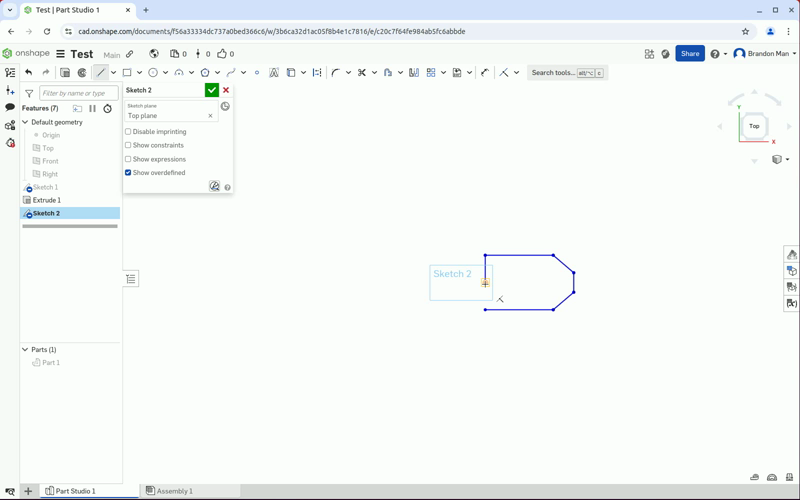
scroll(6)
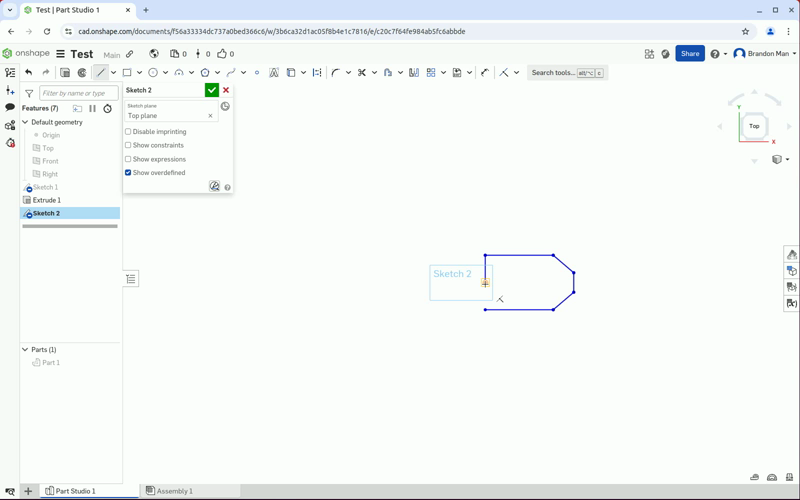
scroll(6)
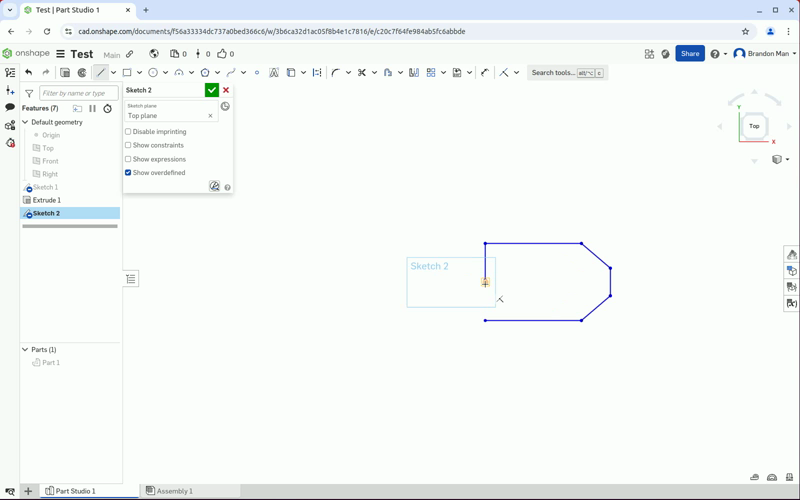
scroll(6)
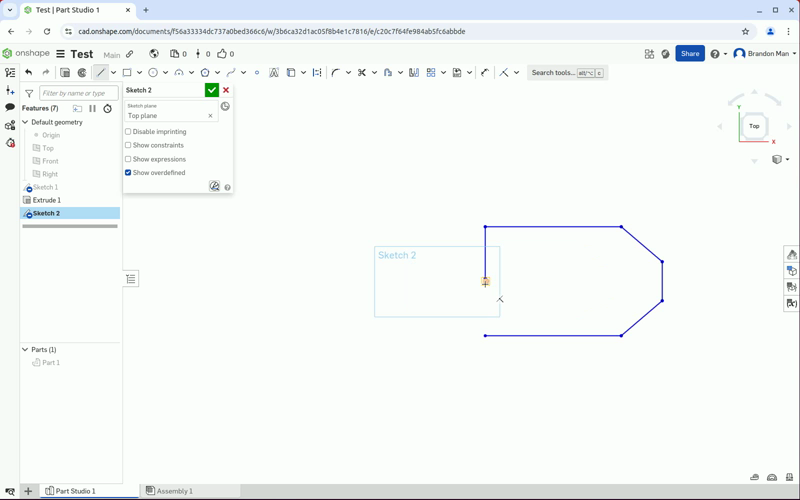
scroll(6)
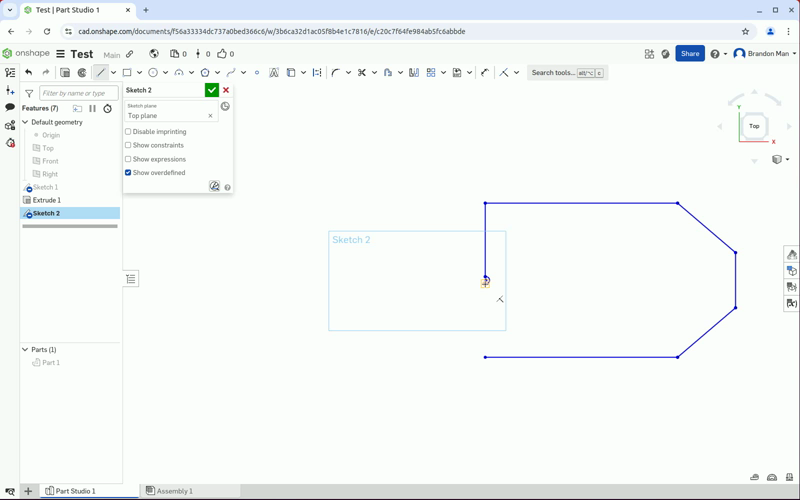
scroll(6)
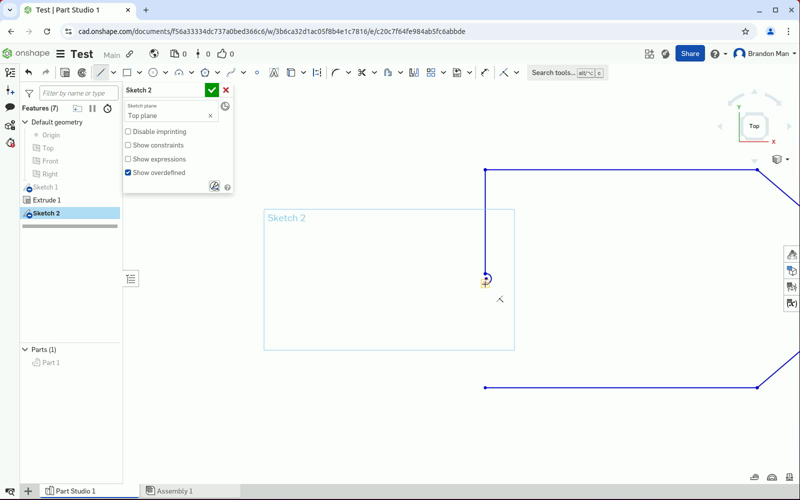
scroll(6)
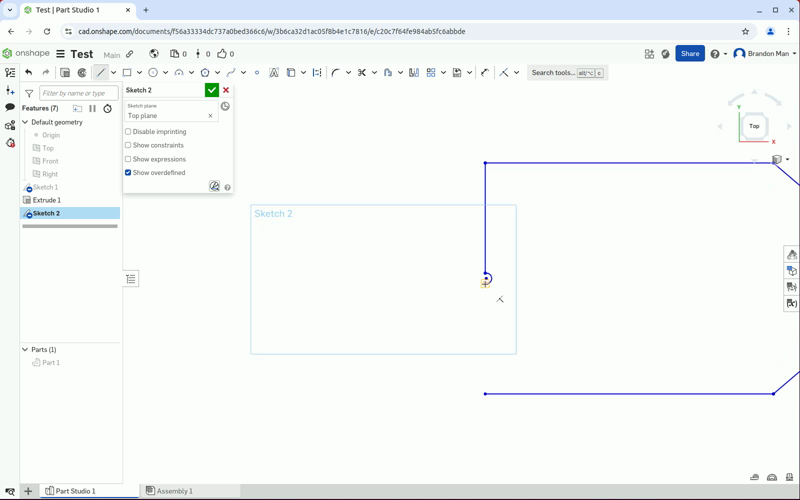
scroll(6)
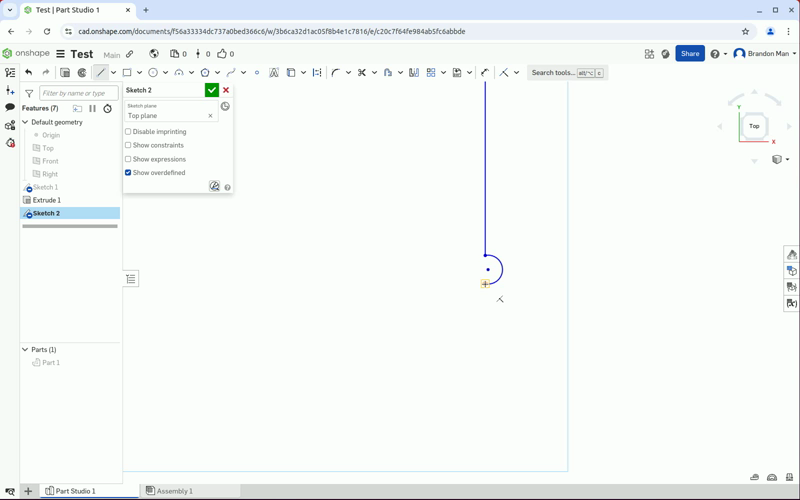
click(485, 283)
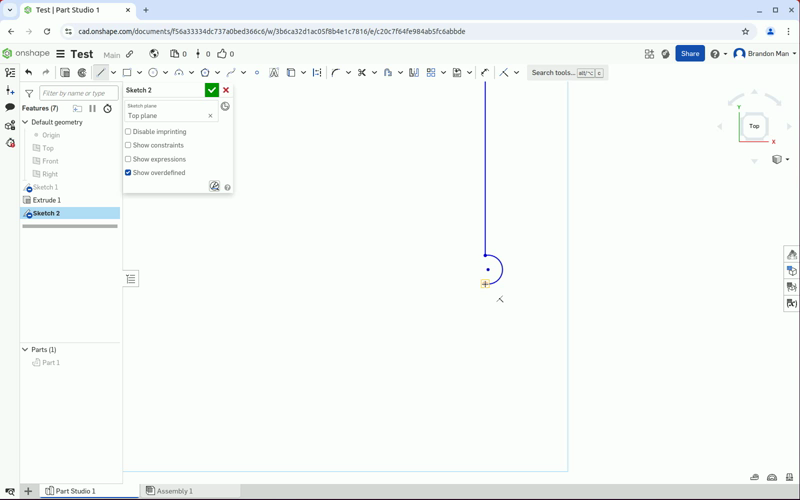
scroll(-6)
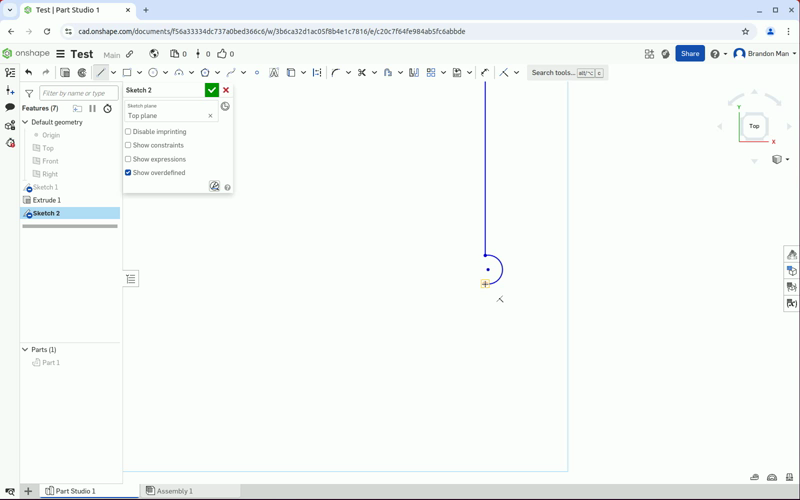
scroll(-6)
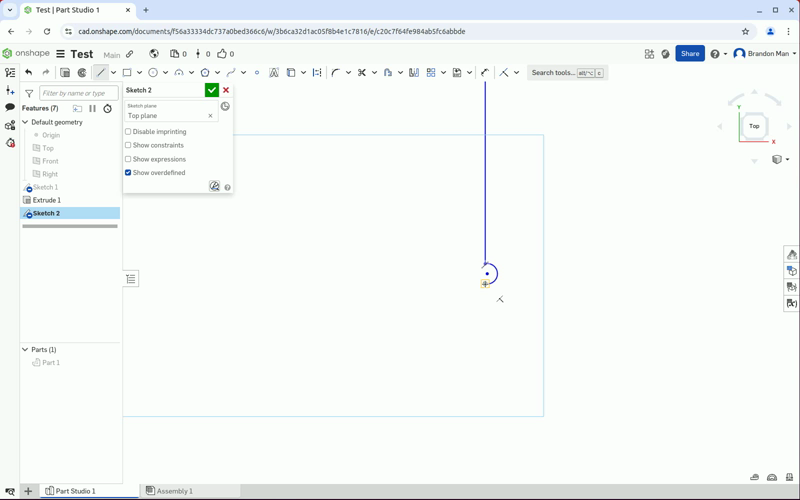
scroll(-6)
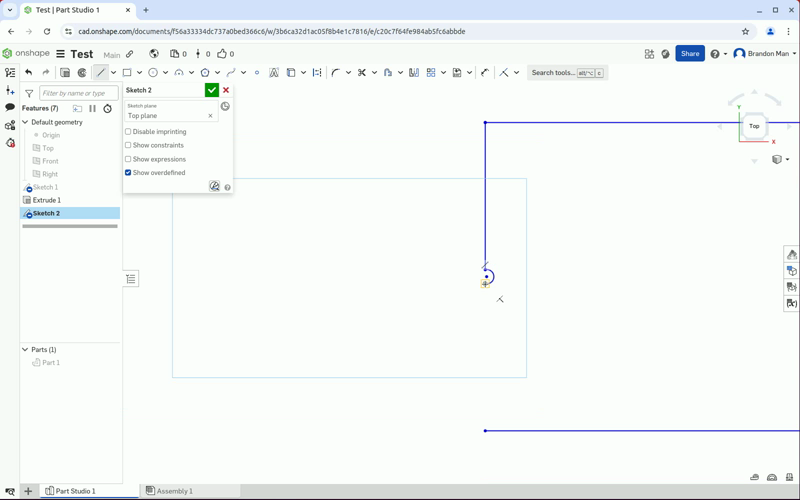
scroll(-6)
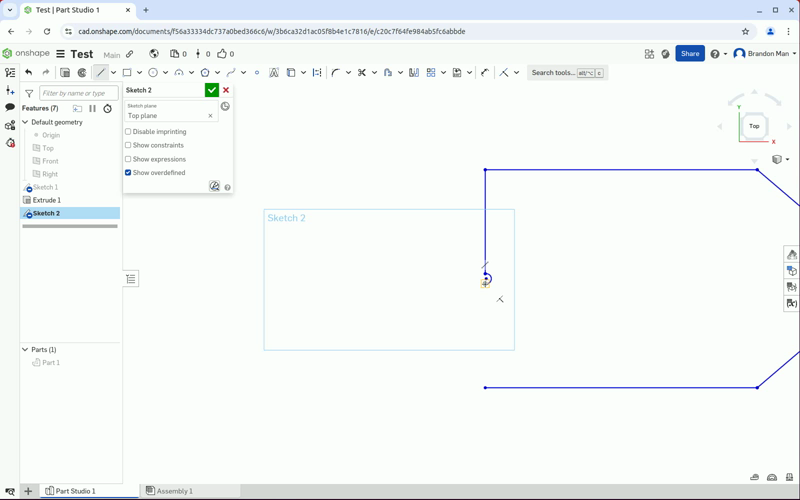
scroll(-6)
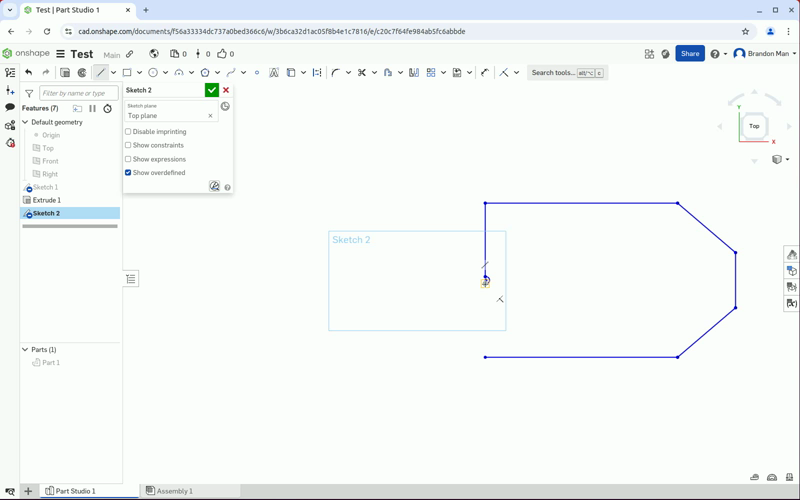
scroll(-6)
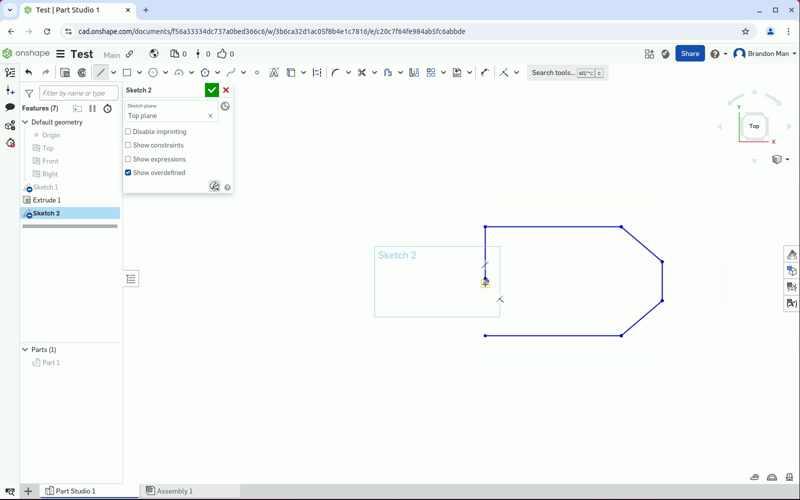
scroll(-6)
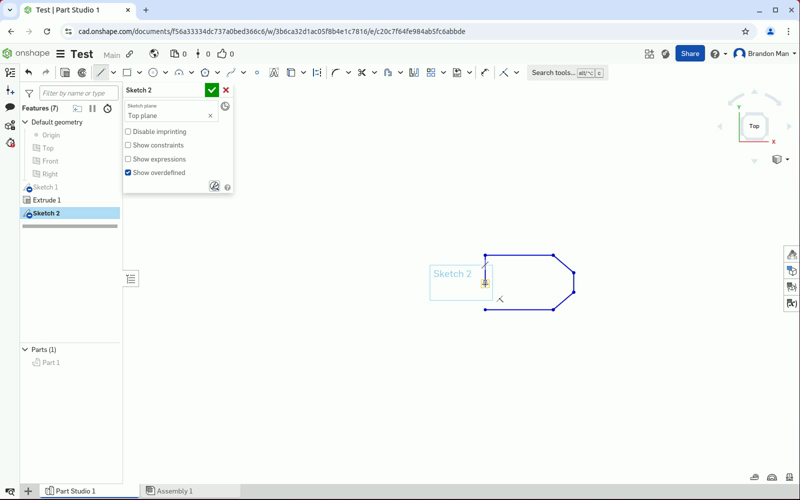
mouse_move(515, 283)
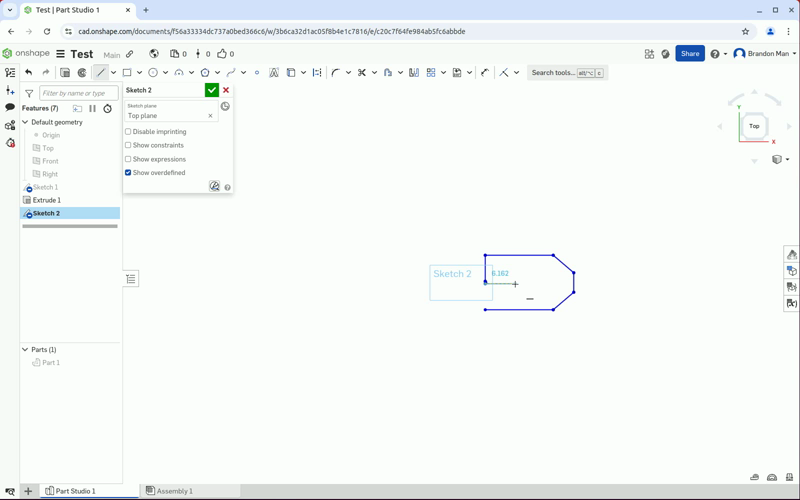
key_down(shift)
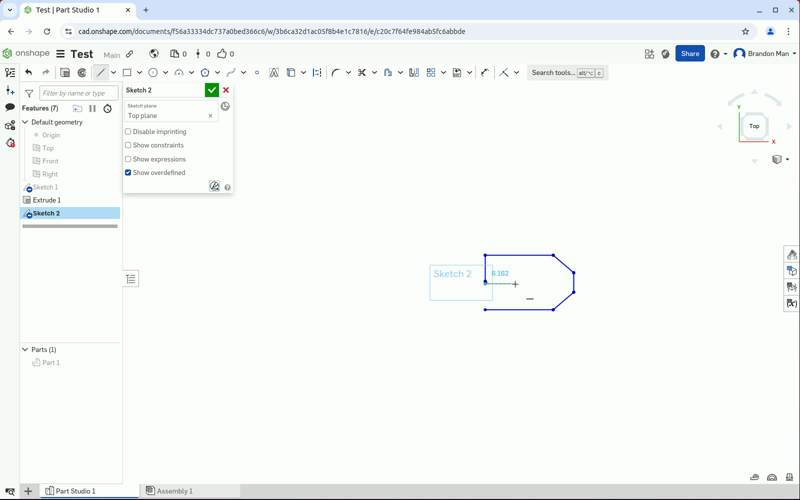
mouse_move(485, 309)
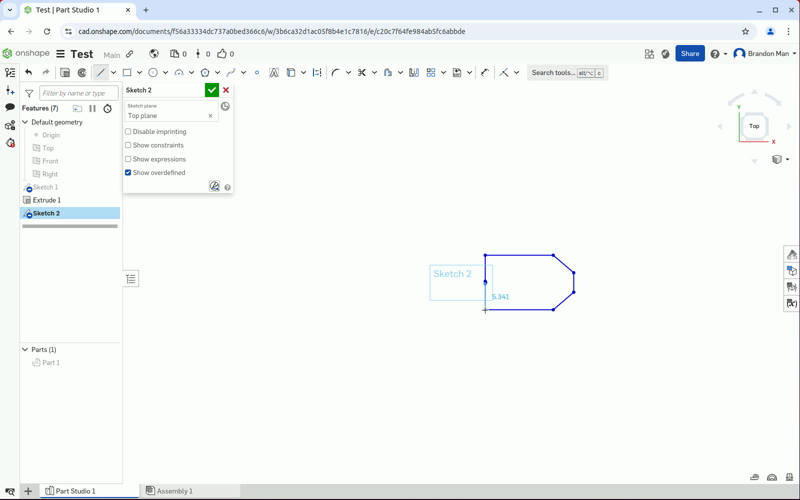
key_up(shift)
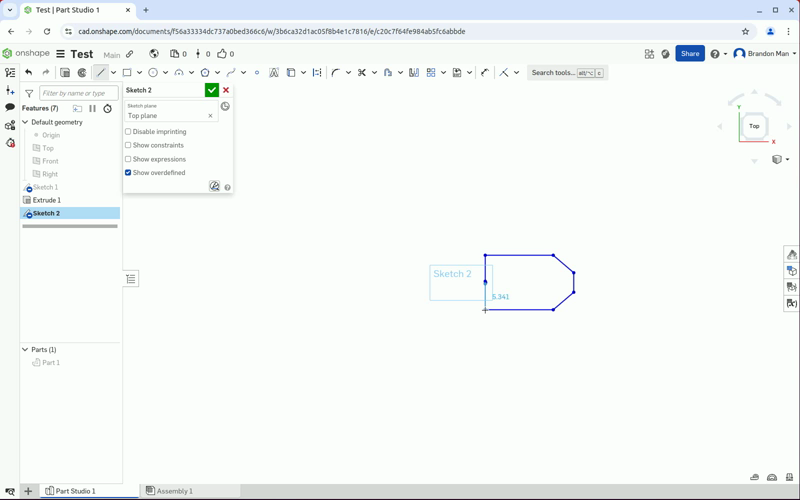
click(485, 309)
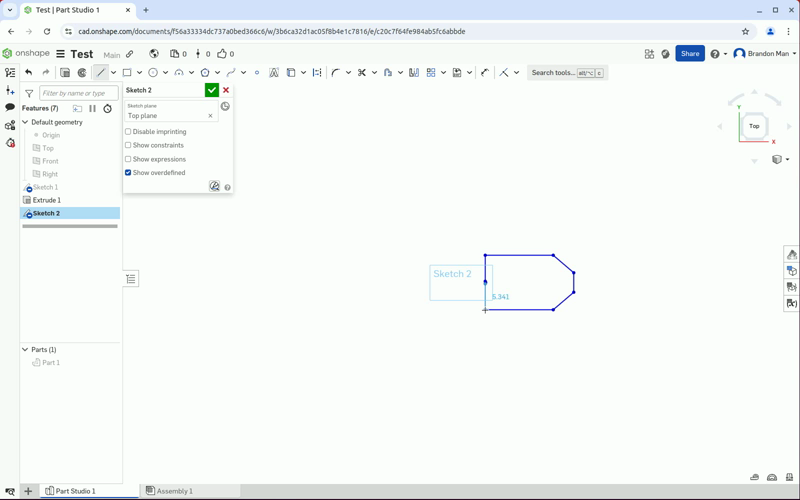
key(esc)
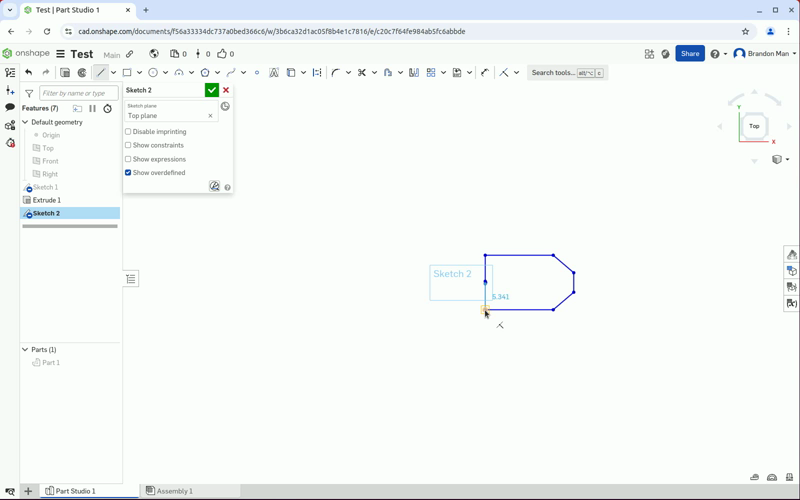
mouse_move(490, 286)
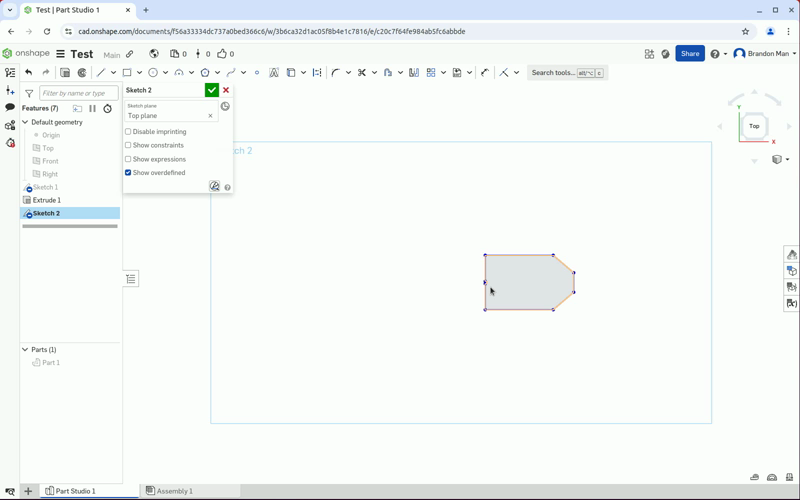
scroll(6)
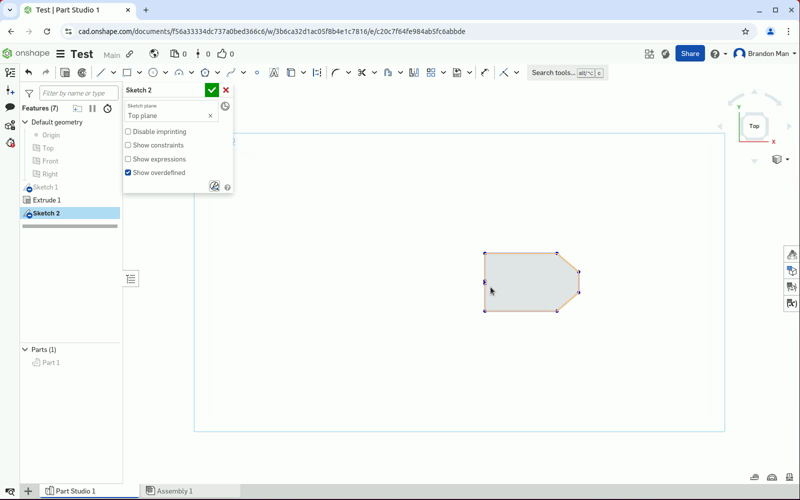
scroll(6)
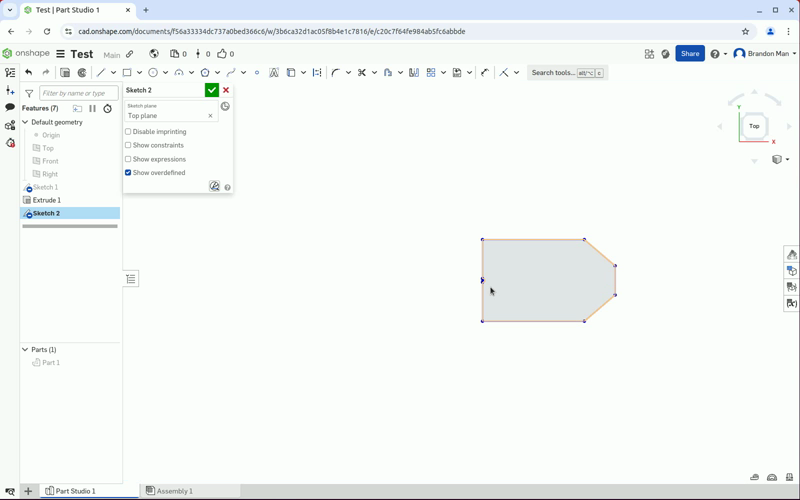
scroll(6)
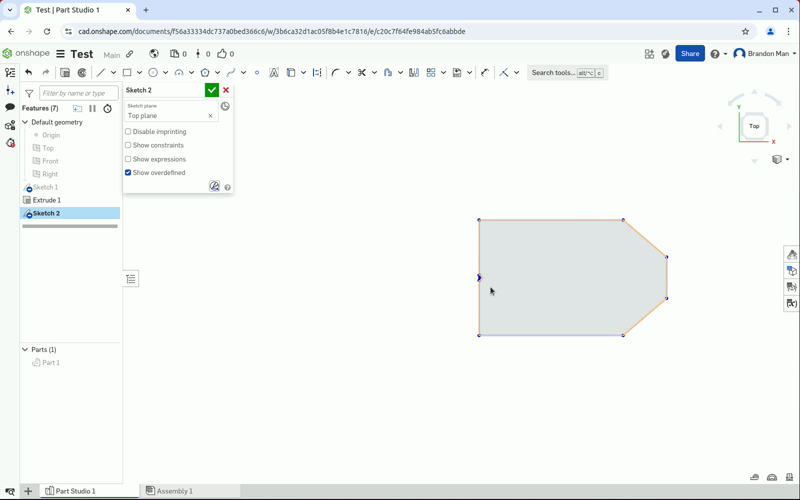
scroll(6)
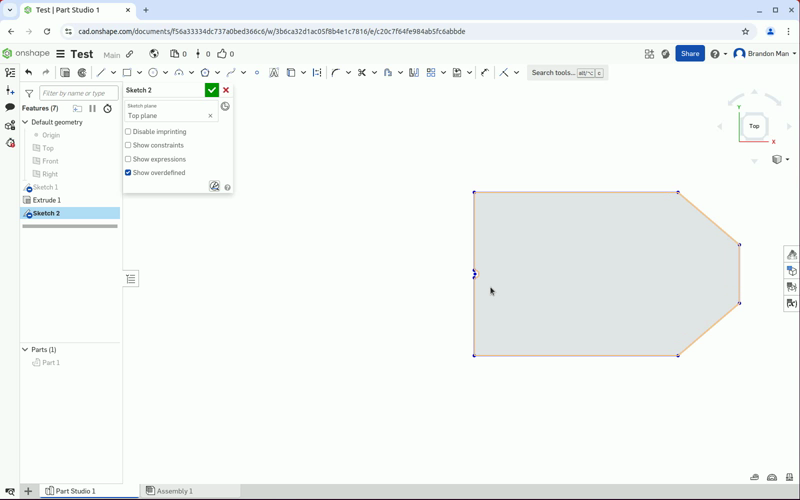
scroll(6)
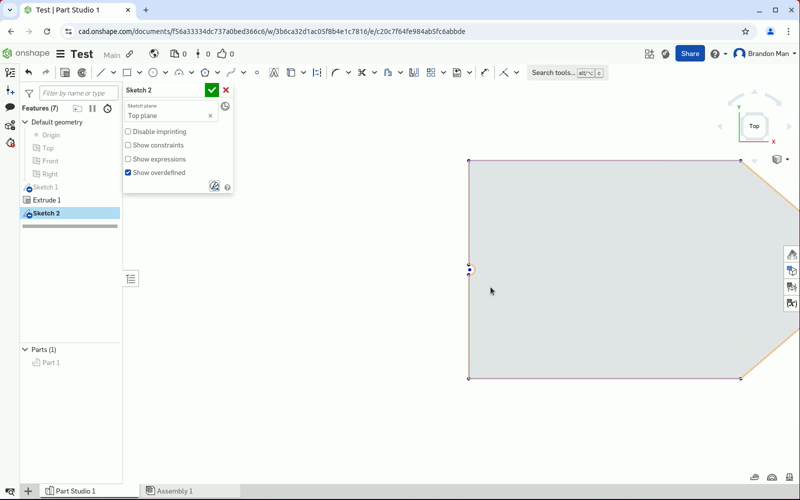
scroll(6)
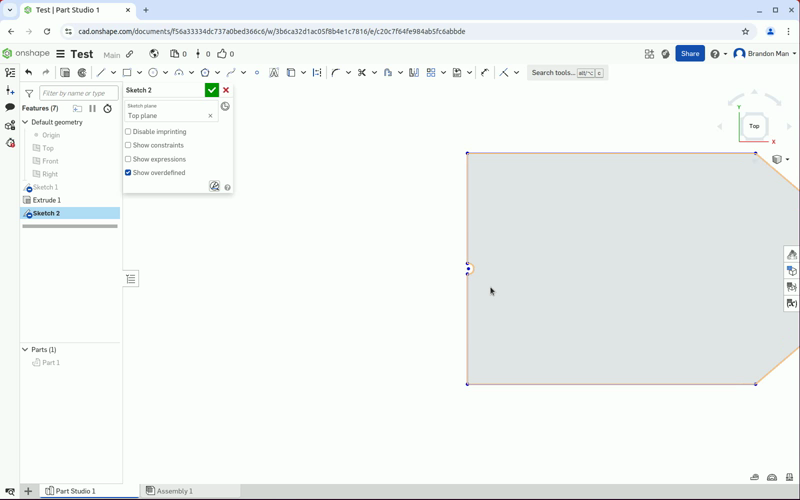
scroll(6)
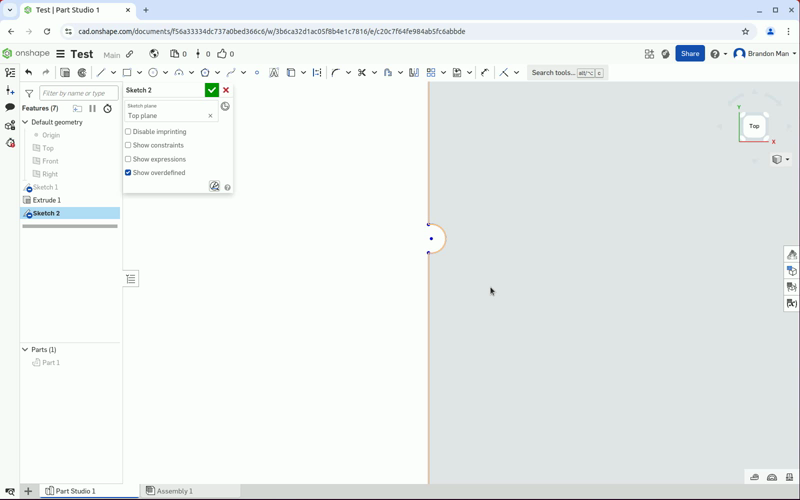
click(490, 286)
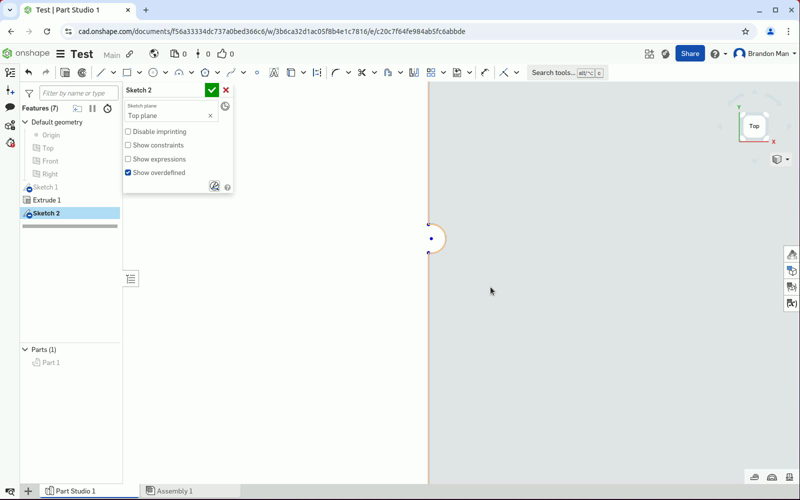
scroll(-6)
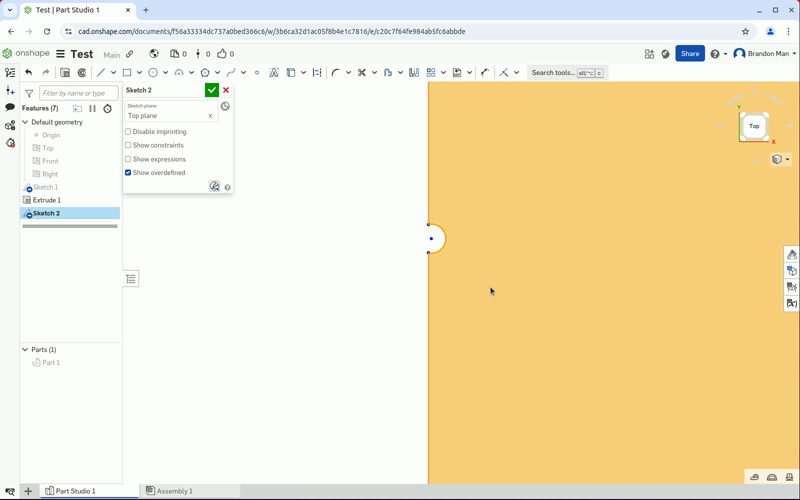
scroll(-6)
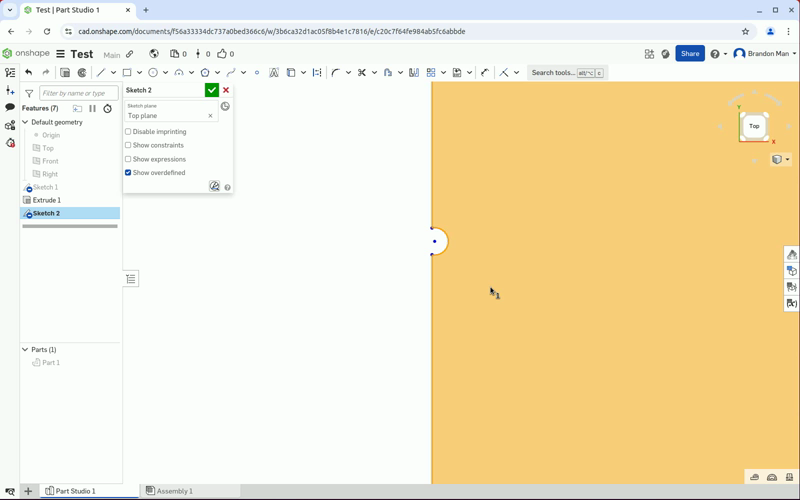
scroll(-6)
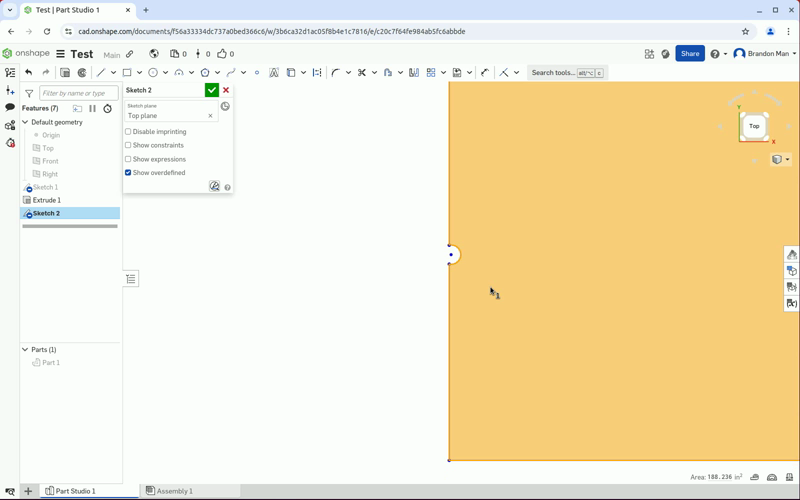
scroll(-6)
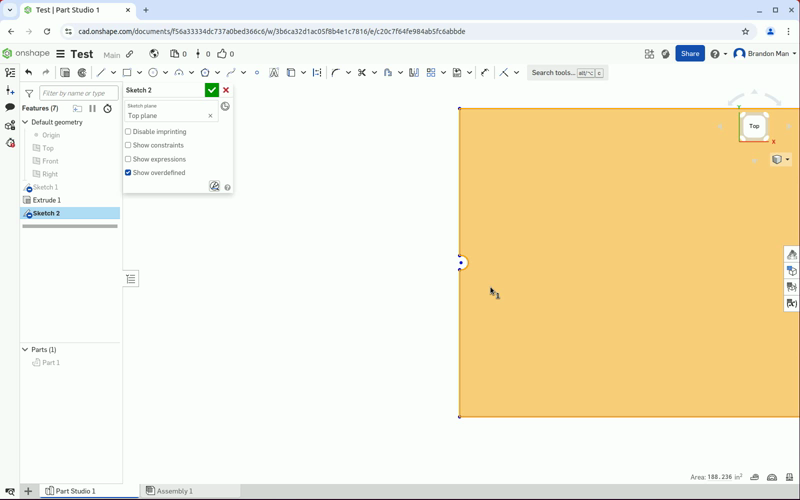
scroll(-6)
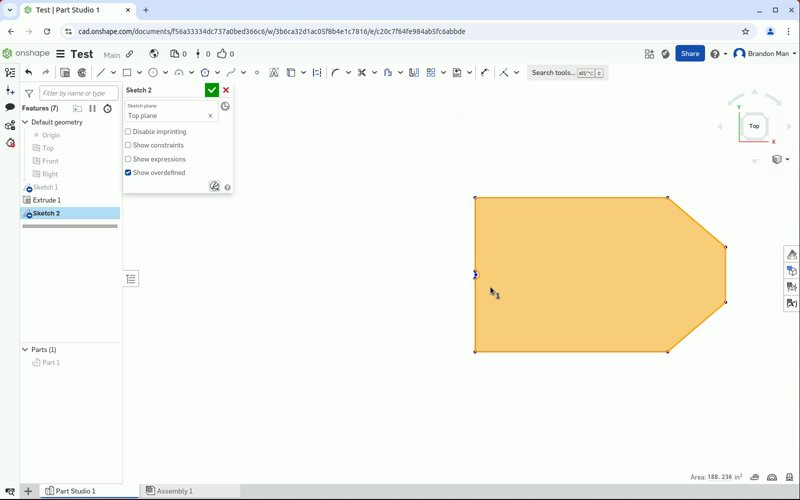
scroll(-6)
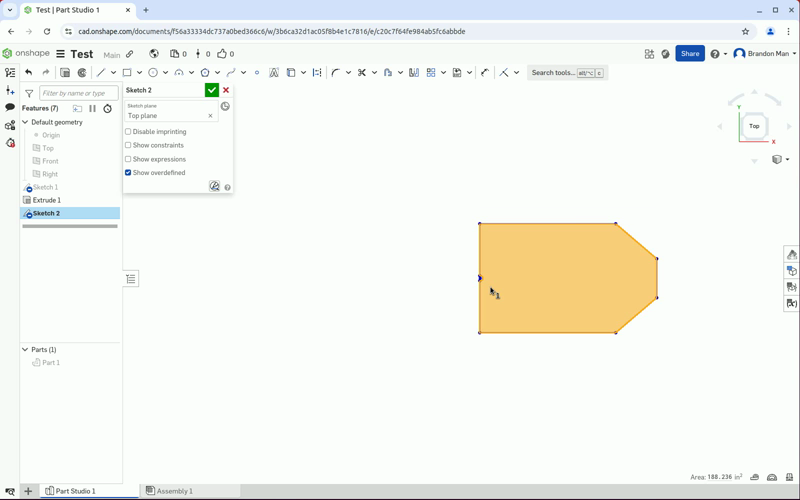
scroll(-6)
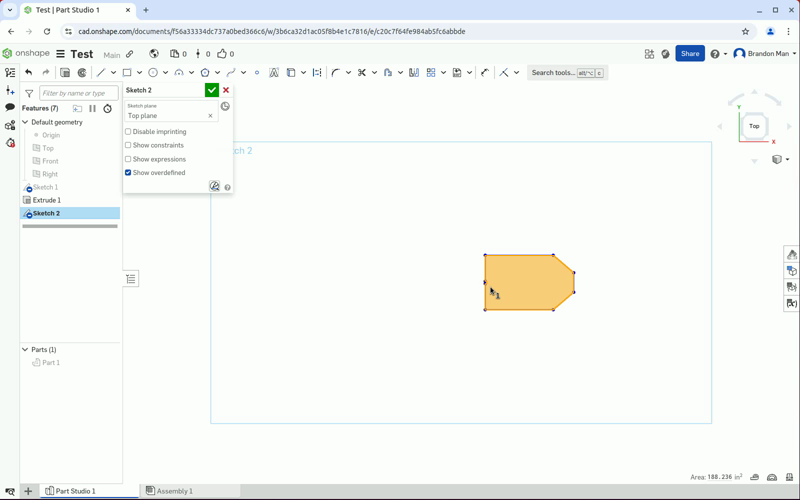
mouse_move(73, 352)
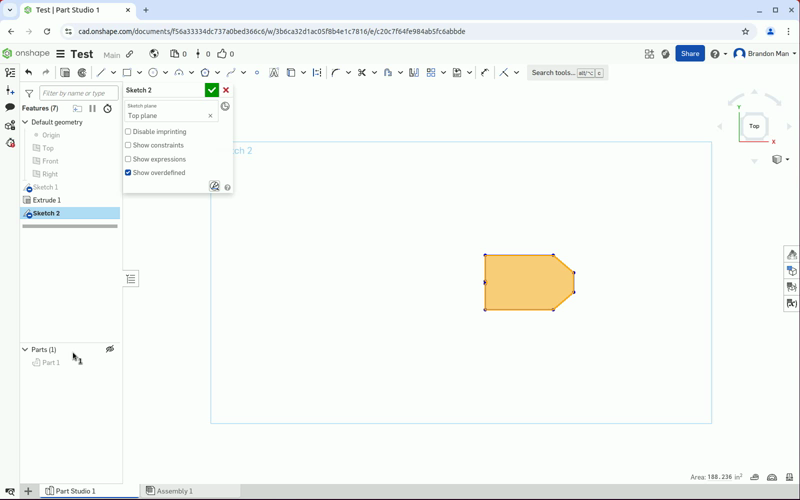
key(shift+y)
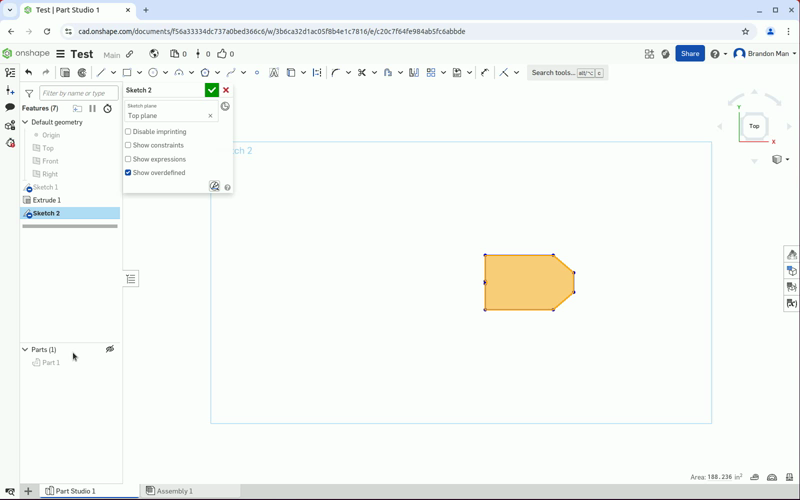
key(shift+e)
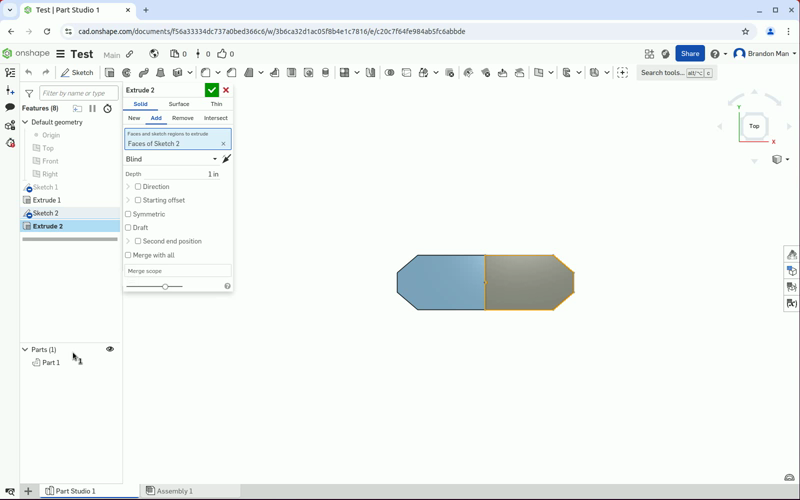
mouse_move(143, 106)
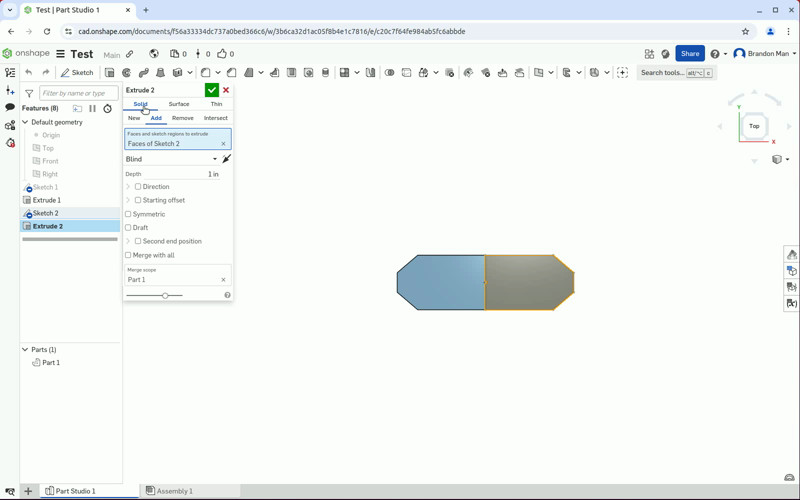
click(143, 106)
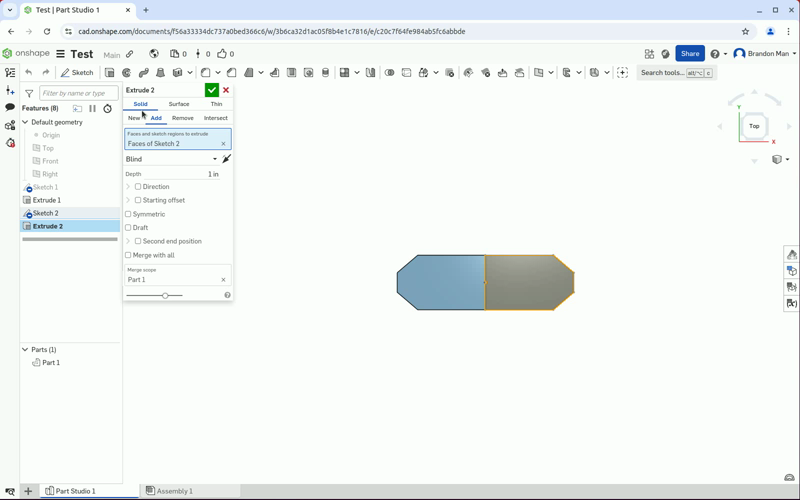
mouse_move(137, 120)
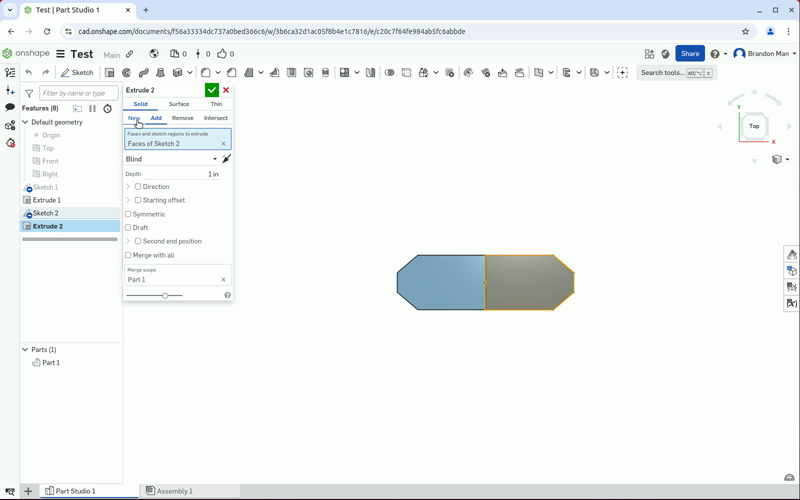
click(137, 120)
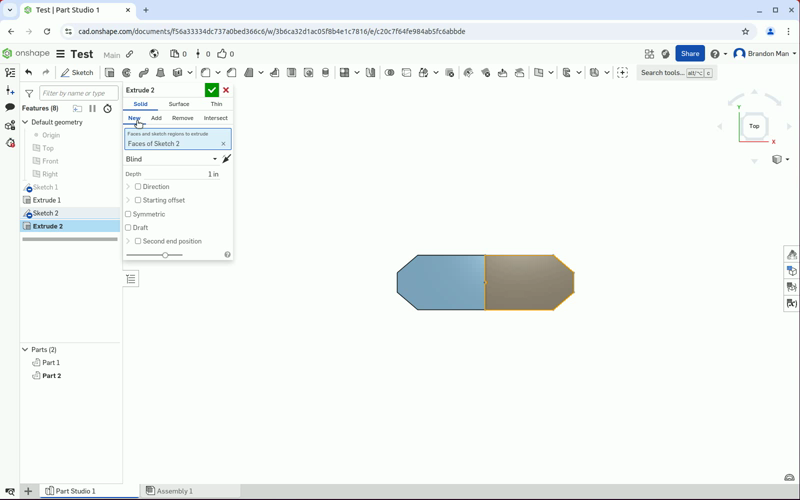
key(tab, 4)
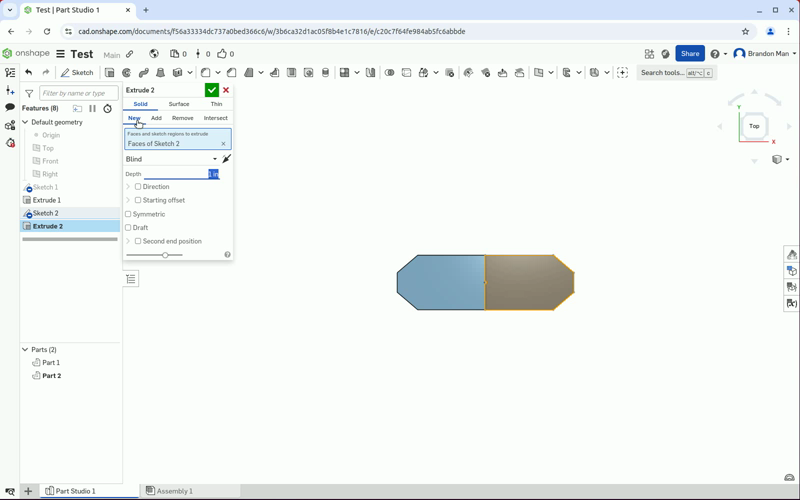
text(0.722)
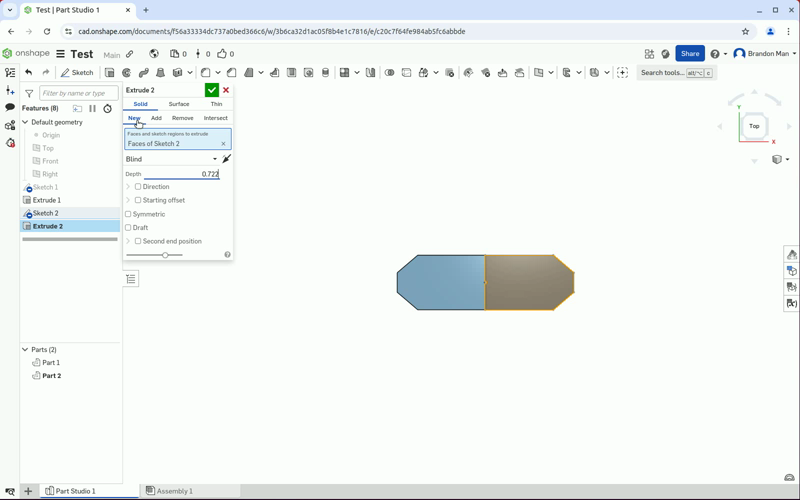
key(enter)
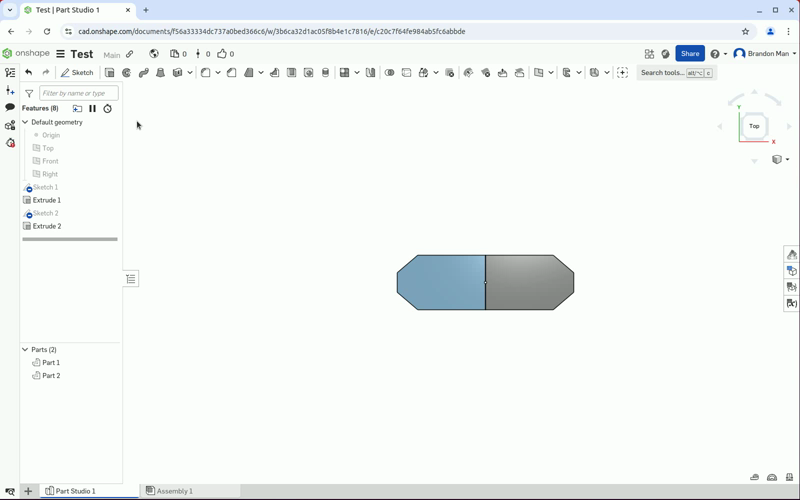
key(shift+h)
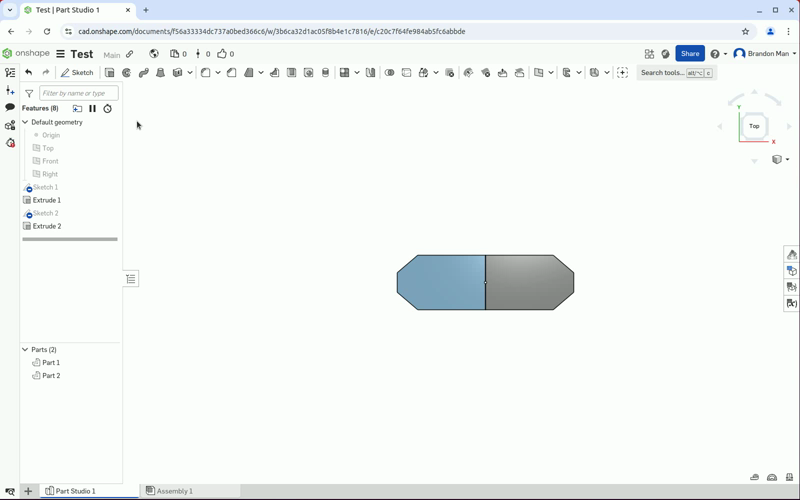
key(shift+h)
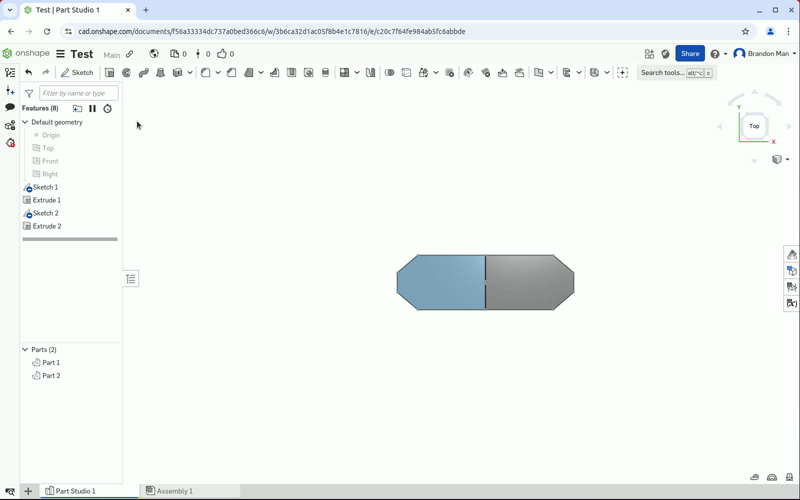
key(shift+7)
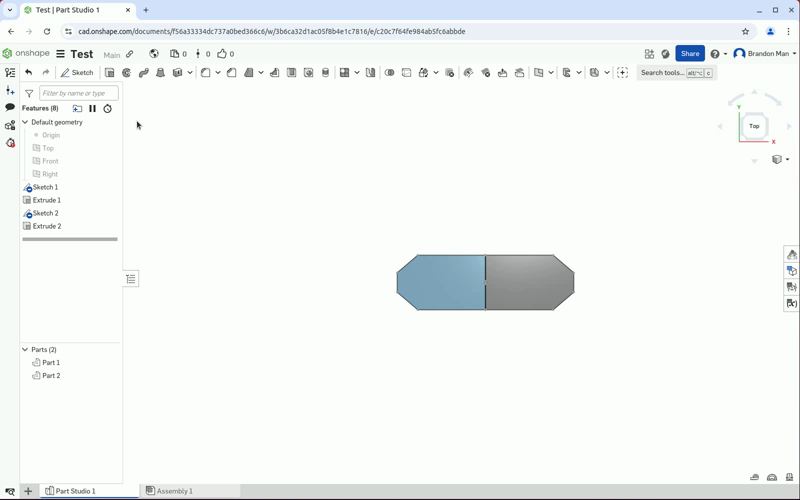
key(up, 3)
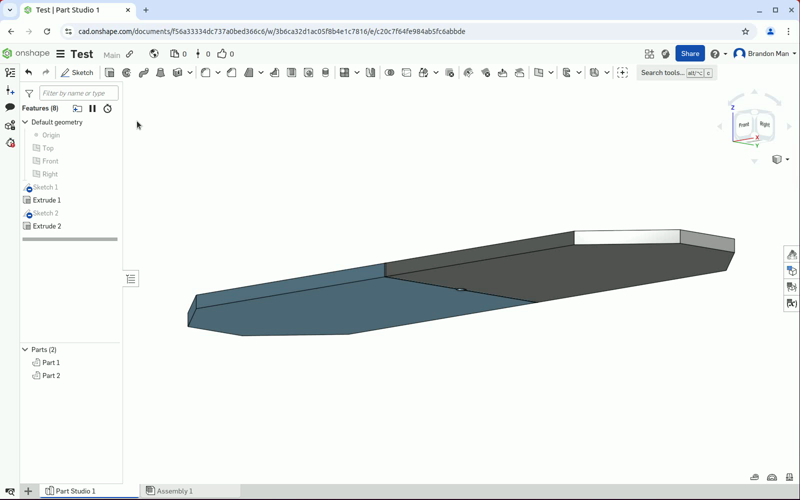
key(left, 3)
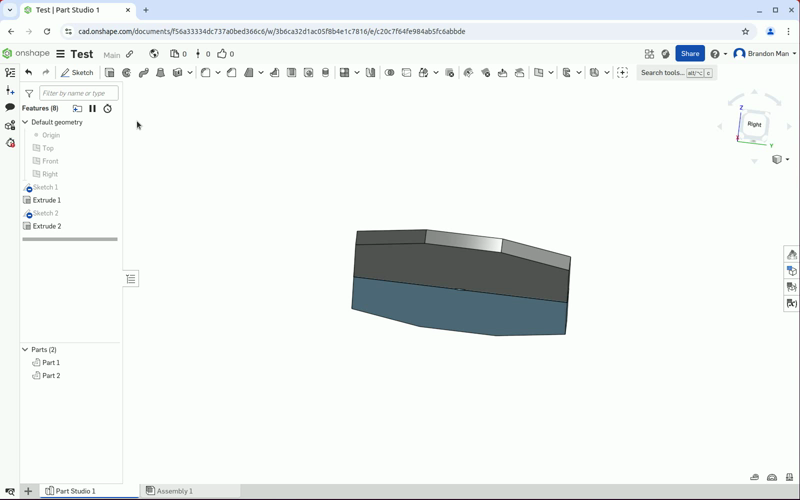
key(right, 3)
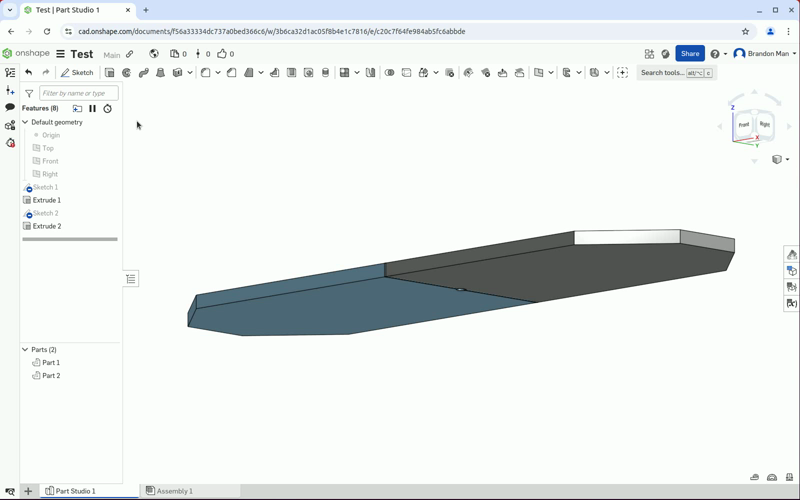
key(down, 3)
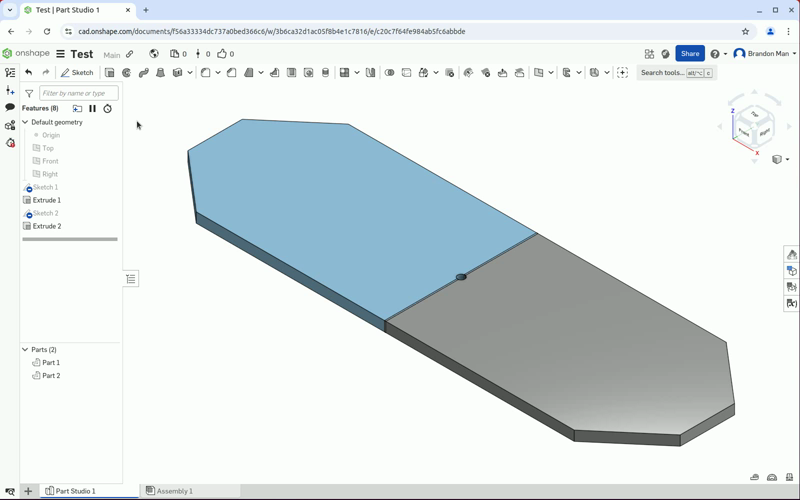
mouse_move(73, 189)
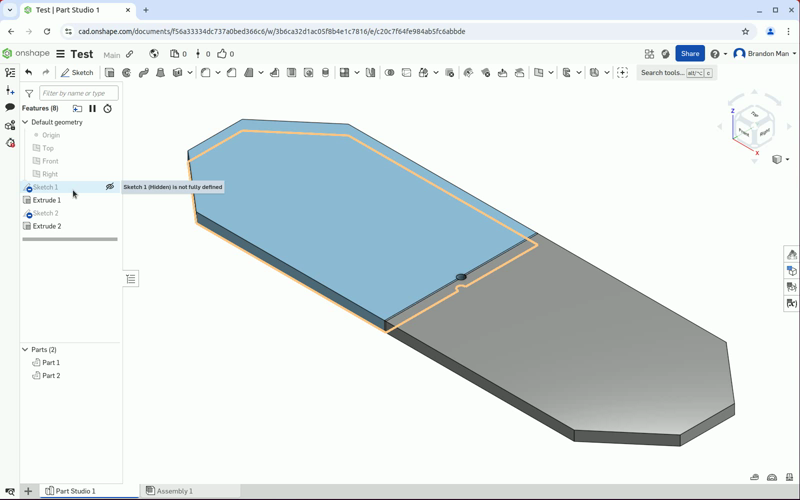
click(73, 189)